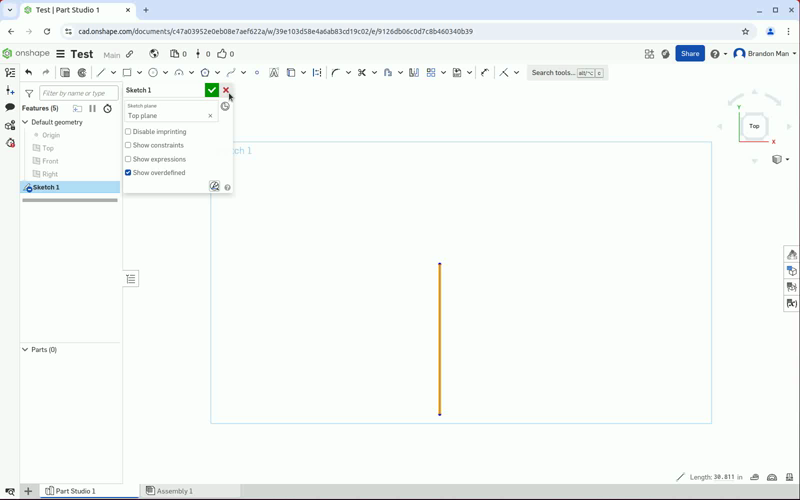
key(shift+h)
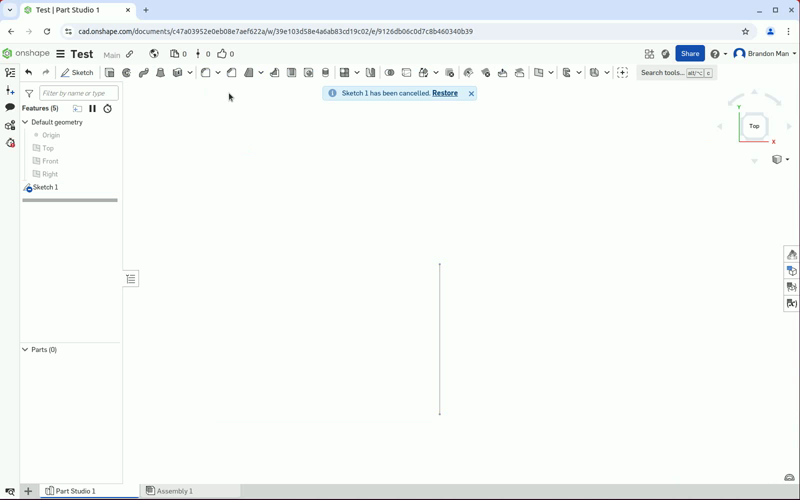
key(shift+s)
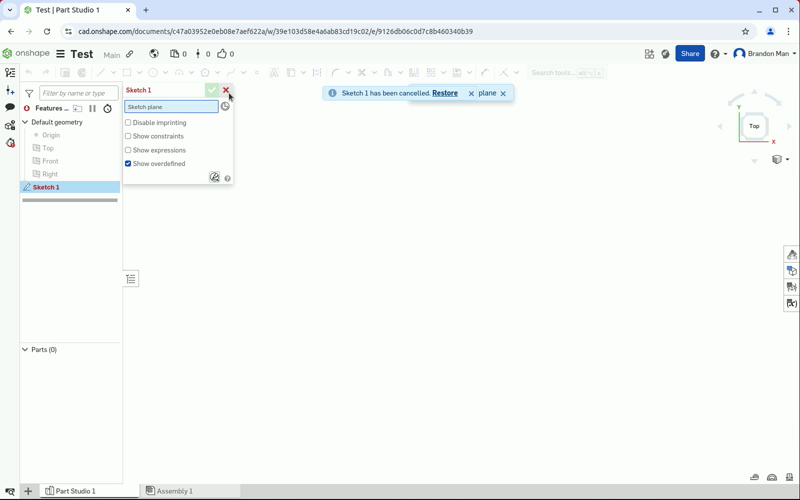
mouse_move(73, 150)
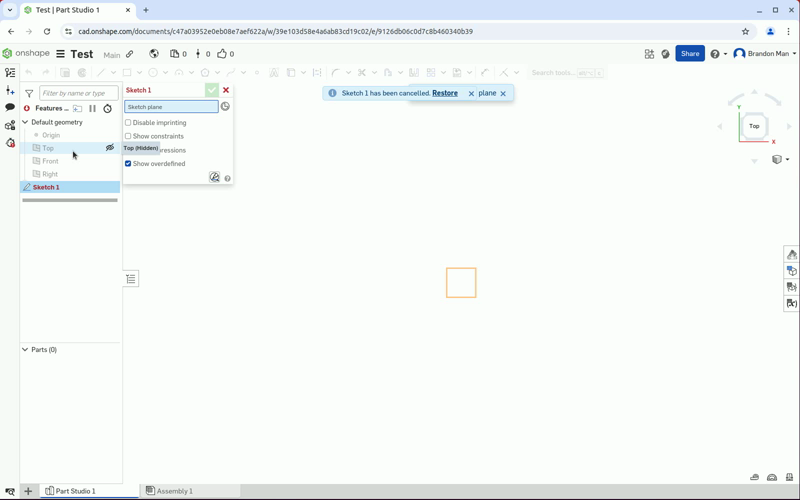
click(73, 150)
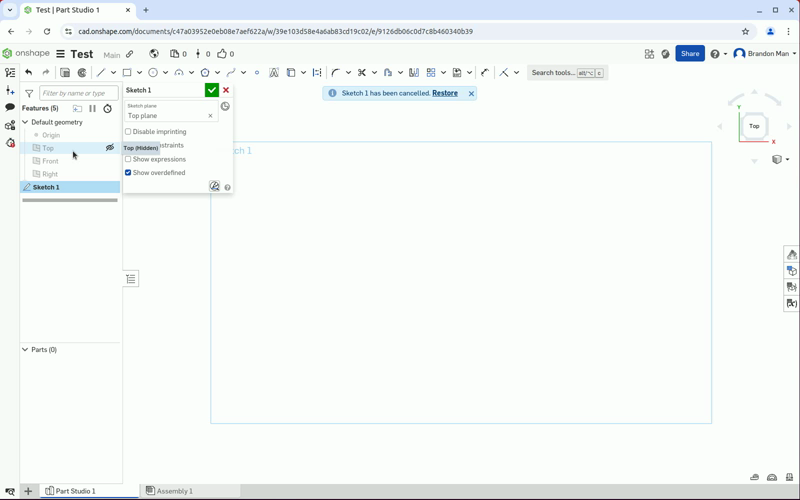
mouse_move(73, 352)
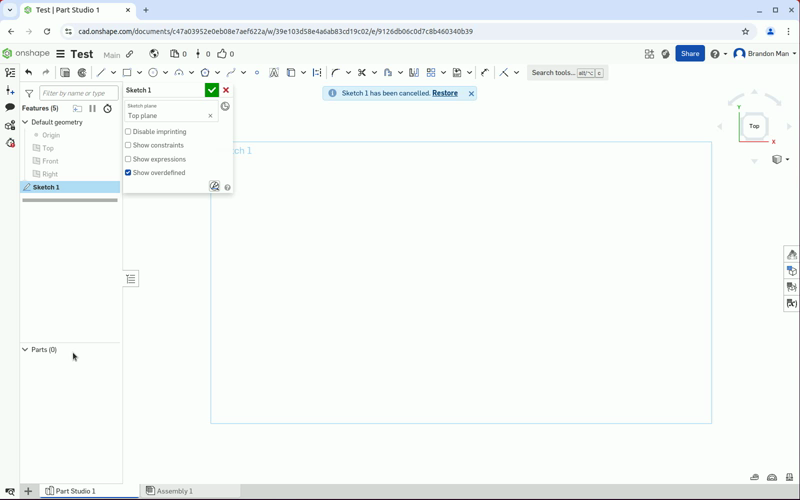
key(y)
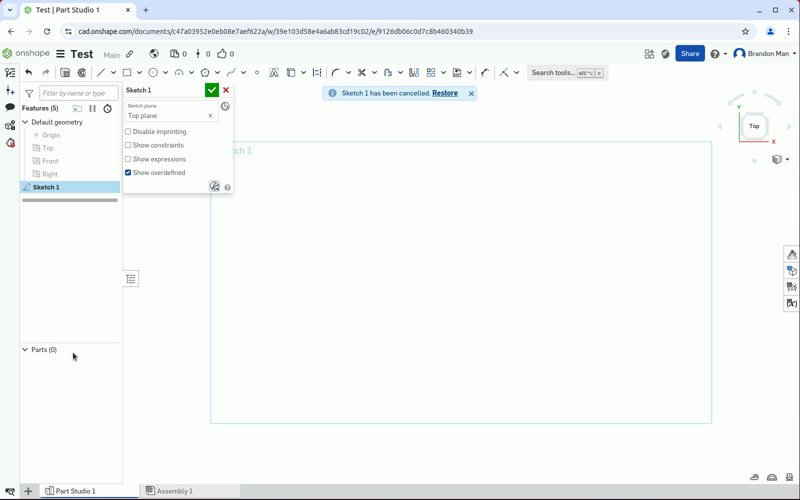
key(l)
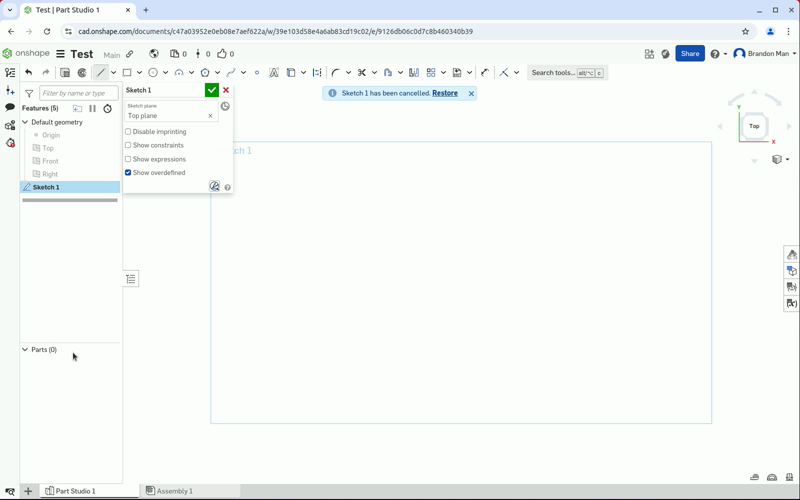
key_down(shift)
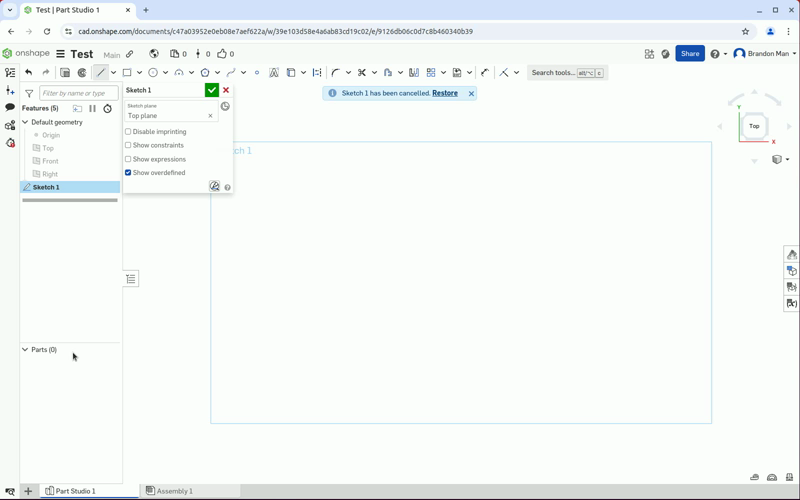
mouse_move(348, 357)
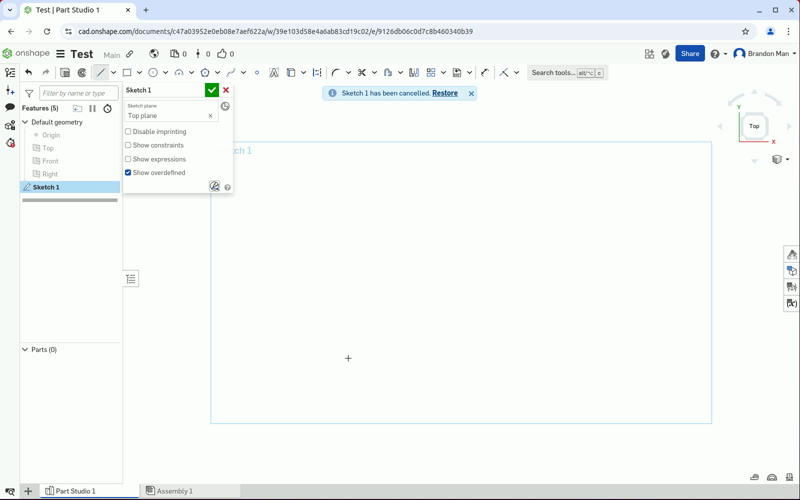
click(348, 357)
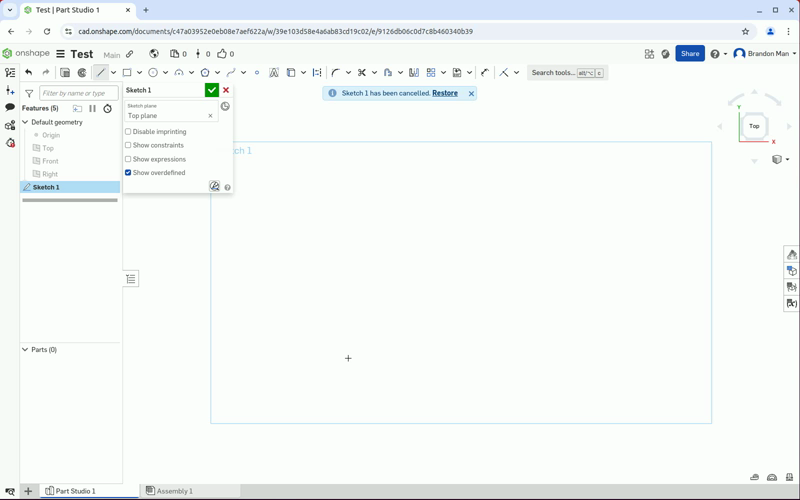
key_up(shift)
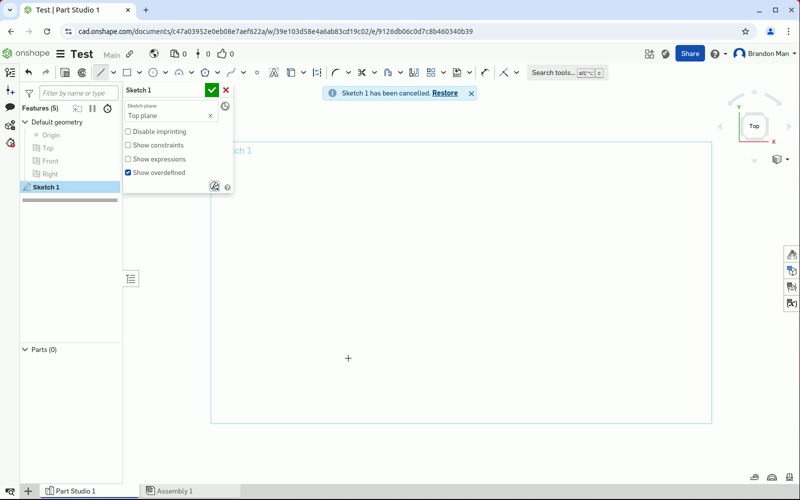
key_down(shift)
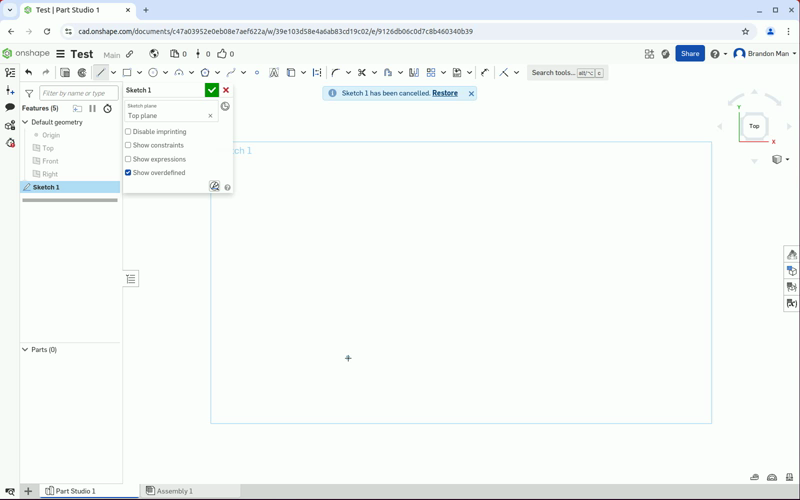
mouse_move(572, 357)
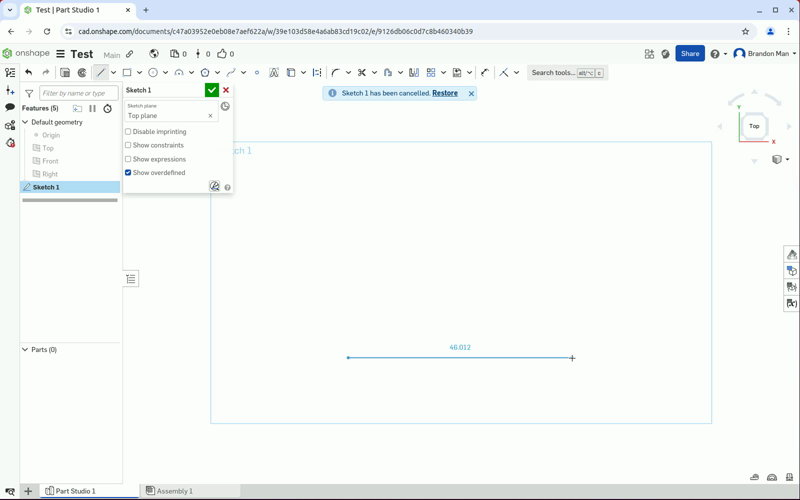
click(572, 357)
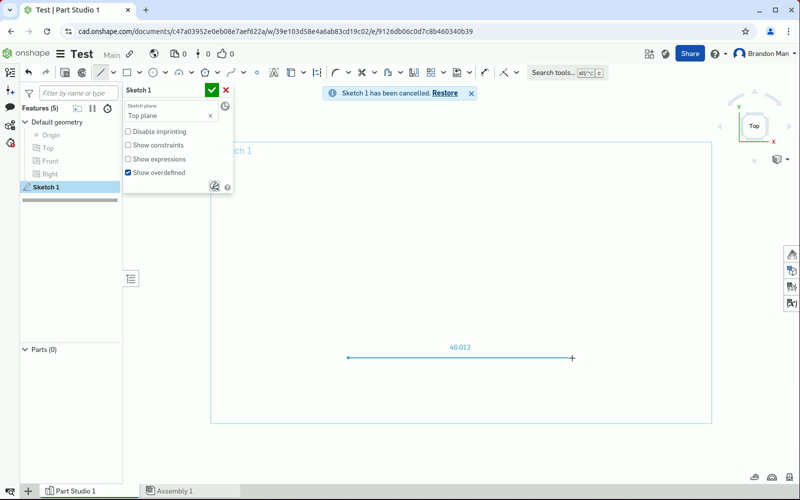
key_up(shift)
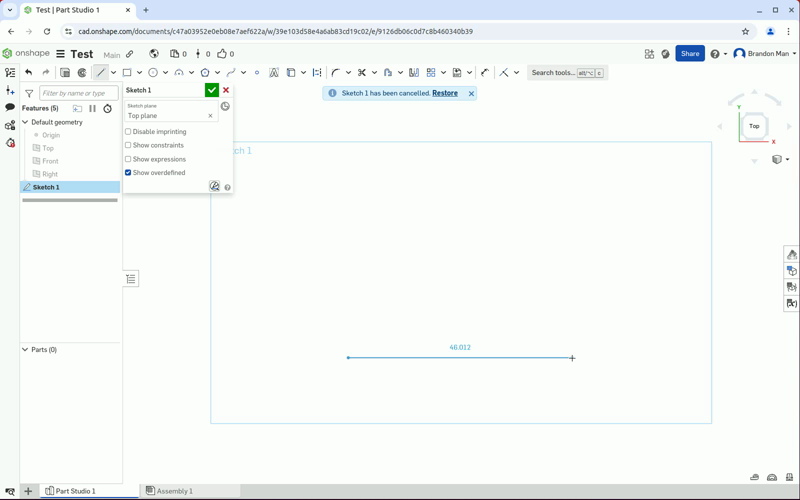
key_down(shift)
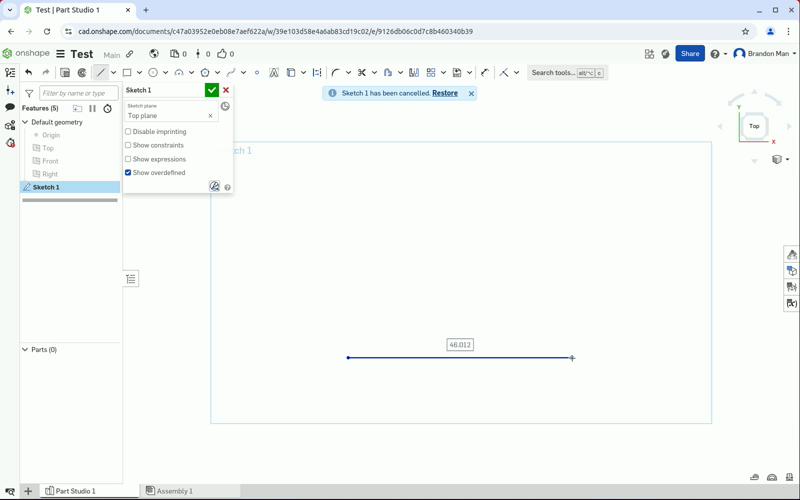
mouse_move(572, 225)
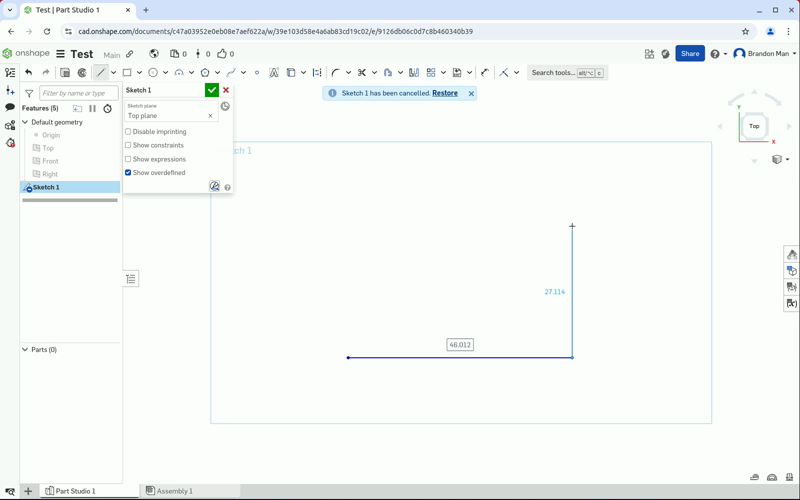
click(572, 225)
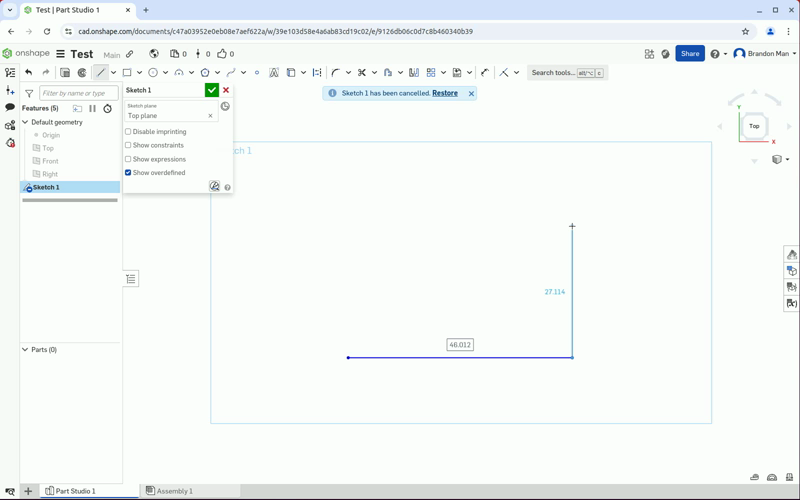
key_up(shift)
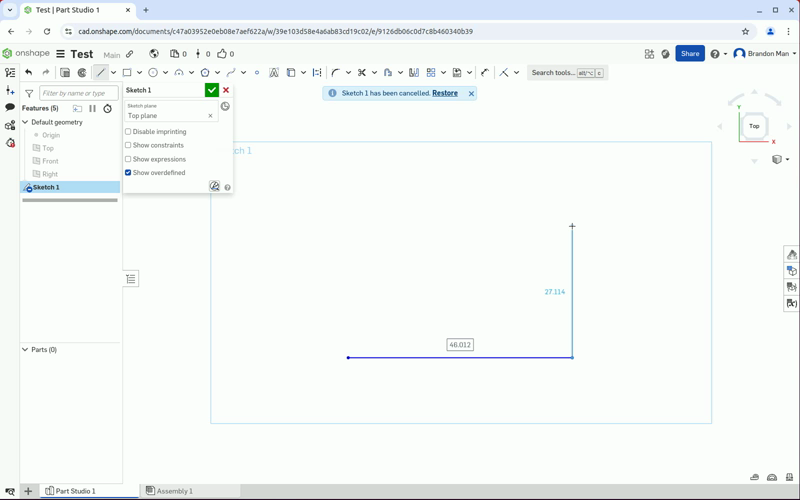
key_down(shift)
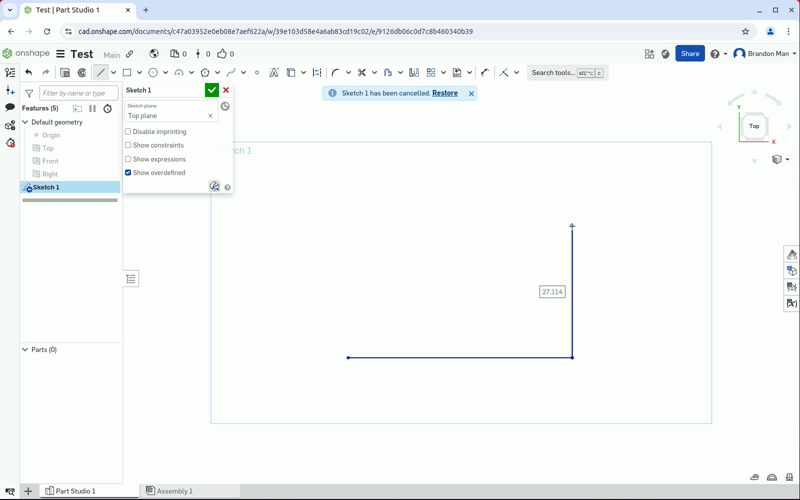
mouse_move(348, 225)
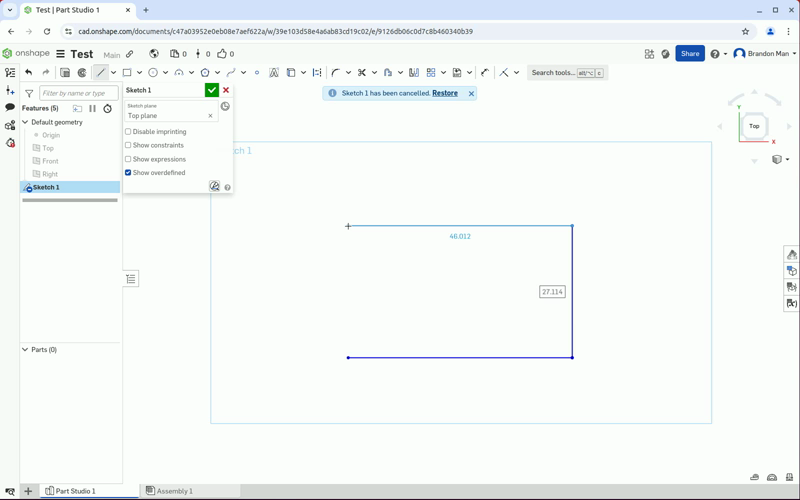
click(348, 225)
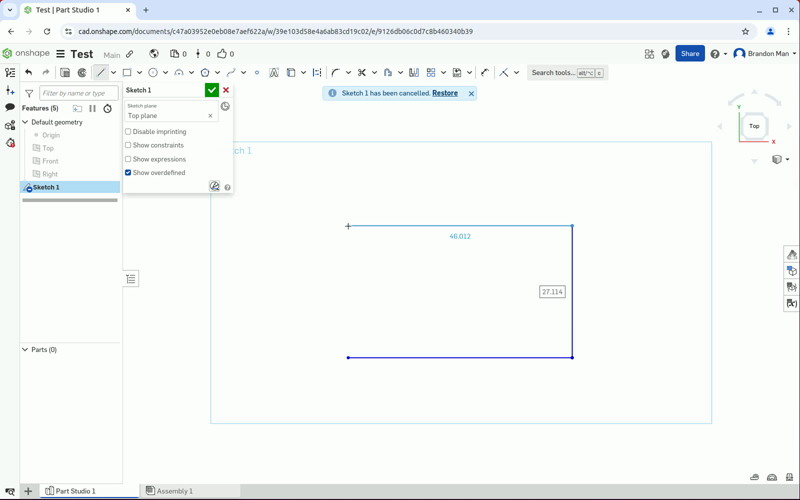
key_up(shift)
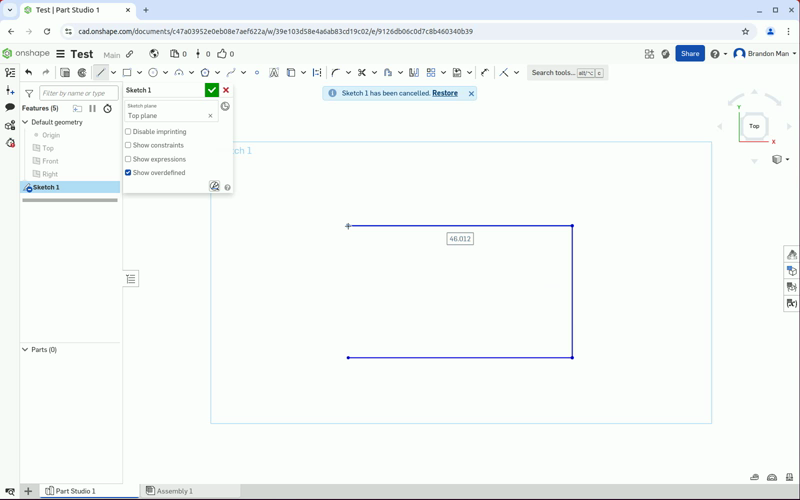
key_down(shift)
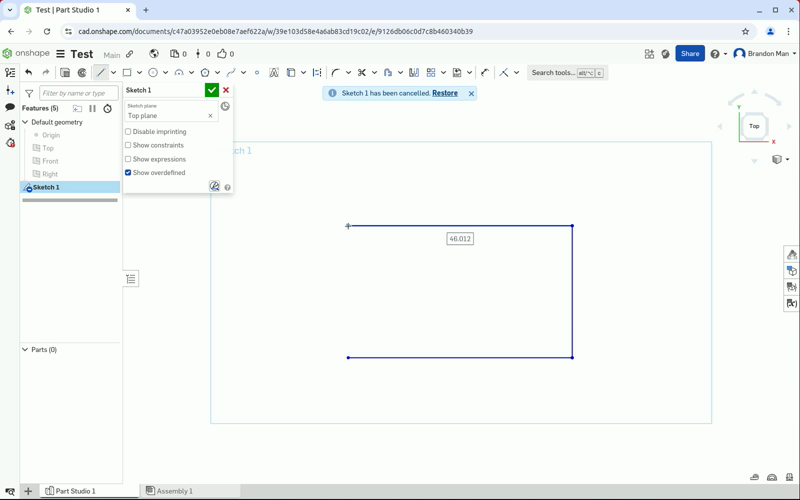
mouse_move(348, 357)
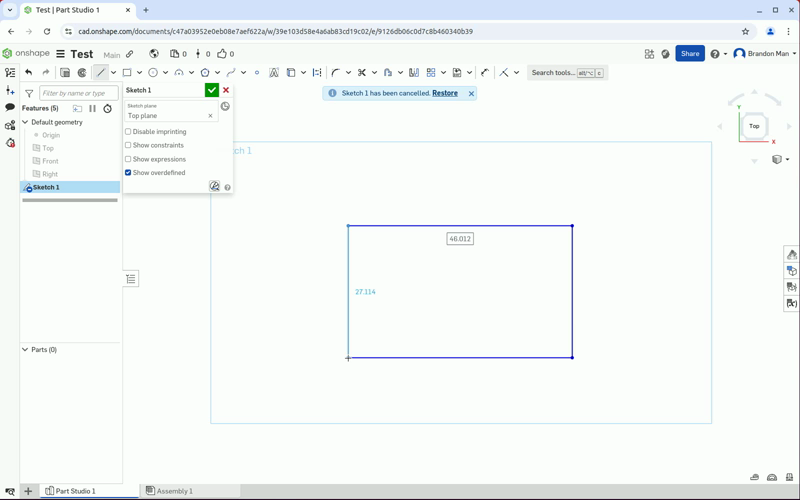
key_up(shift)
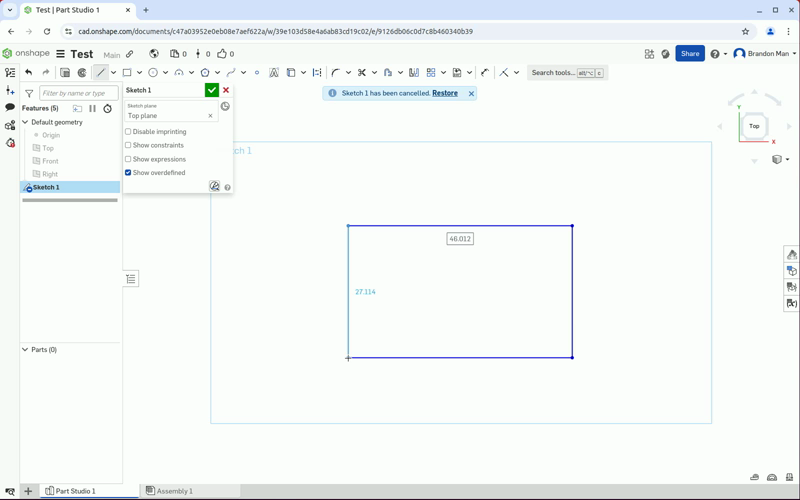
click(348, 357)
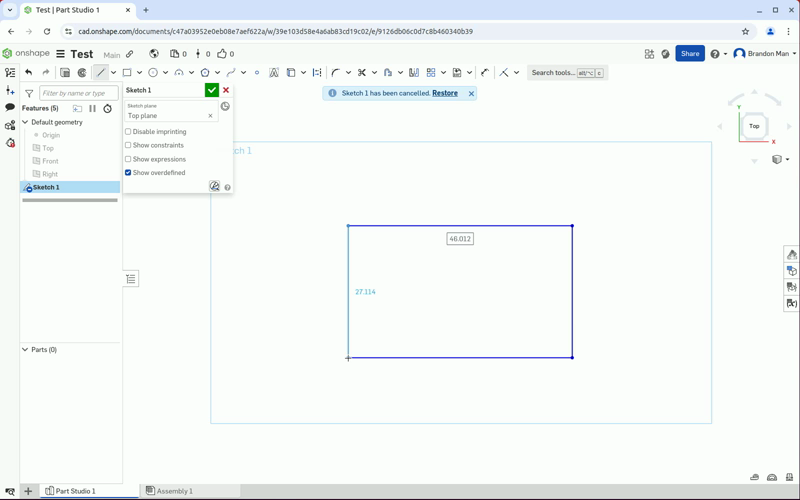
key(esc)
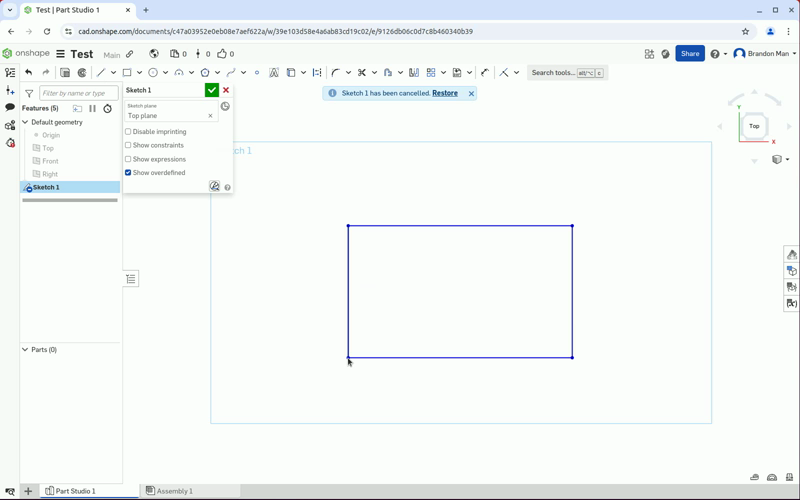
key(c)
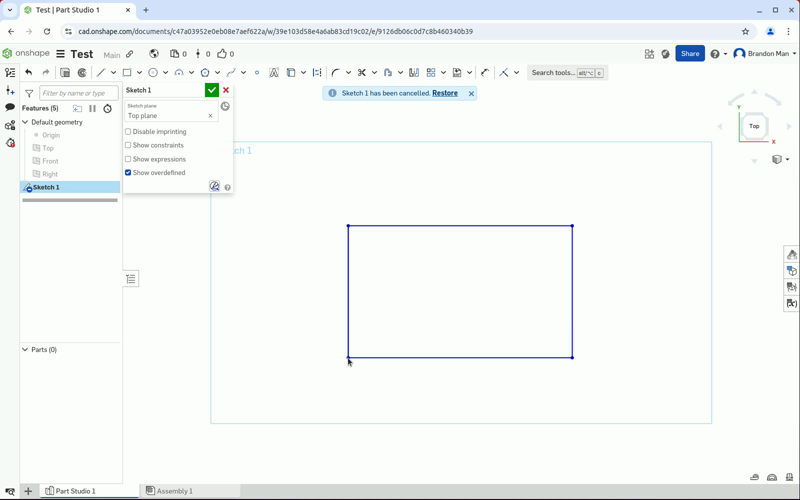
key_down(shift)
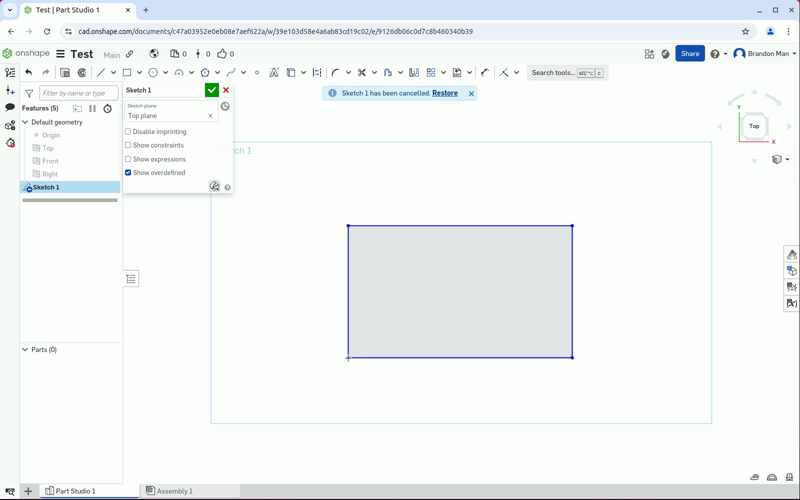
mouse_move(355, 350)
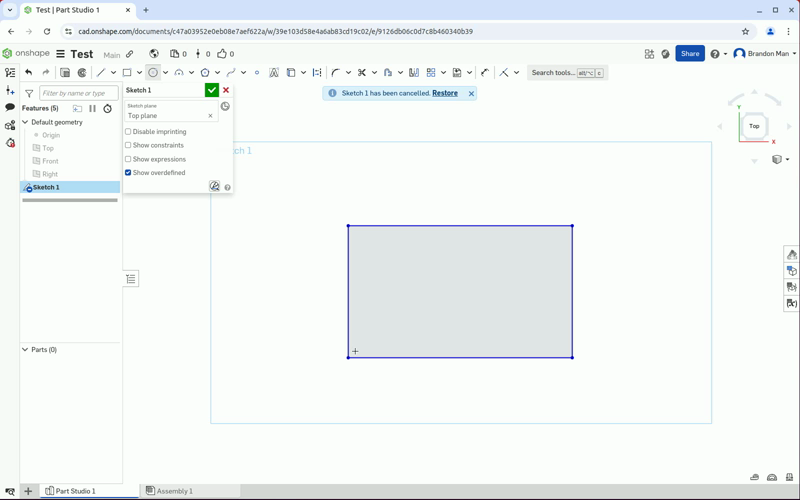
click(355, 350)
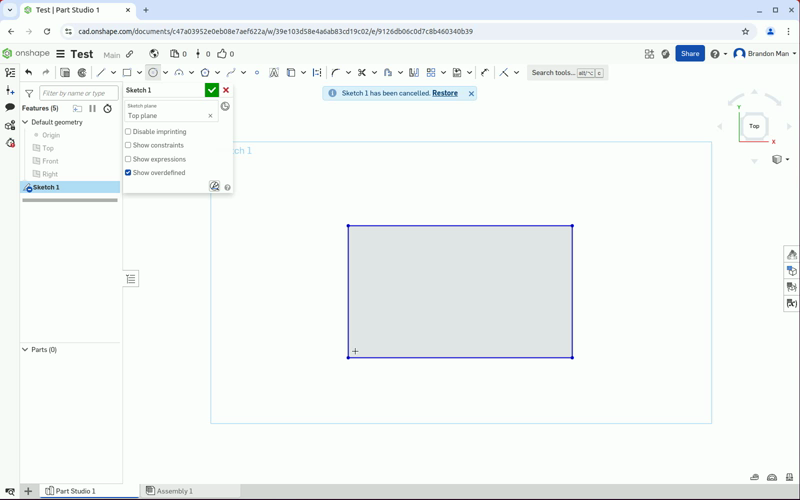
key_up(shift)
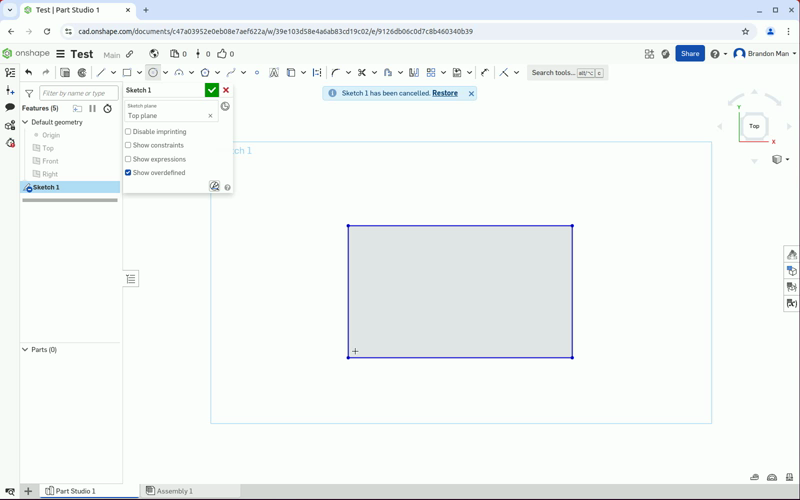
mouse_move(357, 350)
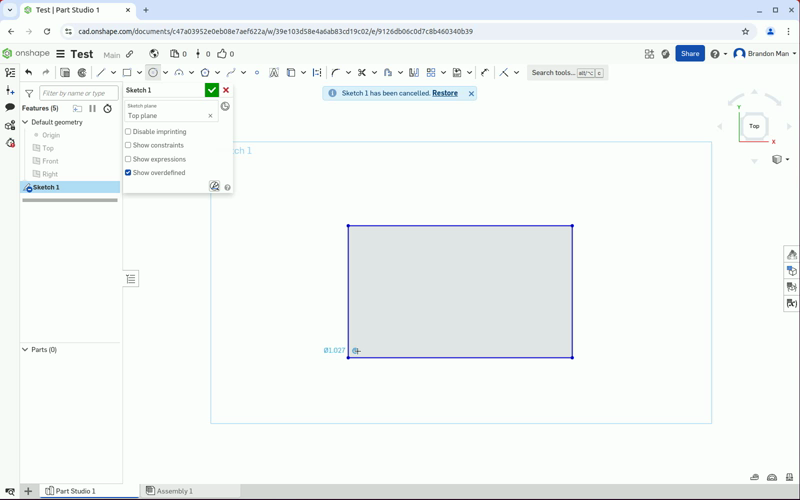
scroll(6)
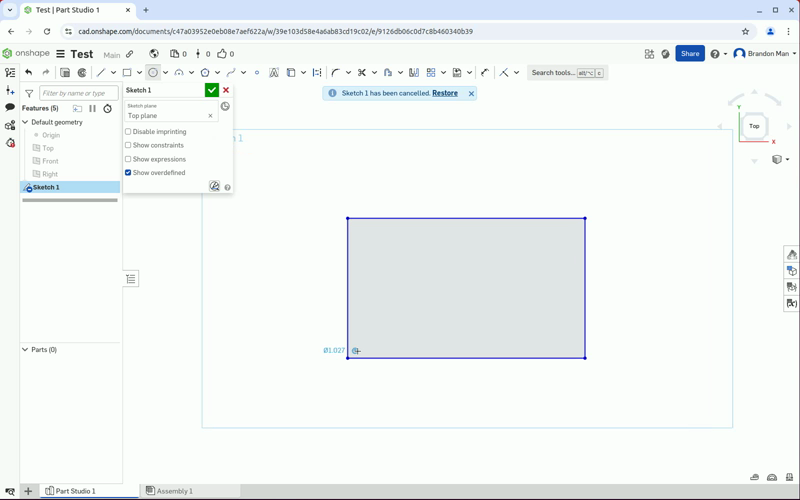
scroll(6)
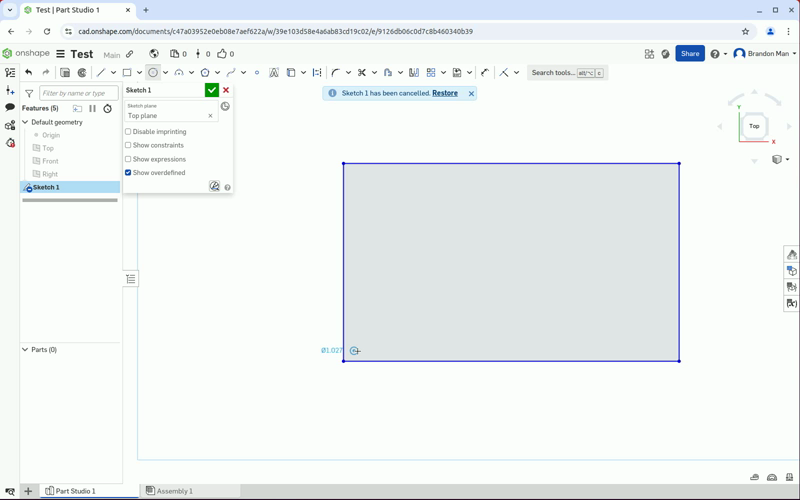
scroll(6)
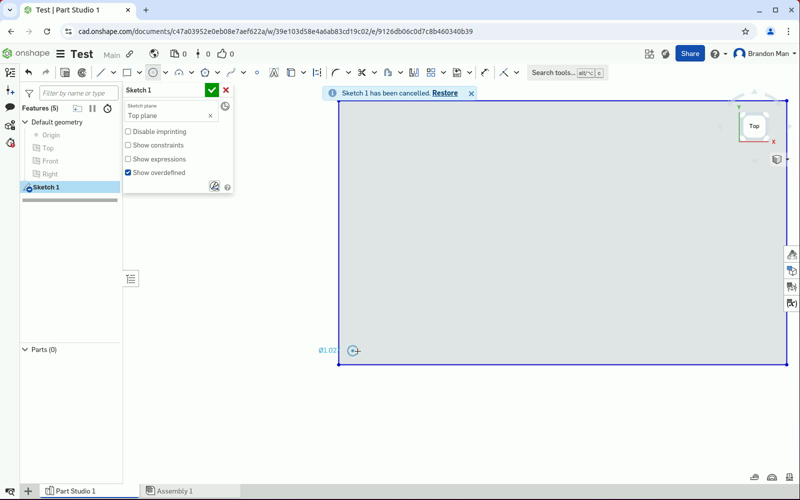
scroll(6)
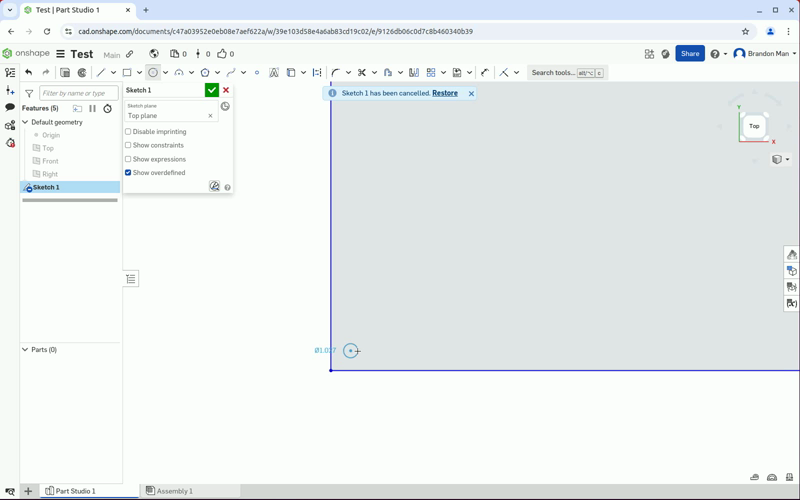
scroll(6)
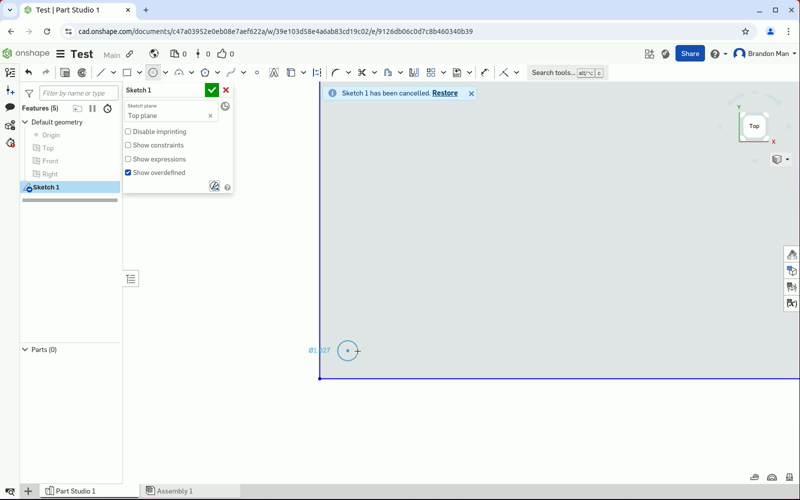
scroll(6)
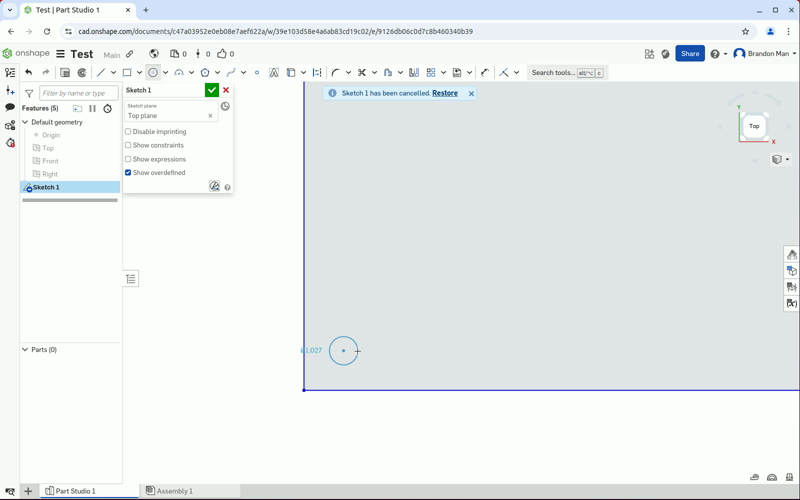
scroll(6)
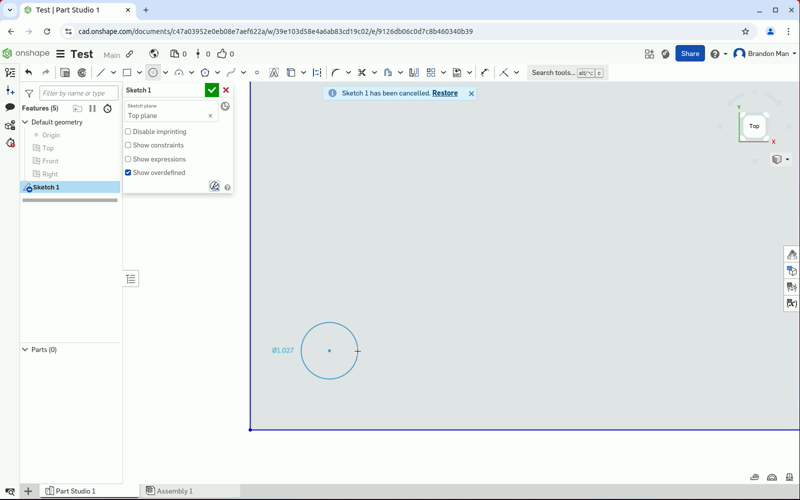
click(357, 350)
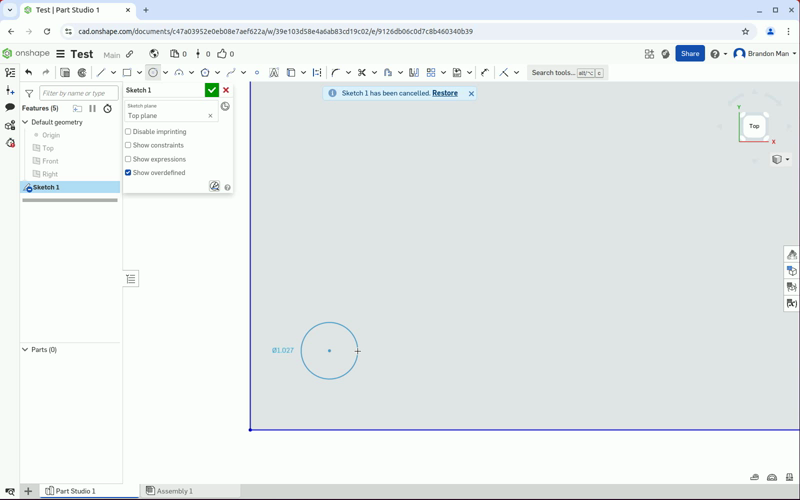
scroll(-6)
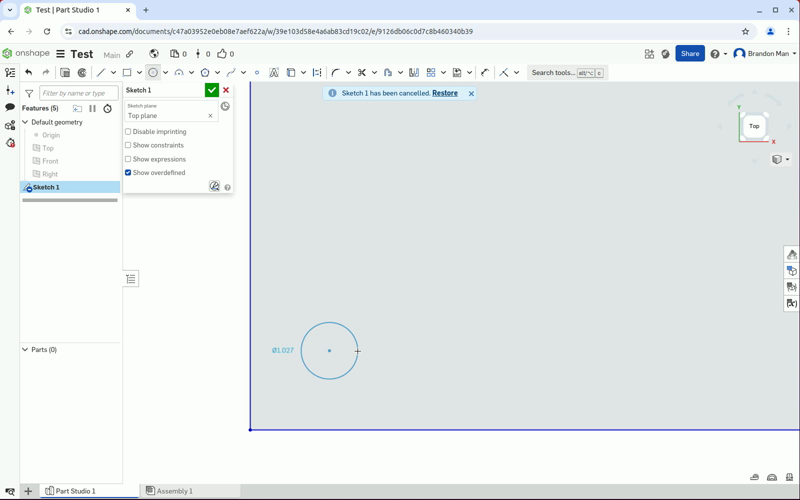
scroll(-6)
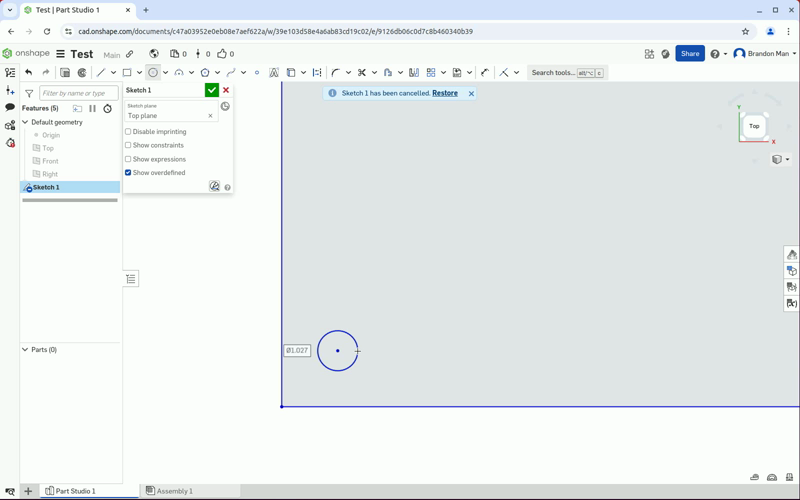
scroll(-6)
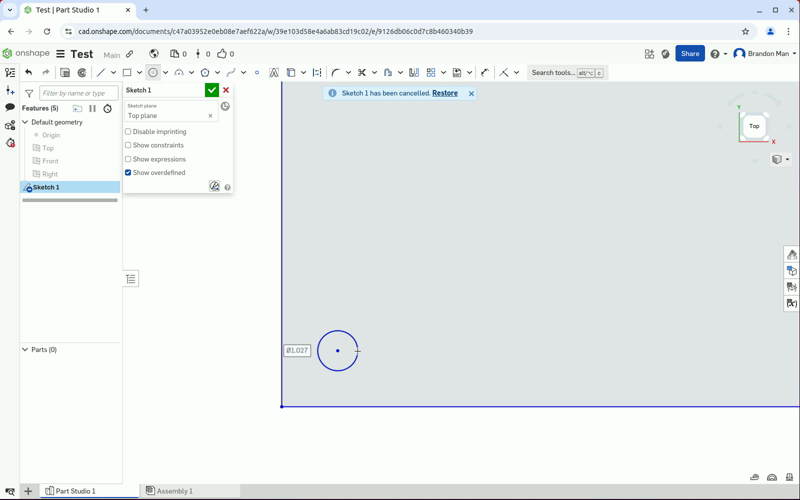
scroll(-6)
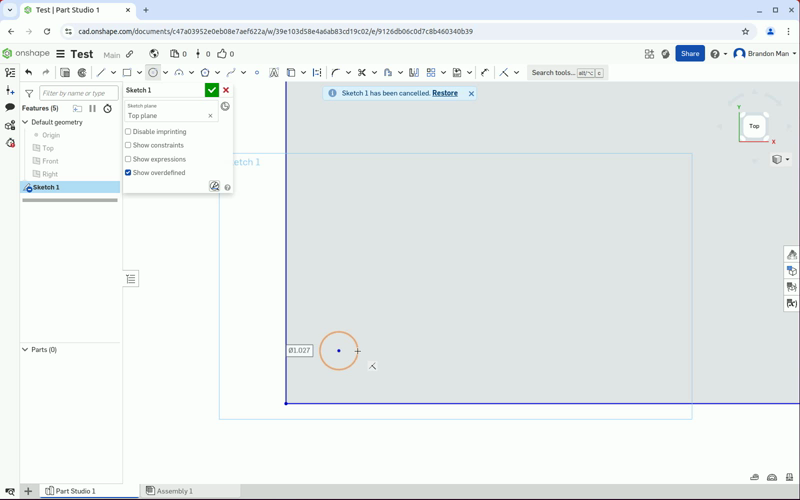
scroll(-6)
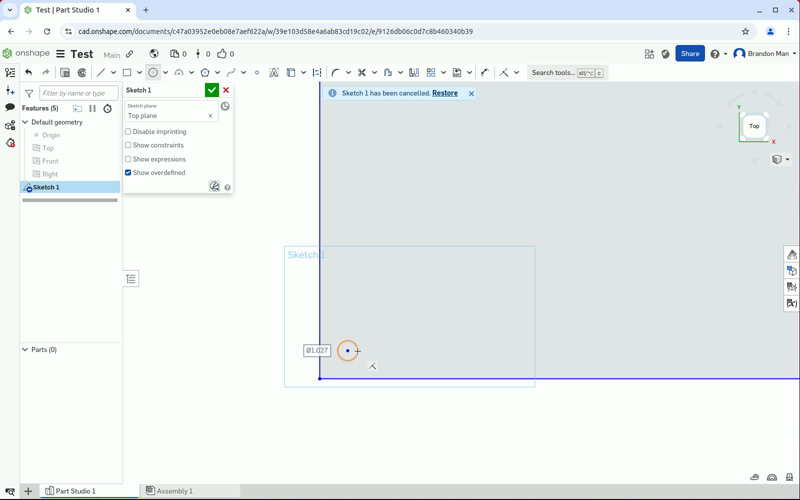
scroll(-6)
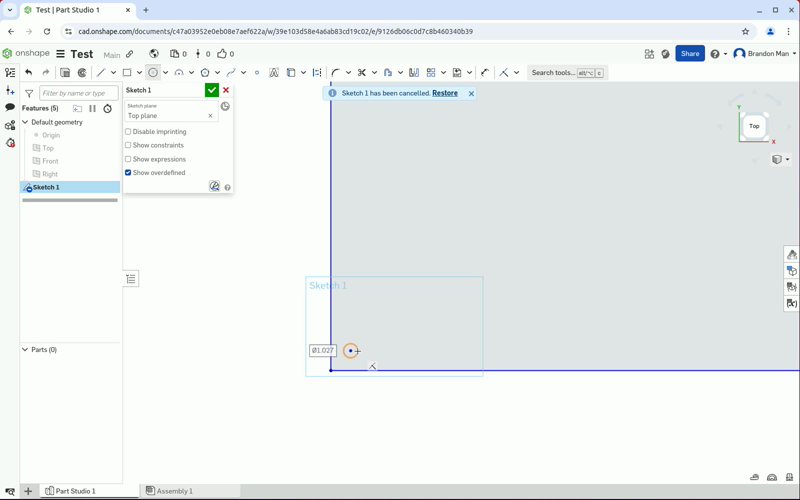
scroll(-6)
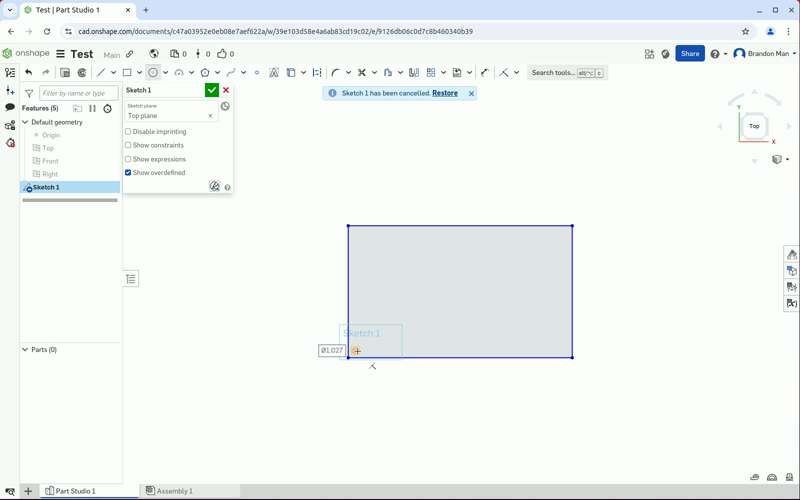
key(esc)
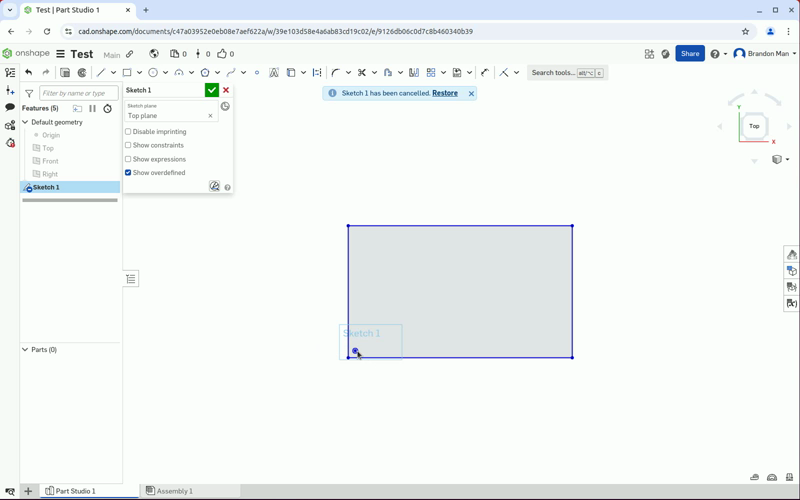
key(c)
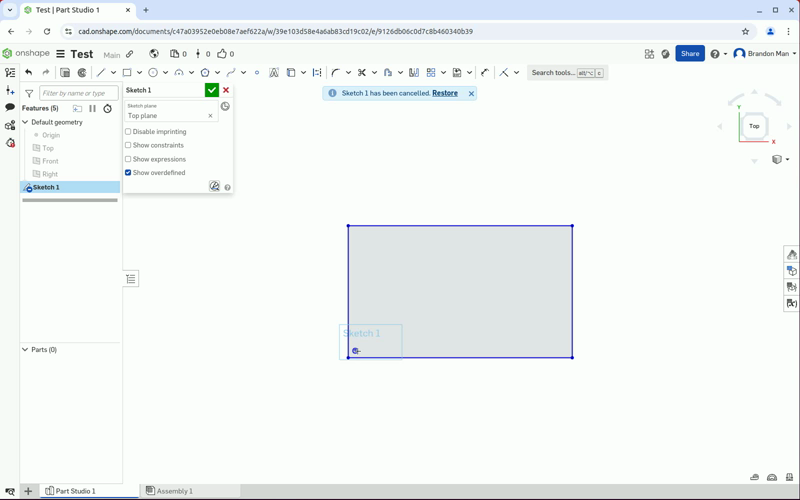
key_down(shift)
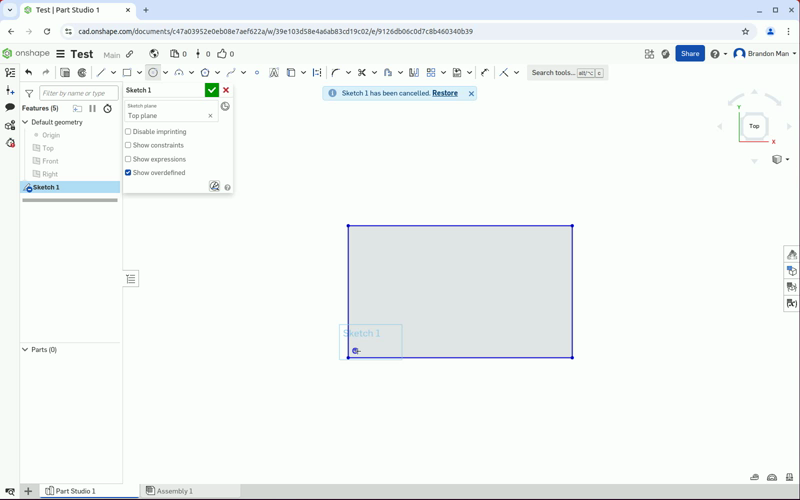
mouse_move(355, 233)
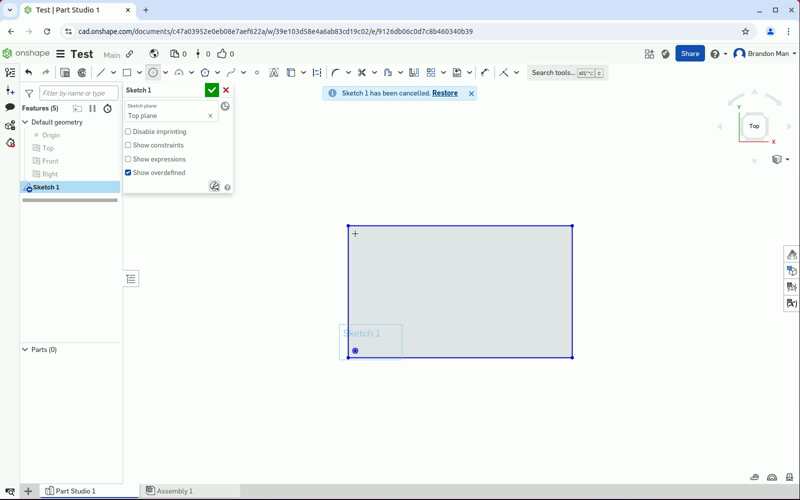
click(355, 233)
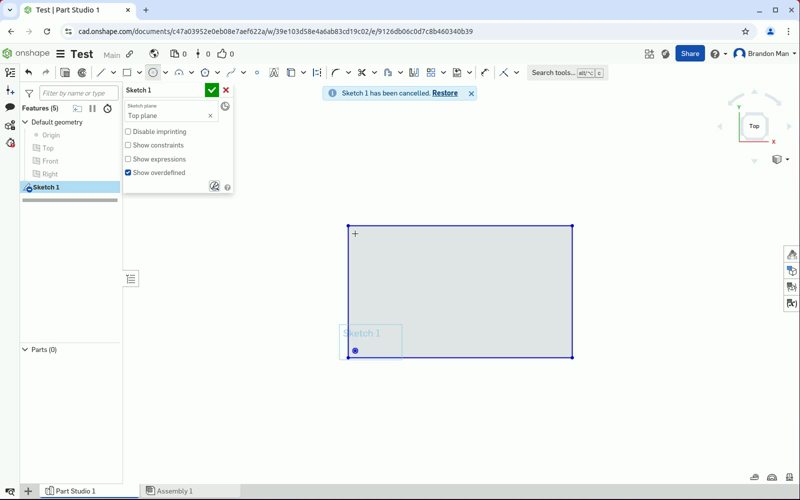
key_up(shift)
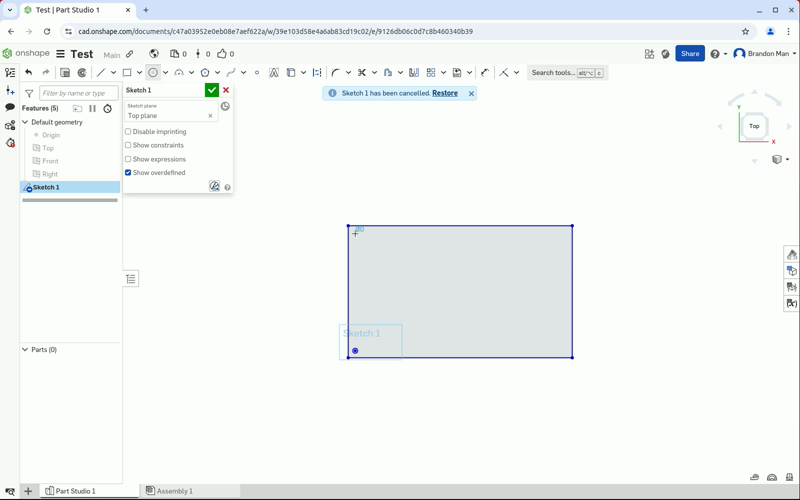
mouse_move(357, 233)
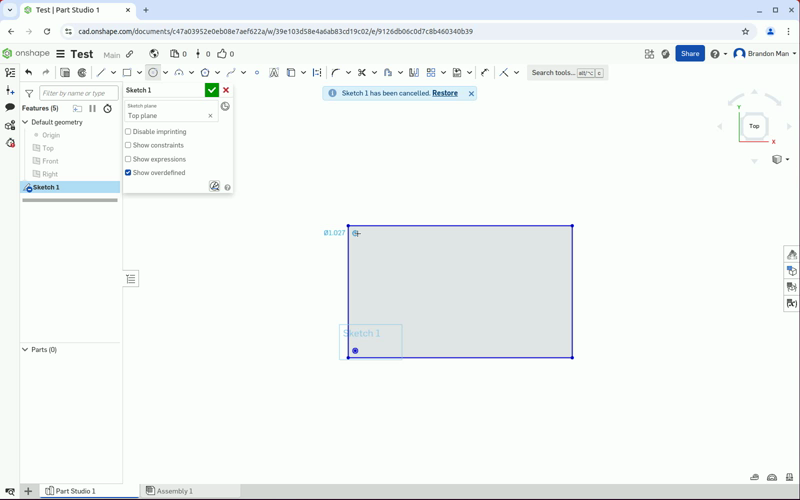
scroll(6)
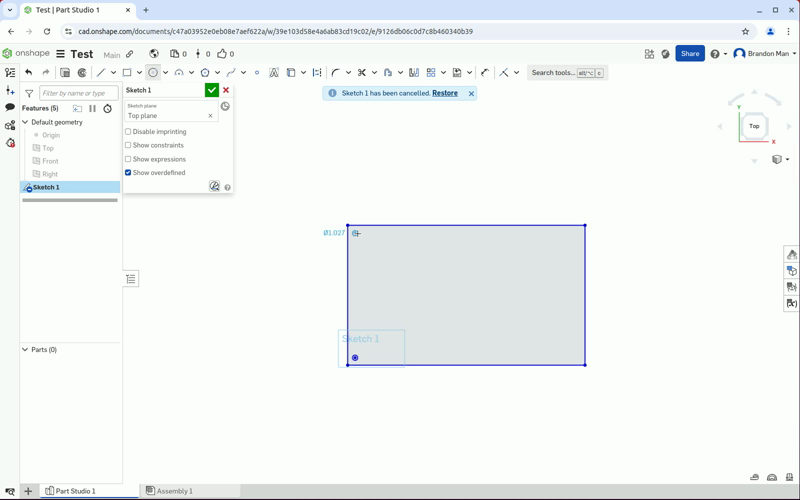
scroll(6)
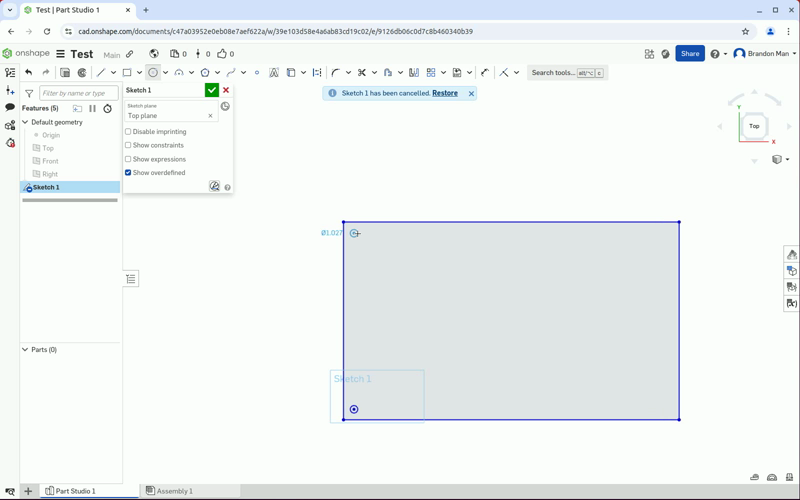
scroll(6)
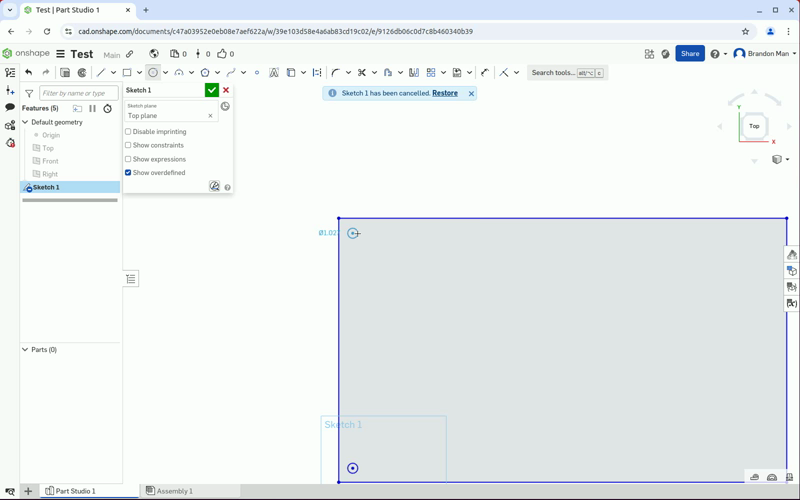
scroll(6)
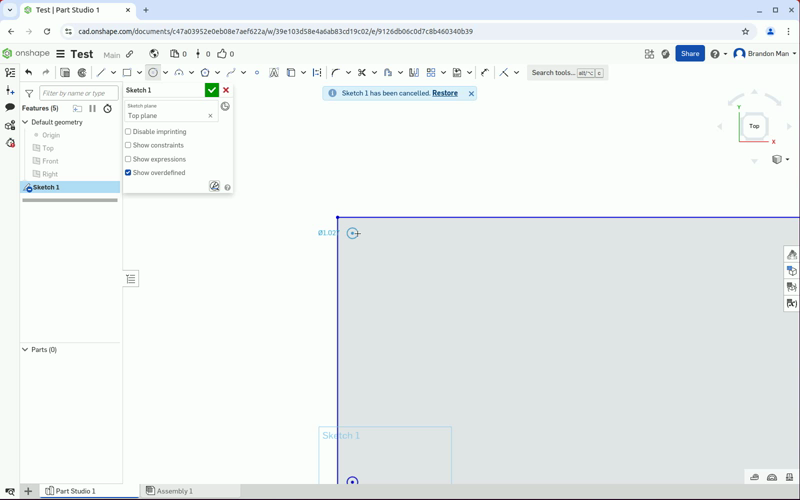
scroll(6)
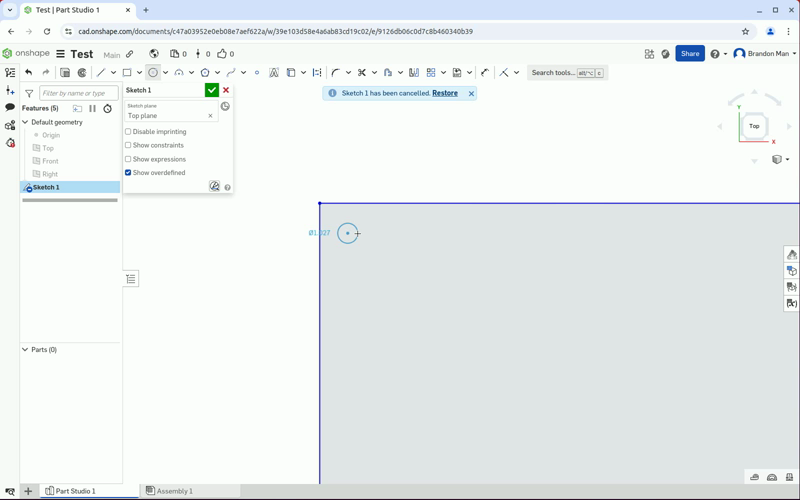
scroll(6)
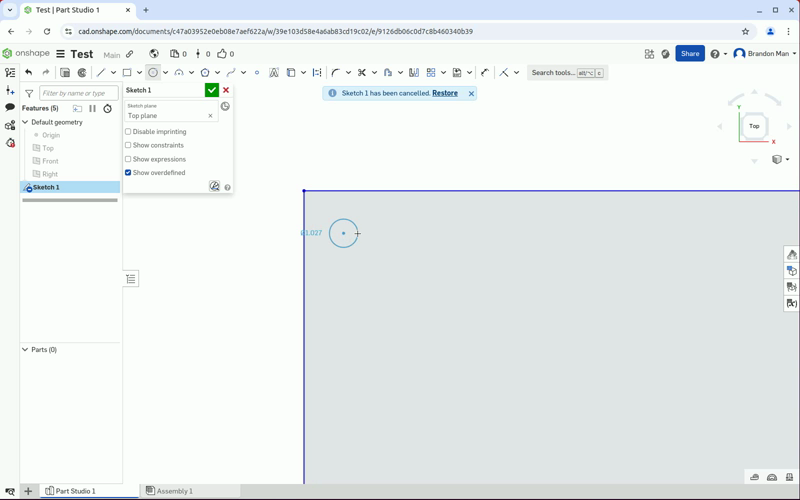
scroll(6)
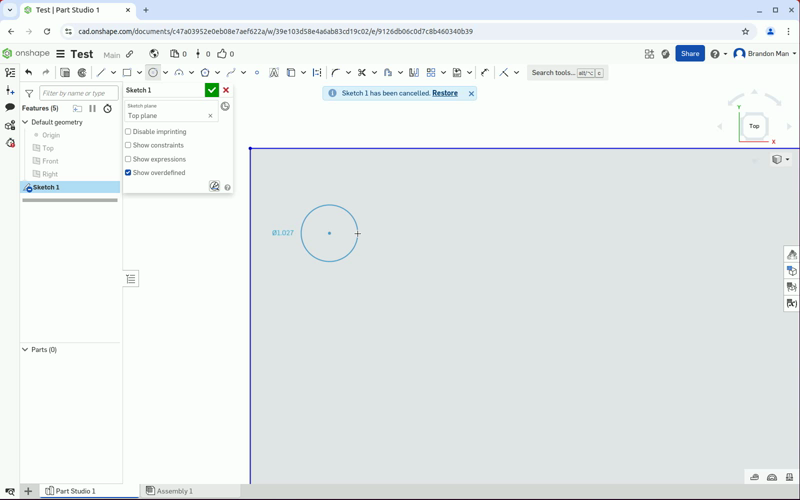
click(357, 233)
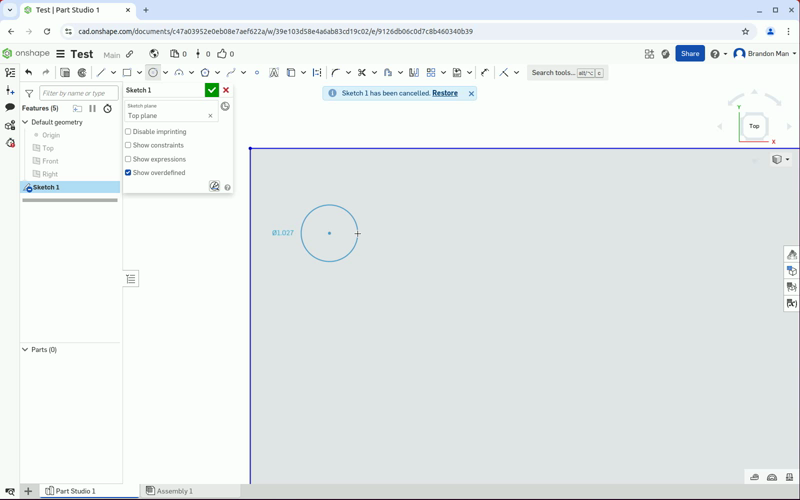
scroll(-6)
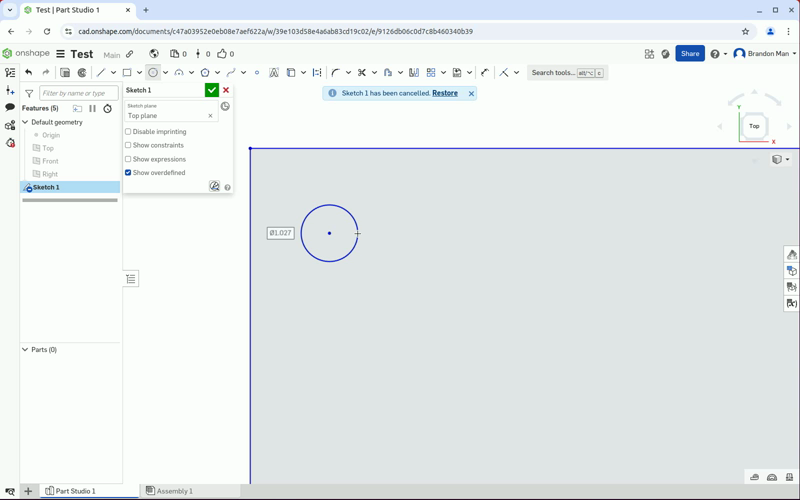
scroll(-6)
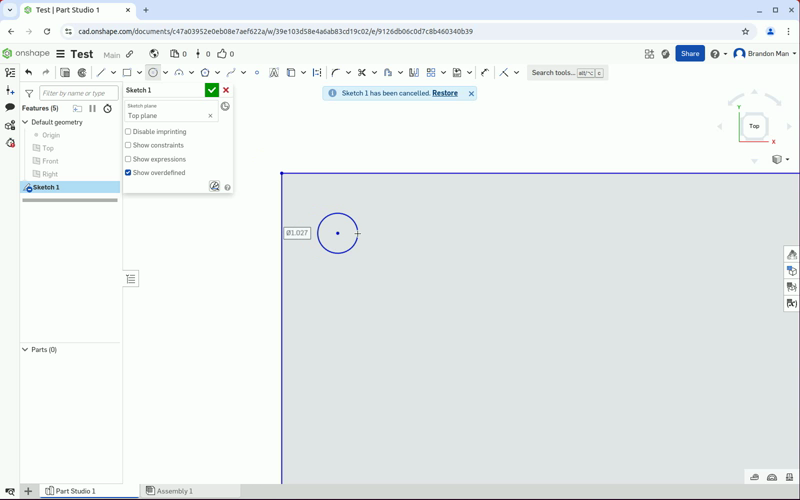
scroll(-6)
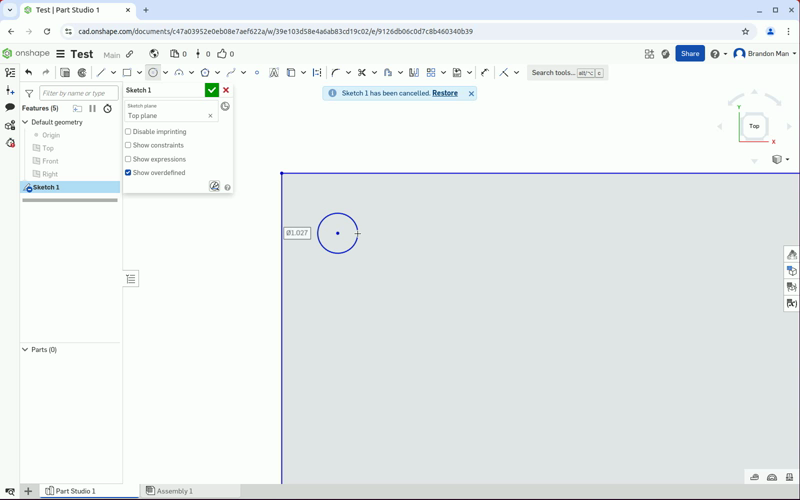
scroll(-6)
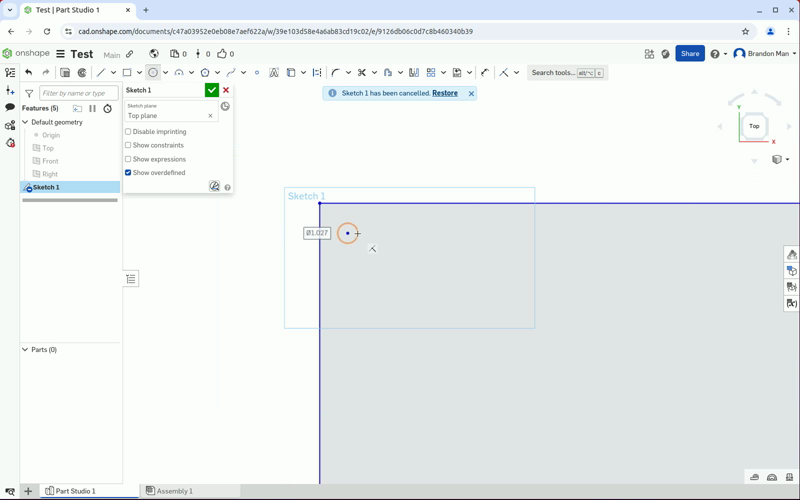
scroll(-6)
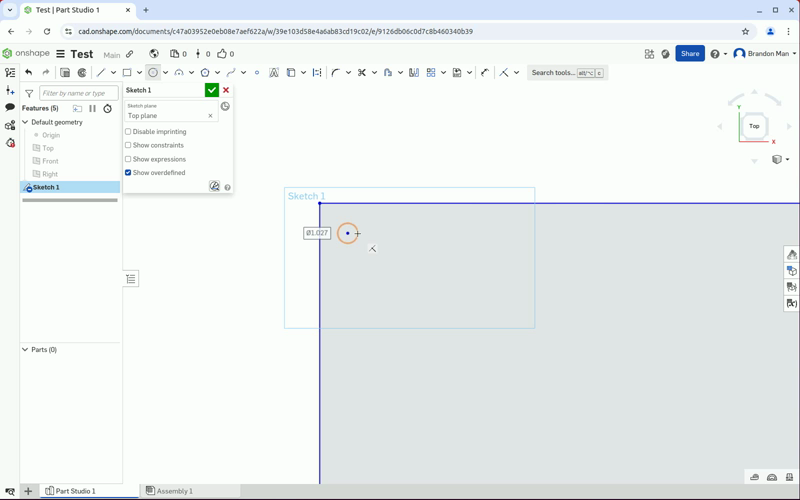
scroll(-6)
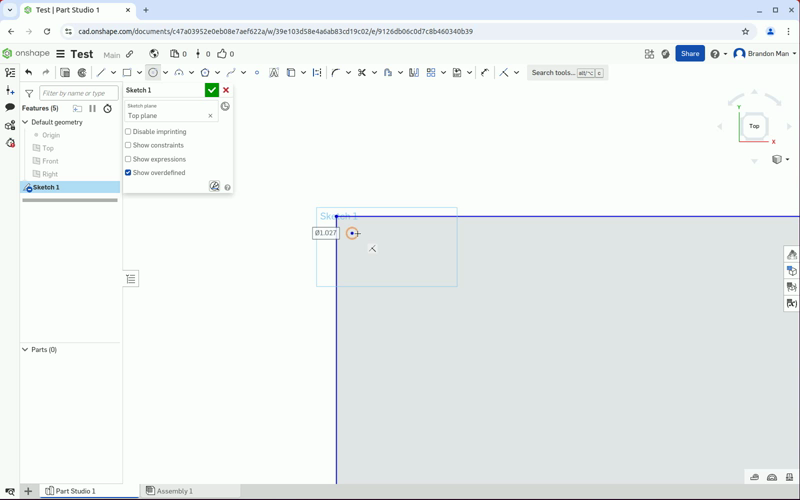
scroll(-6)
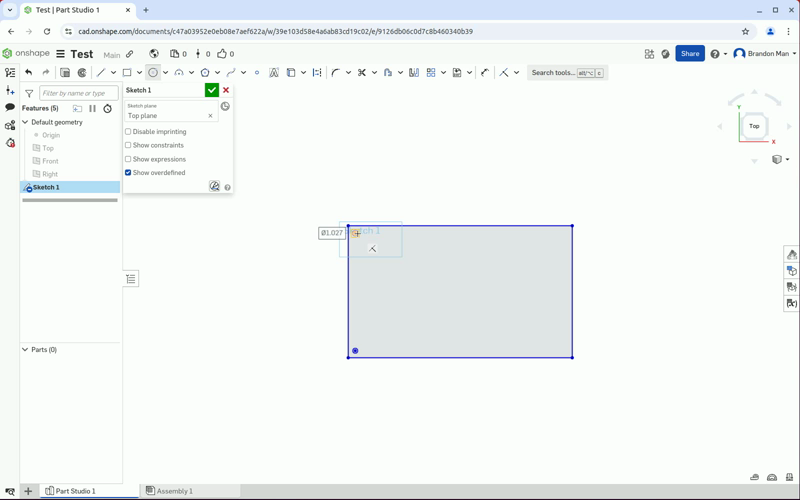
key(esc)
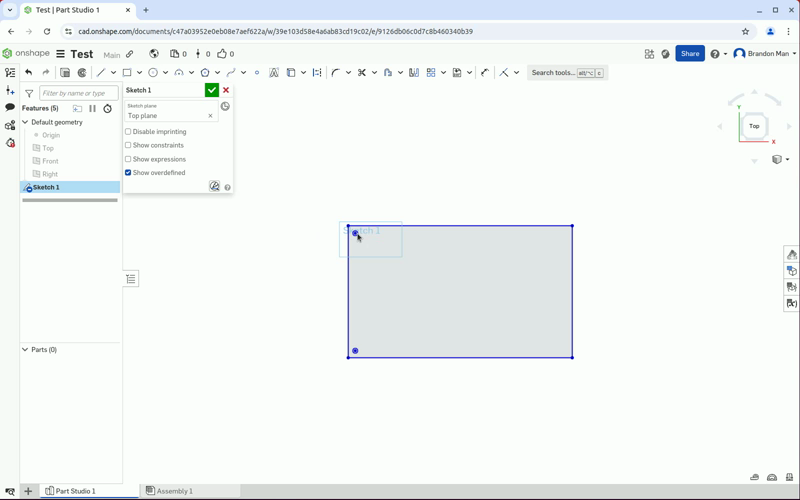
key(l)
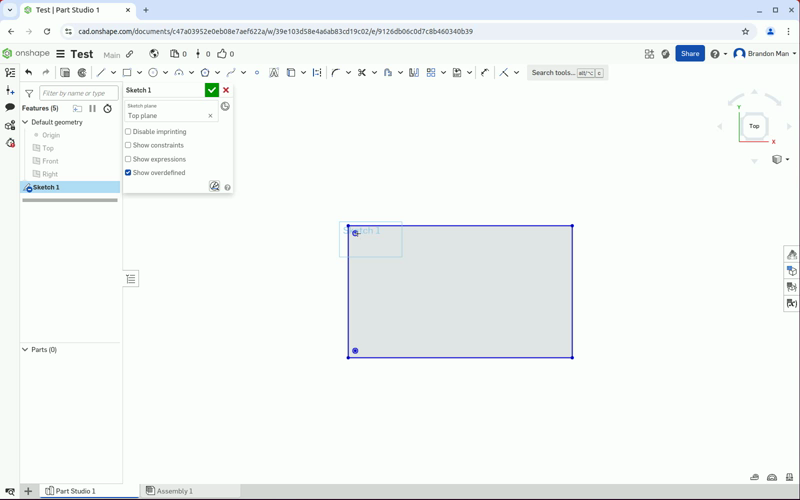
key_down(shift)
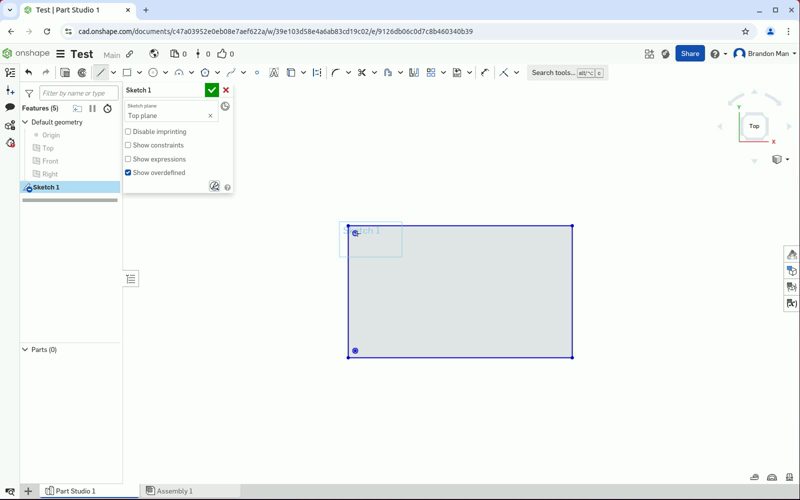
mouse_move(378, 350)
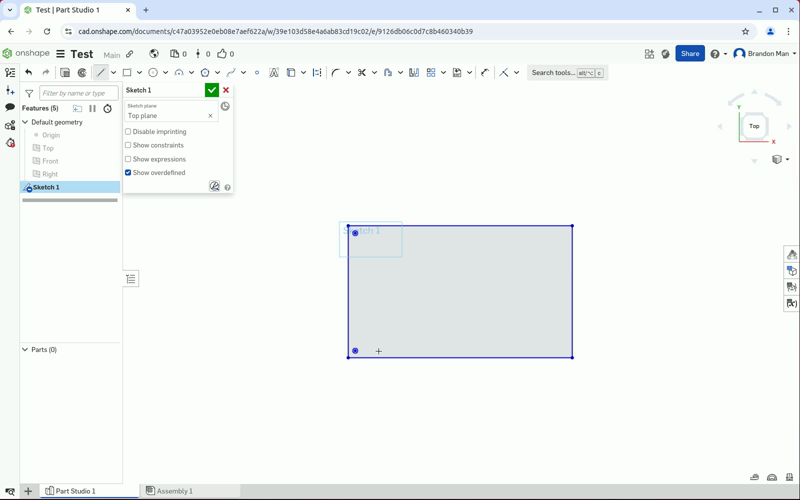
click(378, 350)
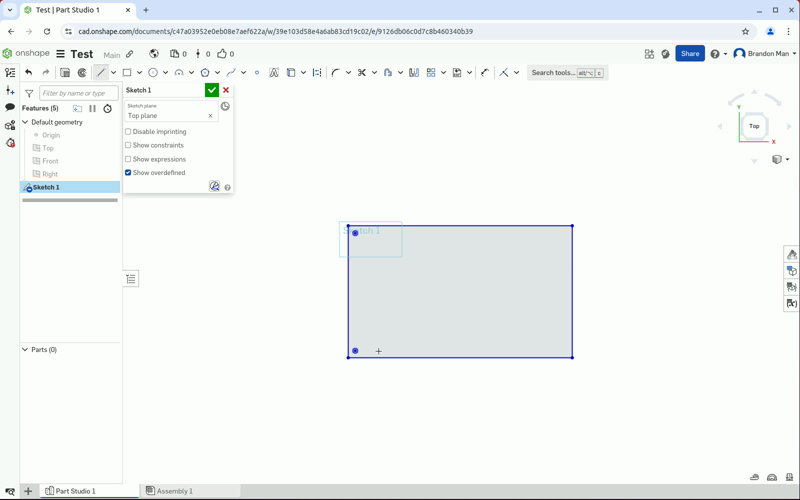
key_up(shift)
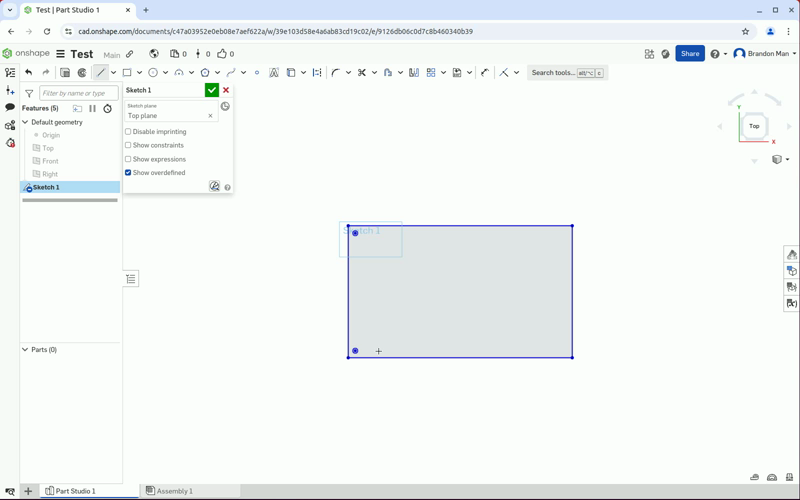
key_down(shift)
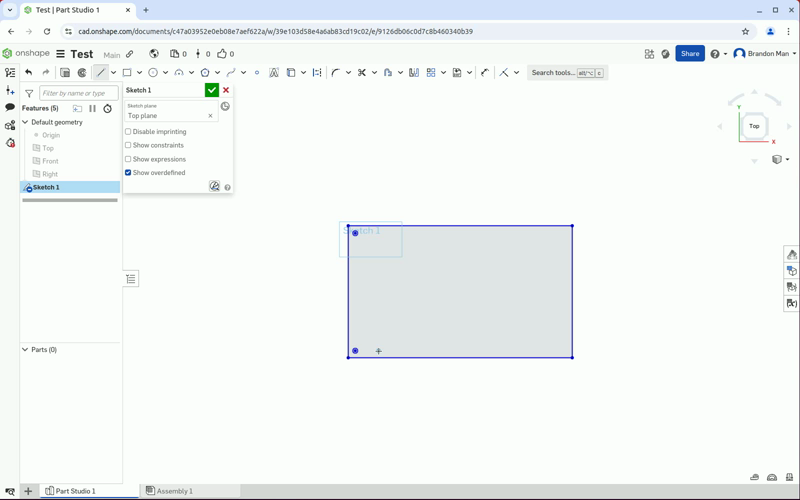
mouse_move(541, 350)
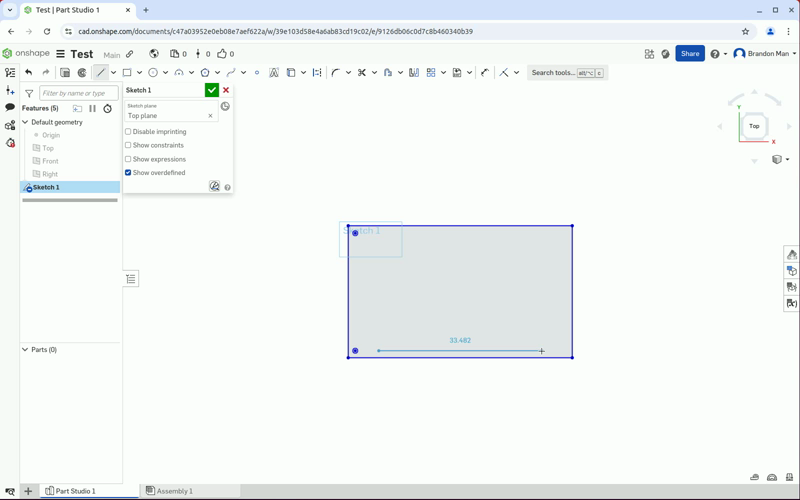
click(541, 350)
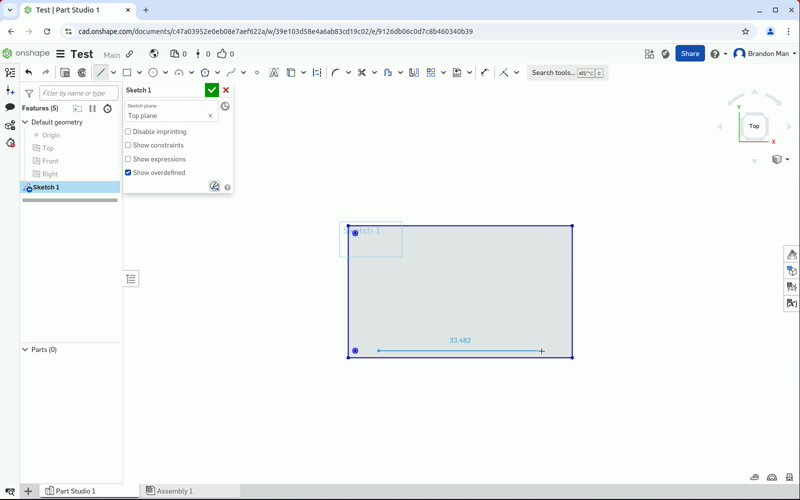
key_up(shift)
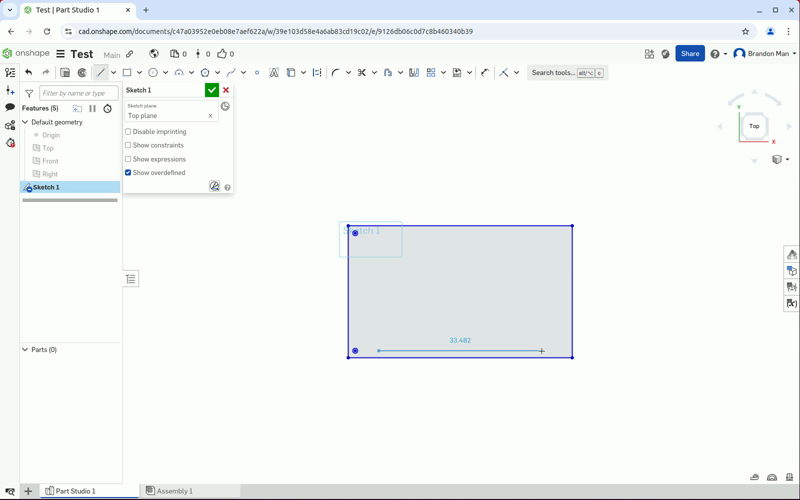
key_down(shift)
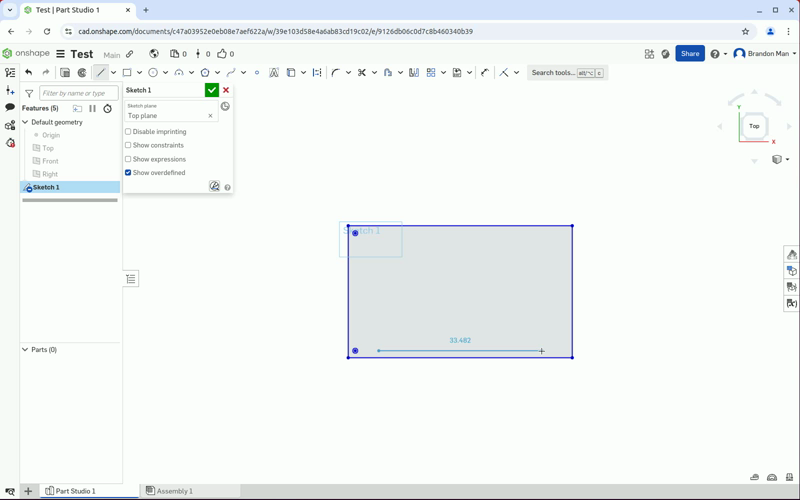
mouse_move(541, 233)
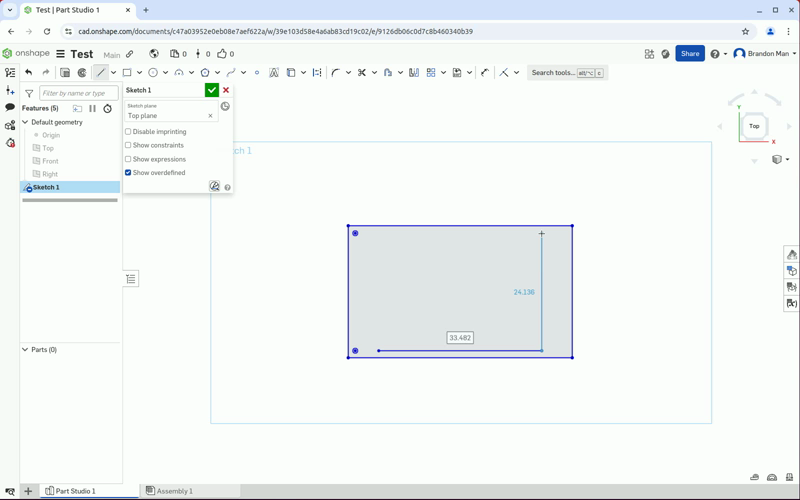
click(541, 233)
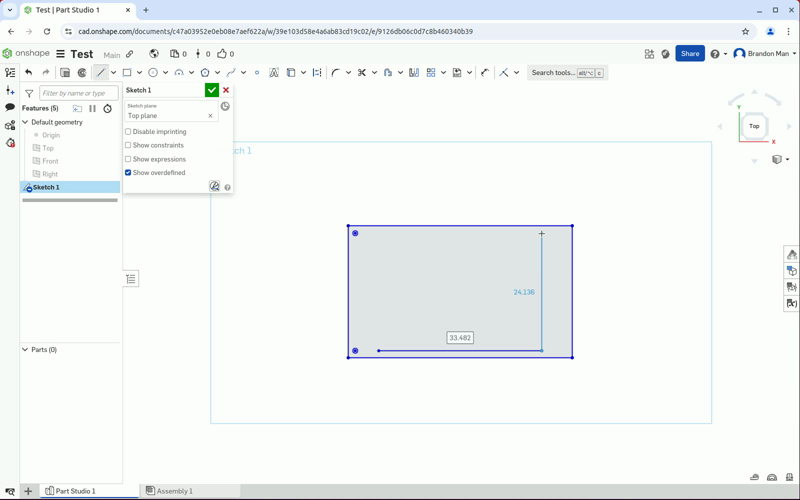
key_up(shift)
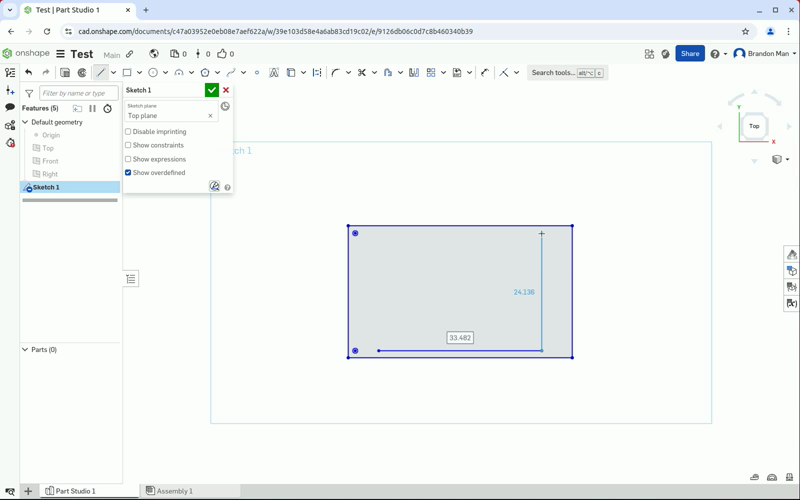
key_down(shift)
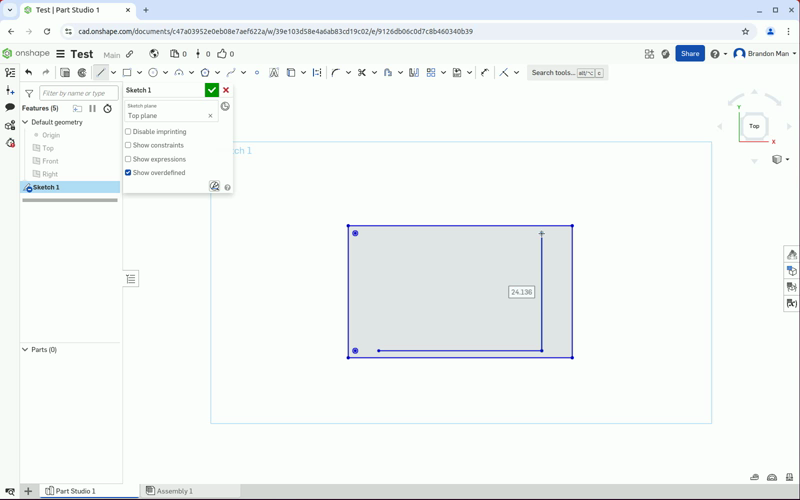
mouse_move(378, 233)
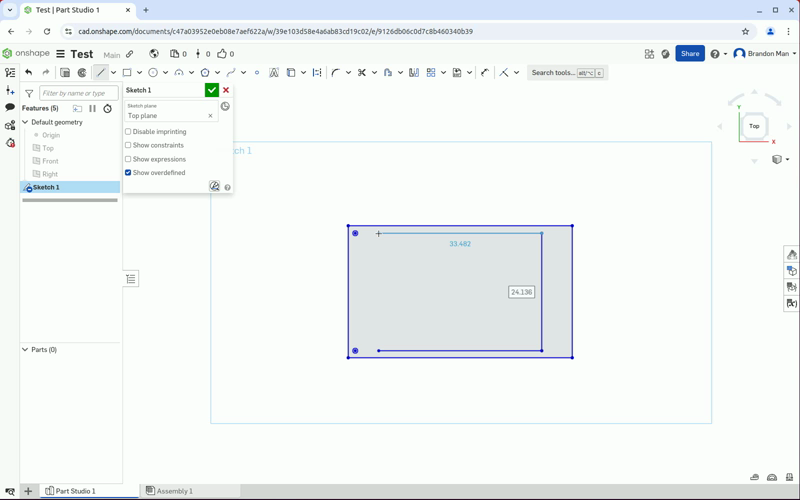
click(378, 233)
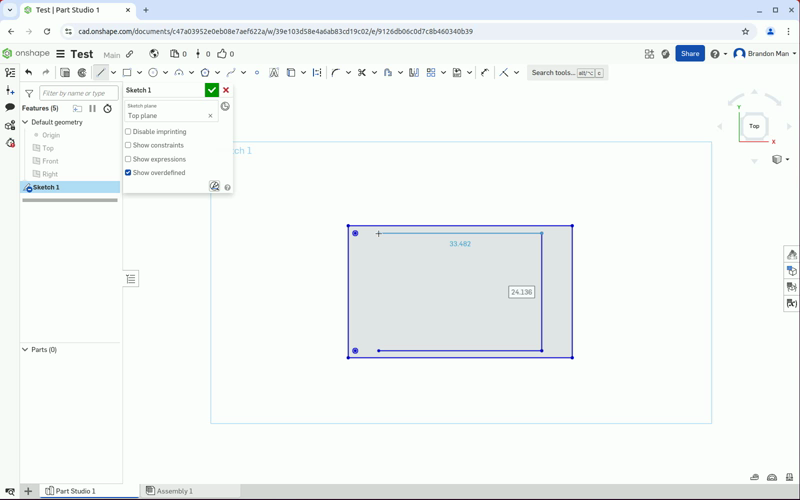
key_up(shift)
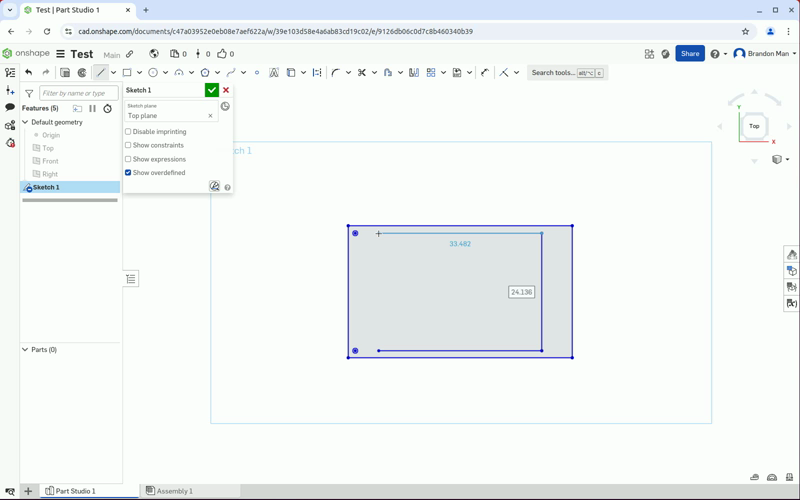
key_down(shift)
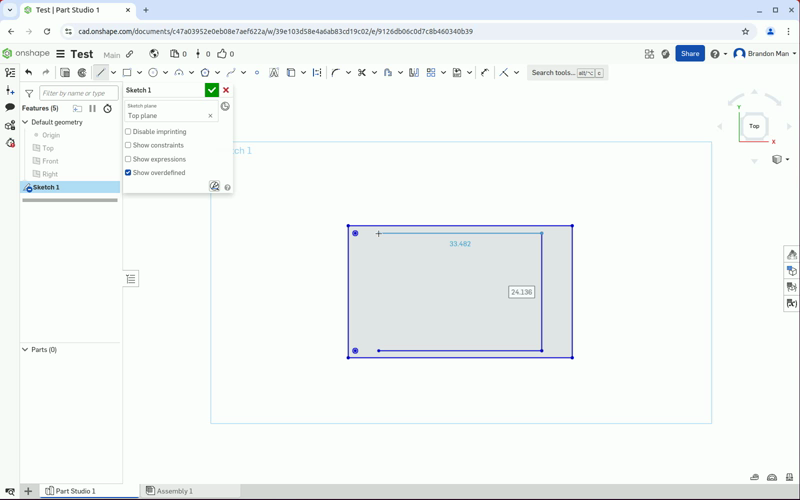
mouse_move(378, 350)
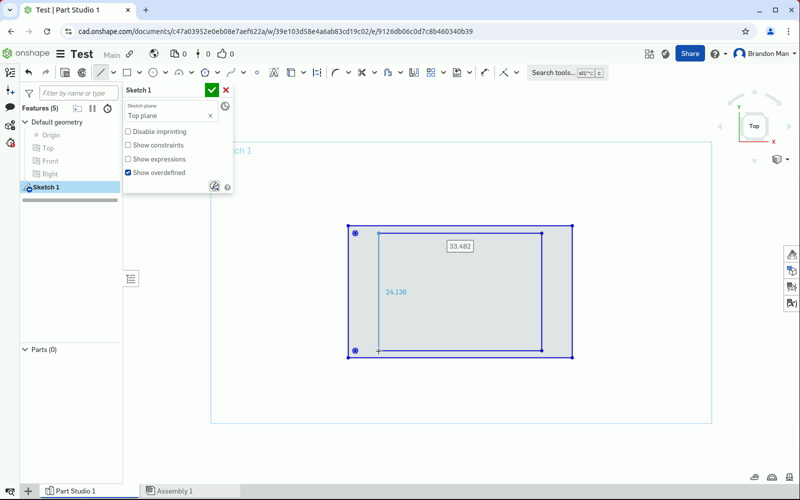
key_up(shift)
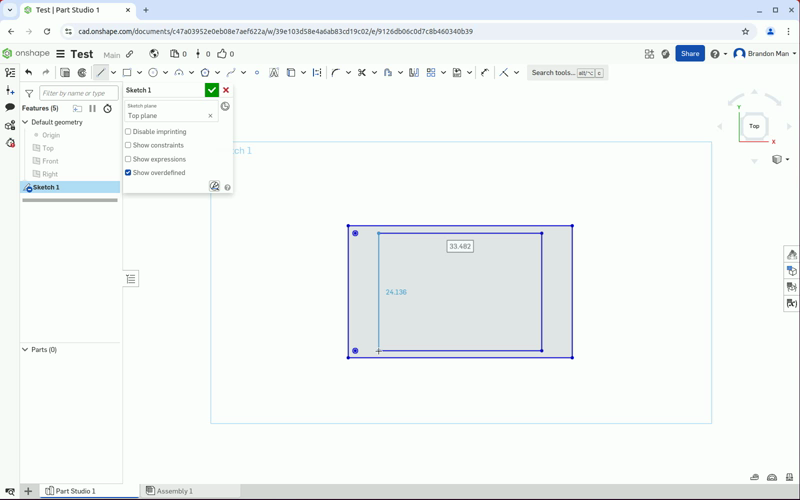
click(378, 350)
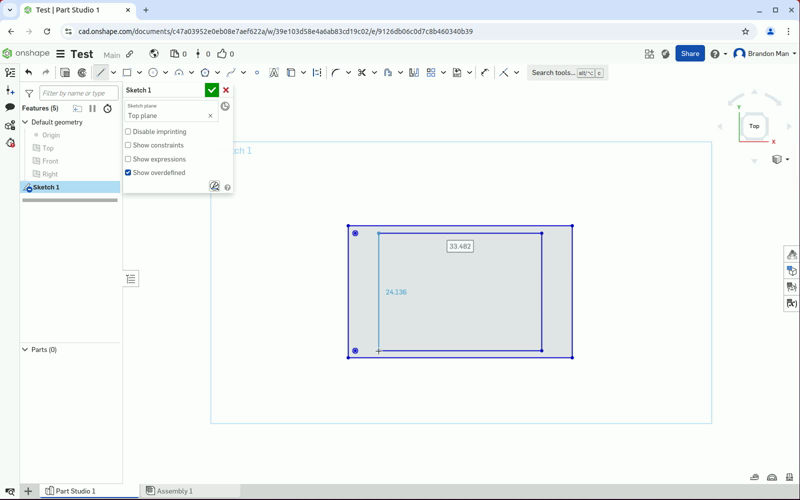
key(esc)
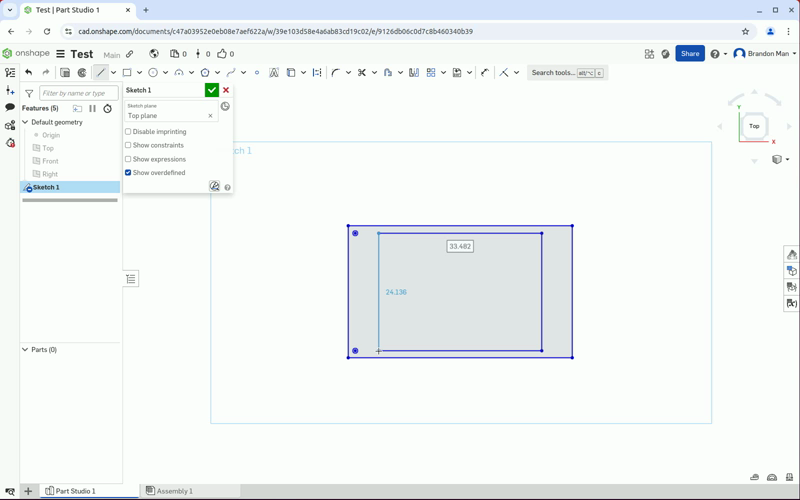
key(c)
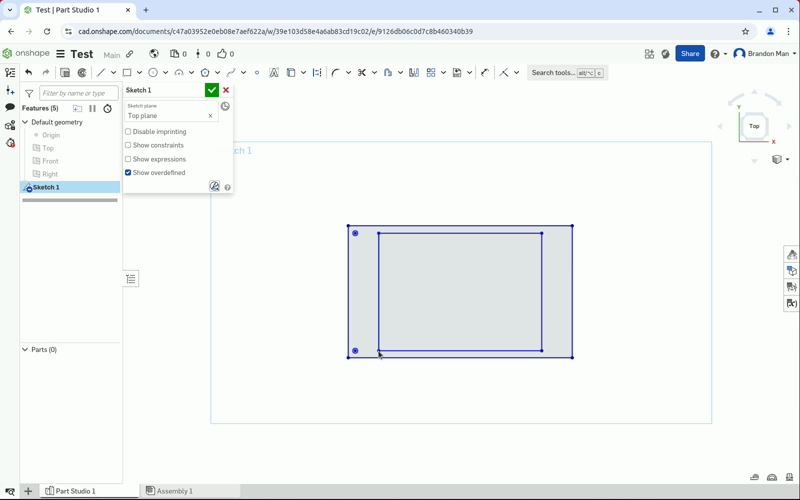
key_down(shift)
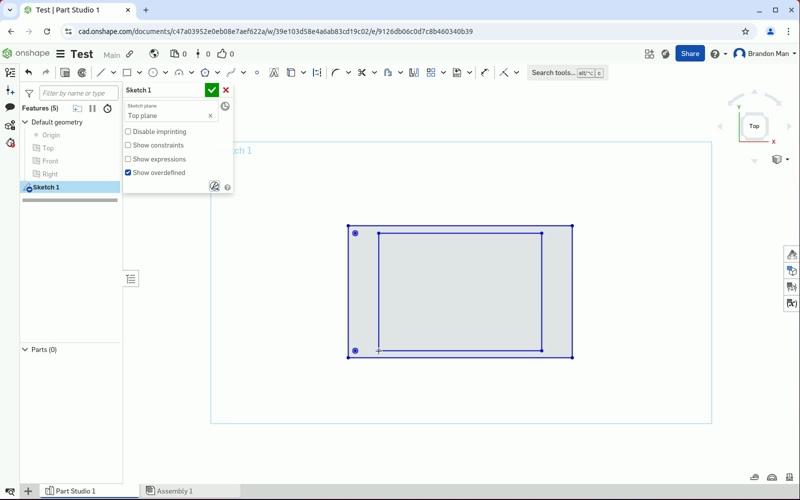
mouse_move(564, 350)
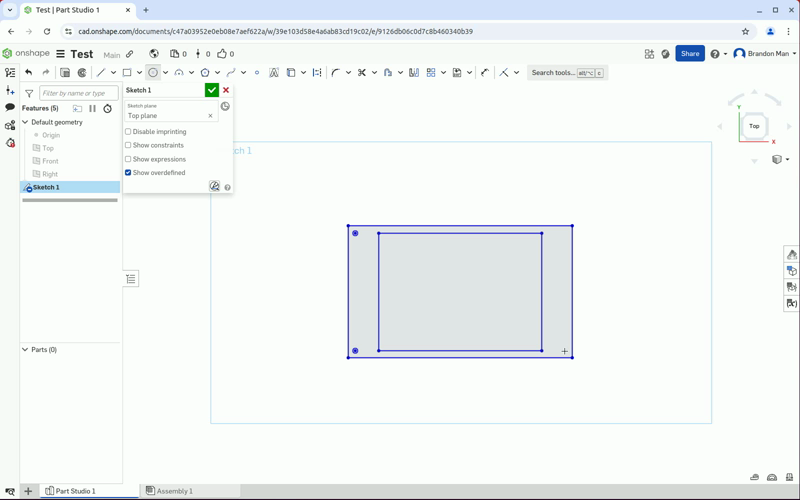
click(564, 350)
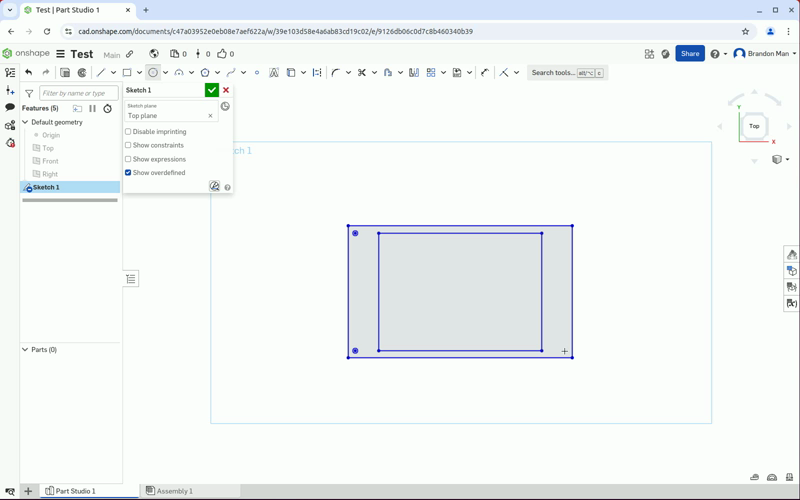
key_up(shift)
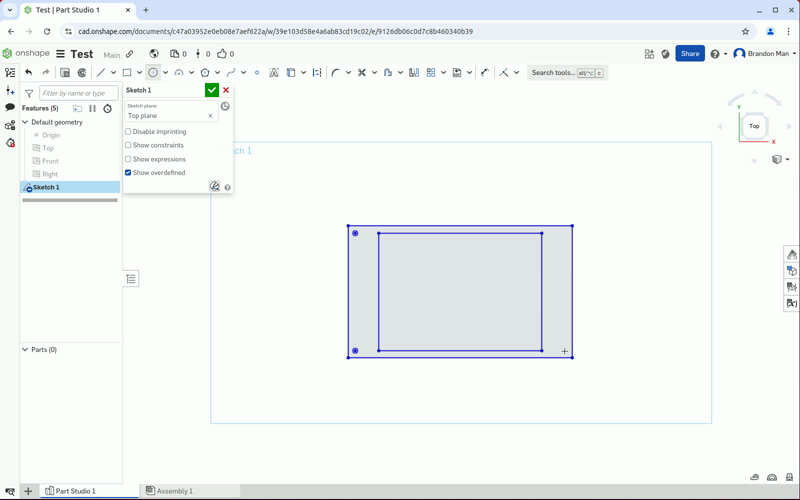
mouse_move(567, 350)
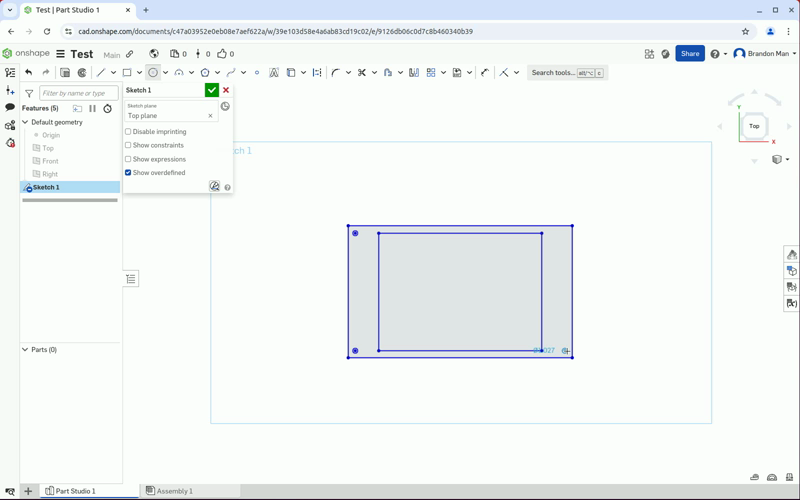
scroll(6)
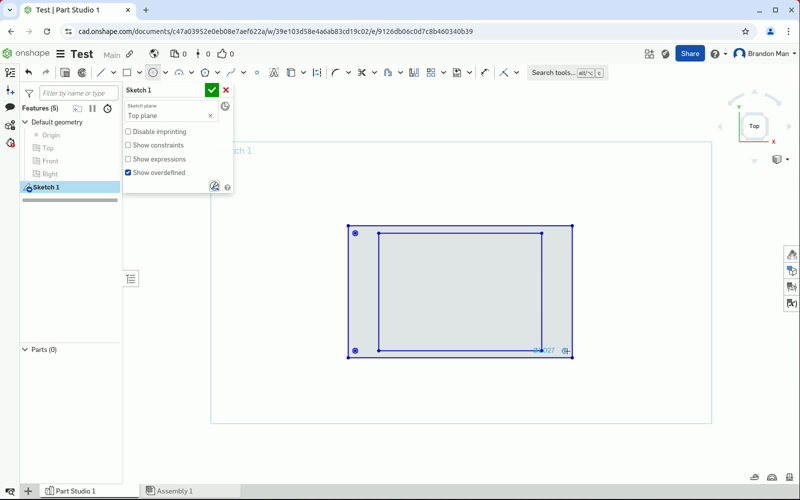
scroll(6)
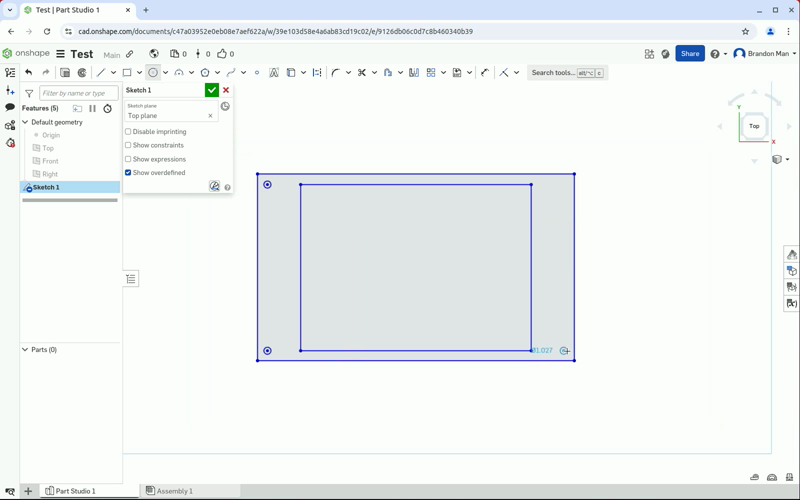
scroll(6)
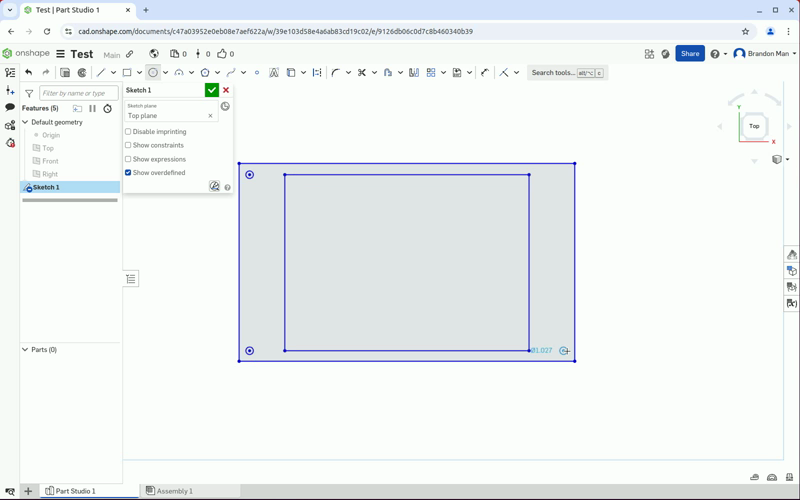
scroll(6)
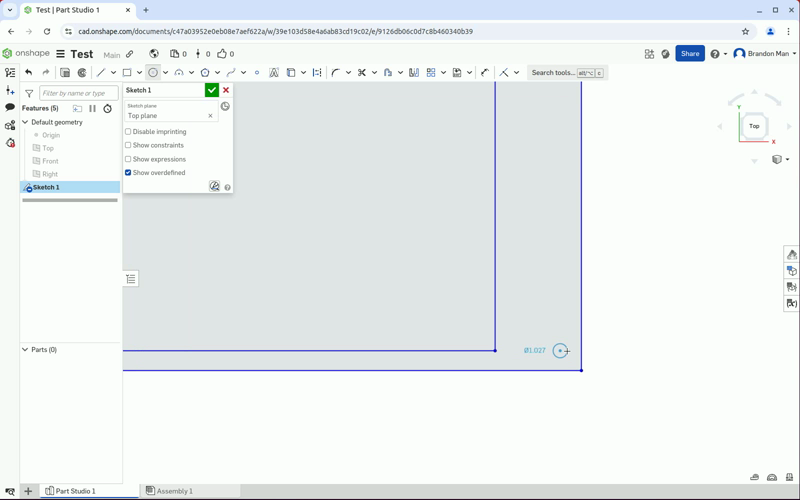
scroll(6)
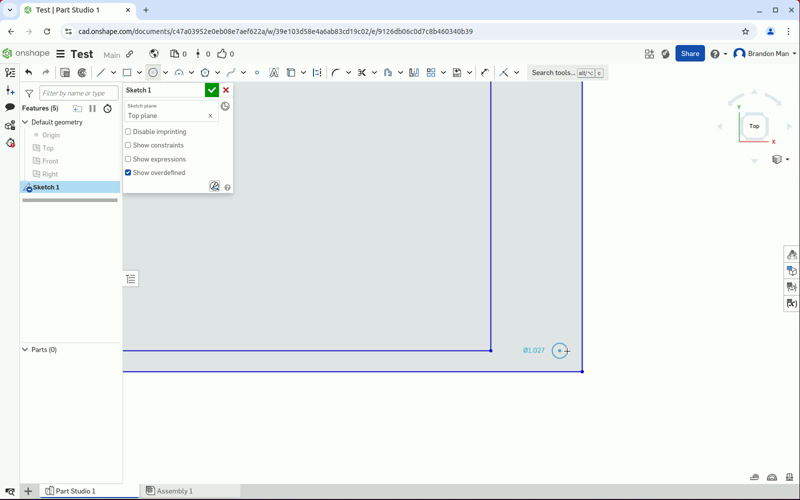
scroll(6)
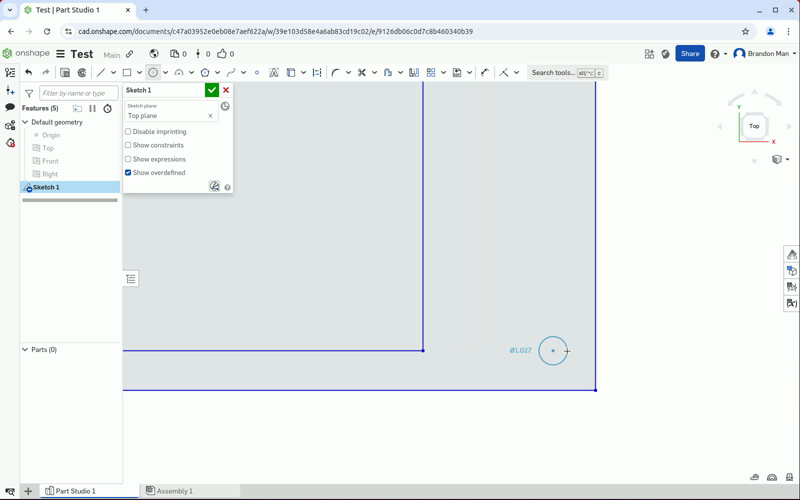
scroll(6)
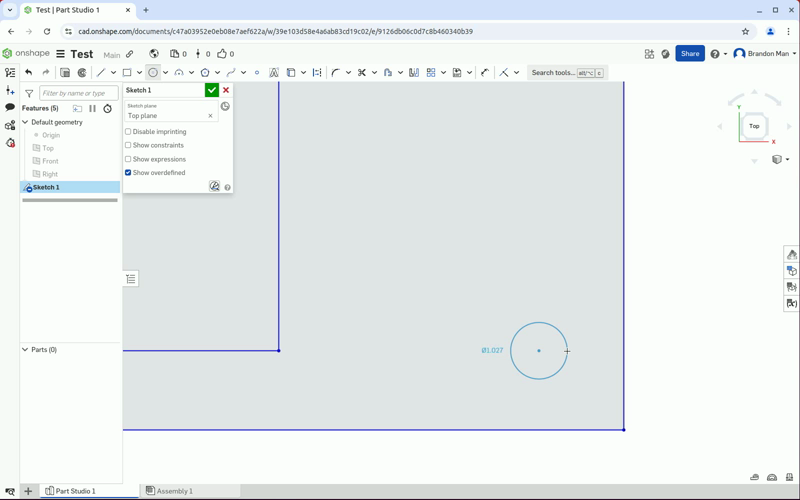
click(567, 350)
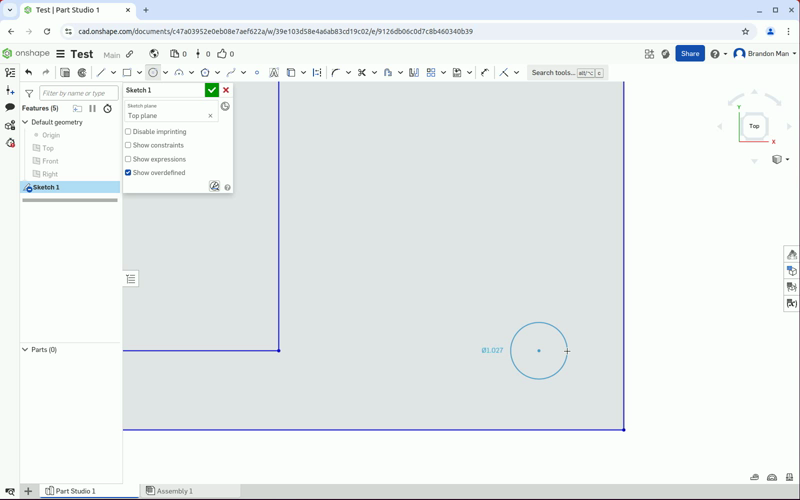
scroll(-6)
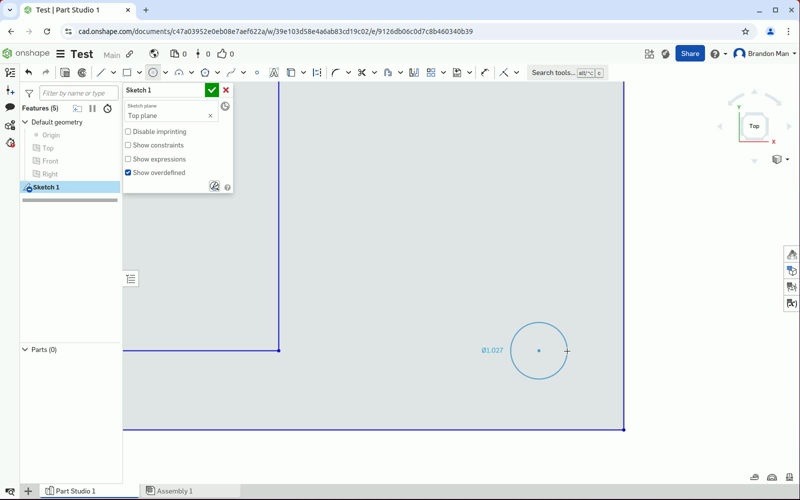
scroll(-6)
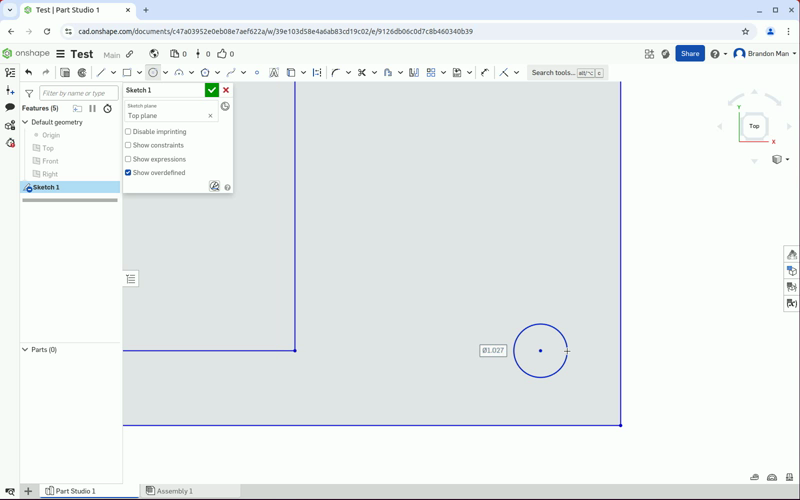
scroll(-6)
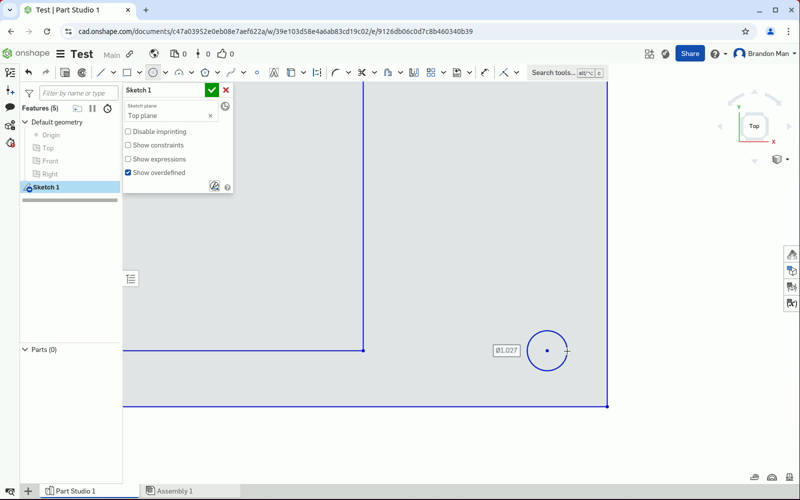
scroll(-6)
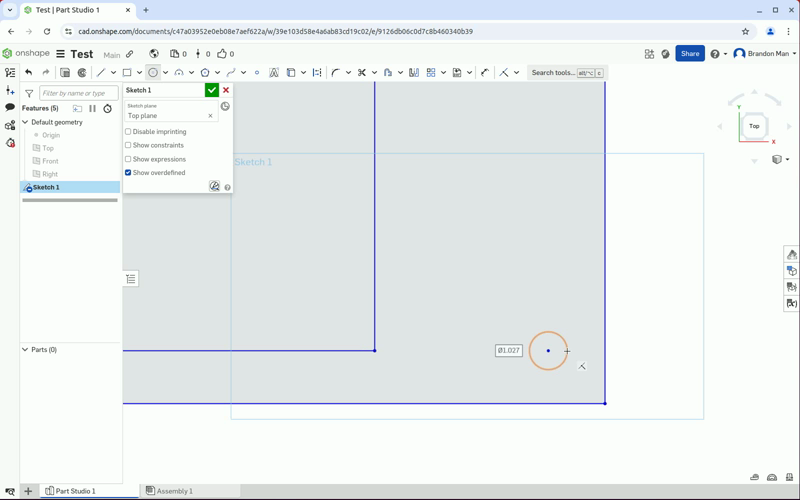
scroll(-6)
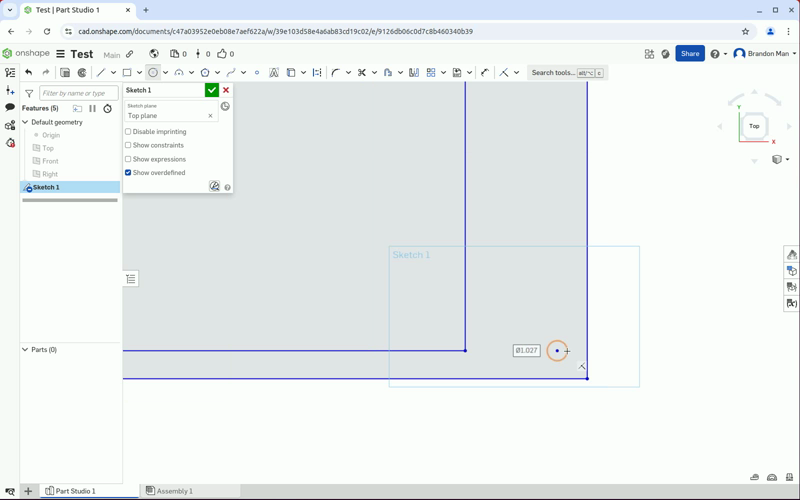
scroll(-6)
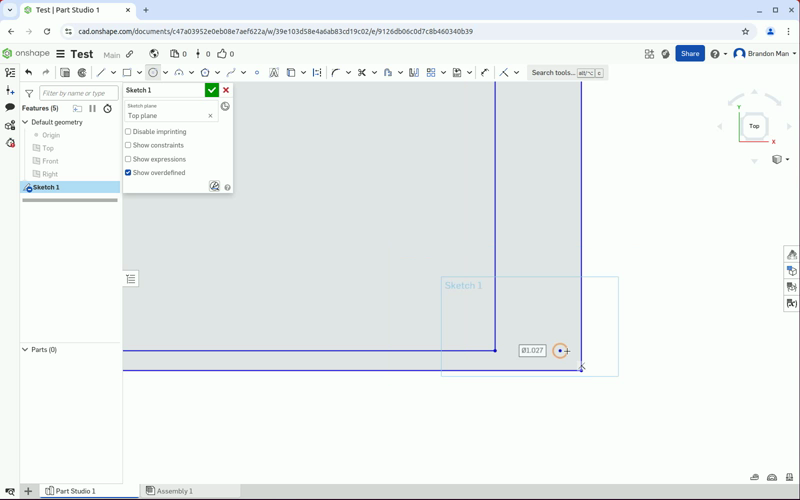
scroll(-6)
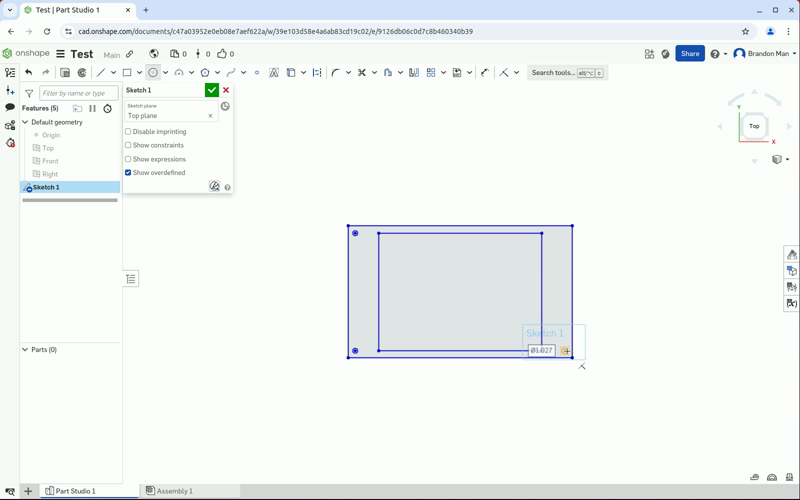
key(esc)
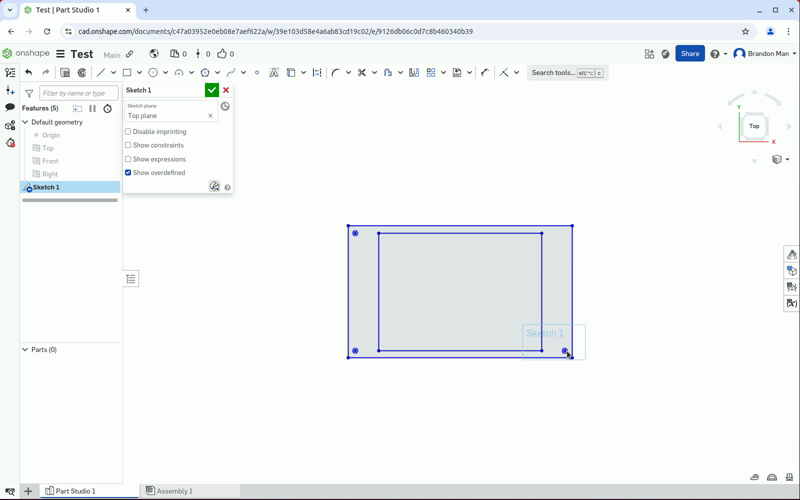
key(c)
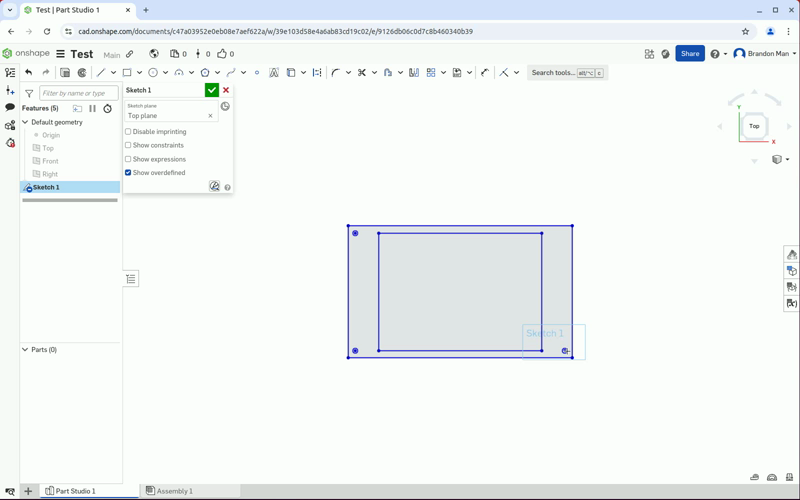
key_down(shift)
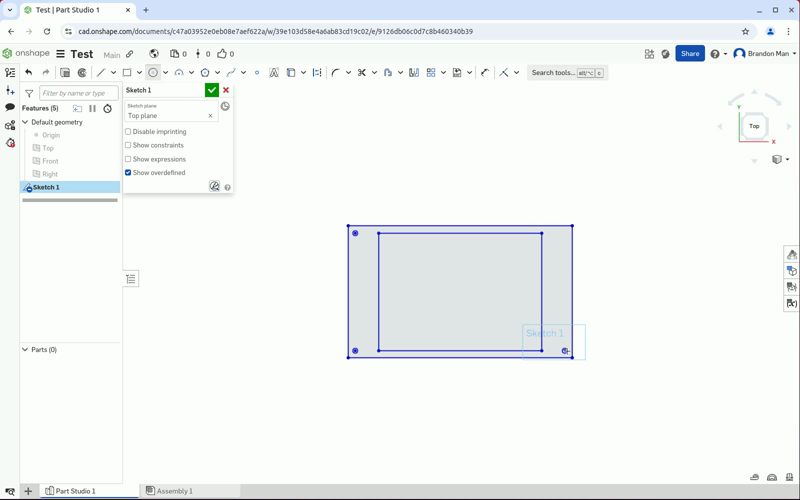
mouse_move(564, 233)
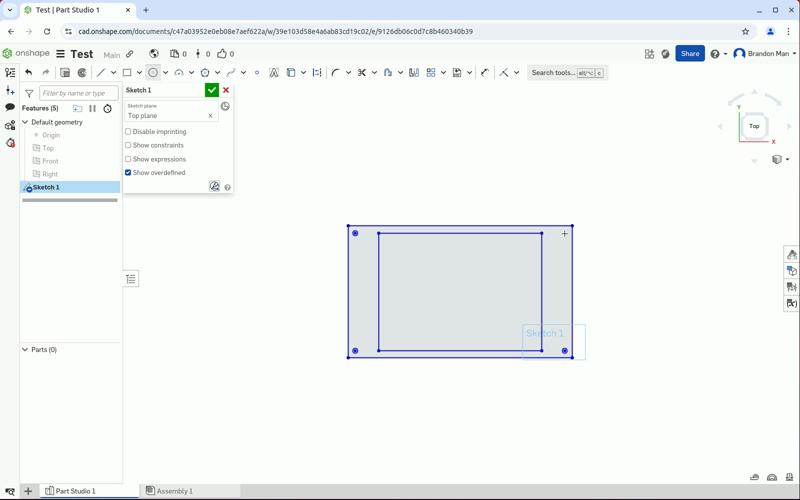
click(564, 233)
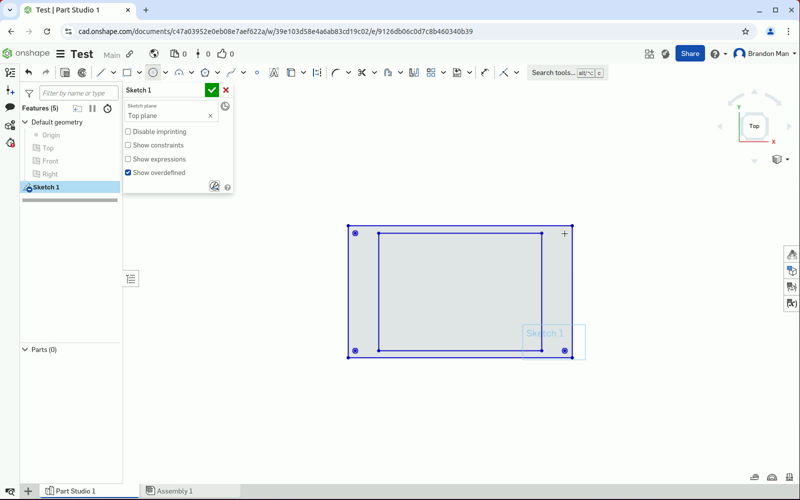
key_up(shift)
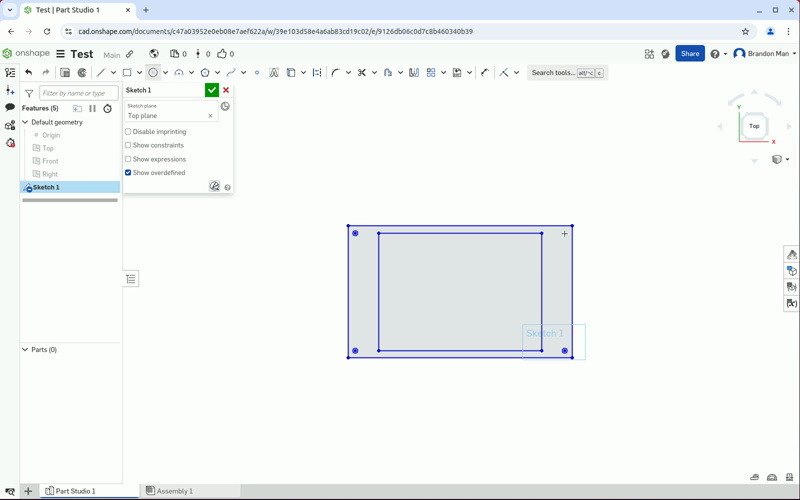
mouse_move(567, 233)
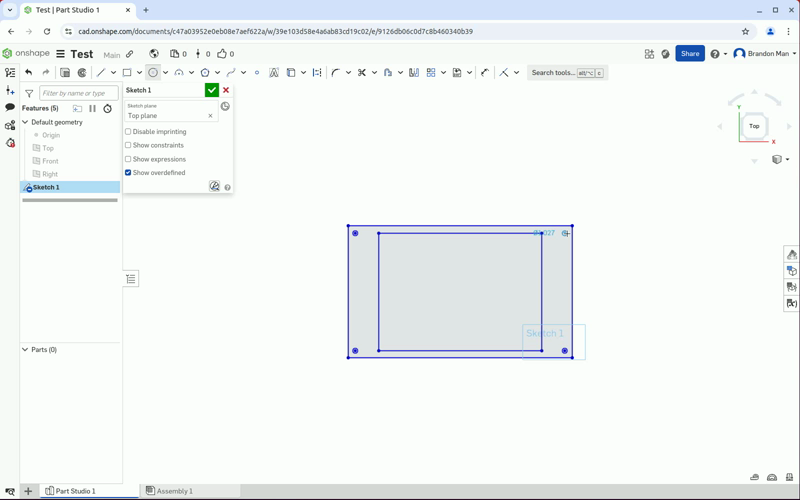
scroll(6)
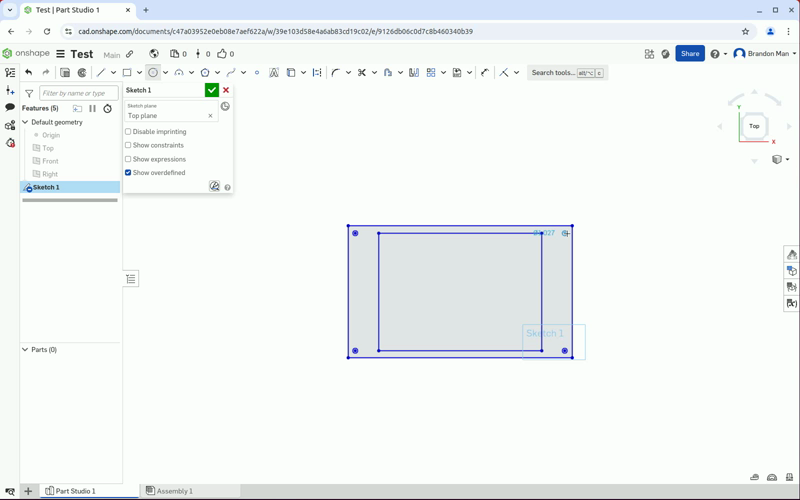
scroll(6)
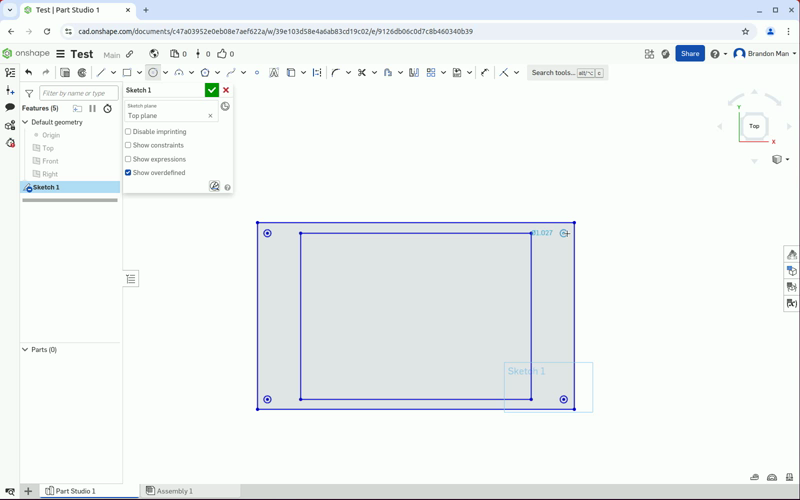
scroll(6)
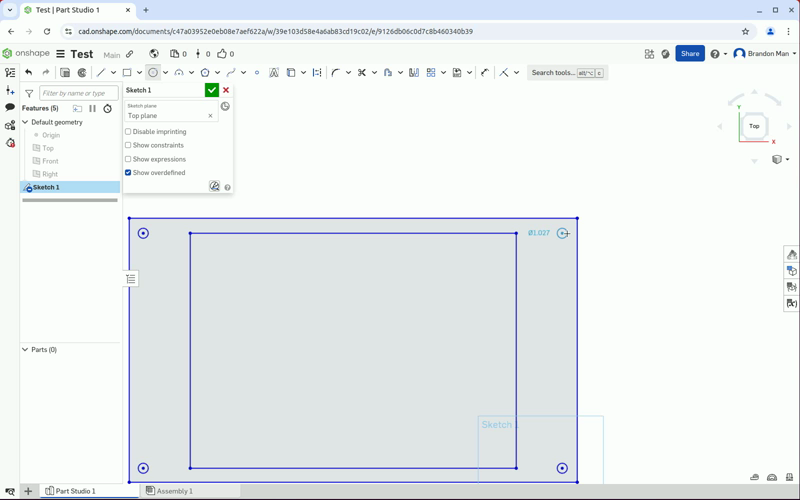
scroll(6)
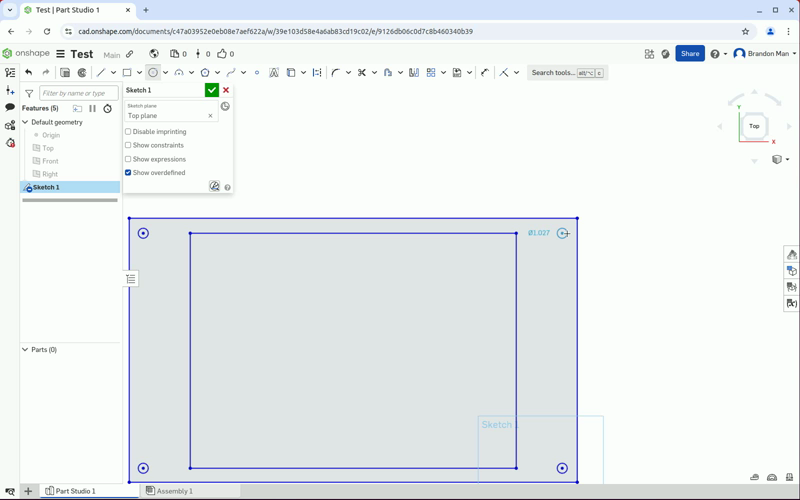
scroll(6)
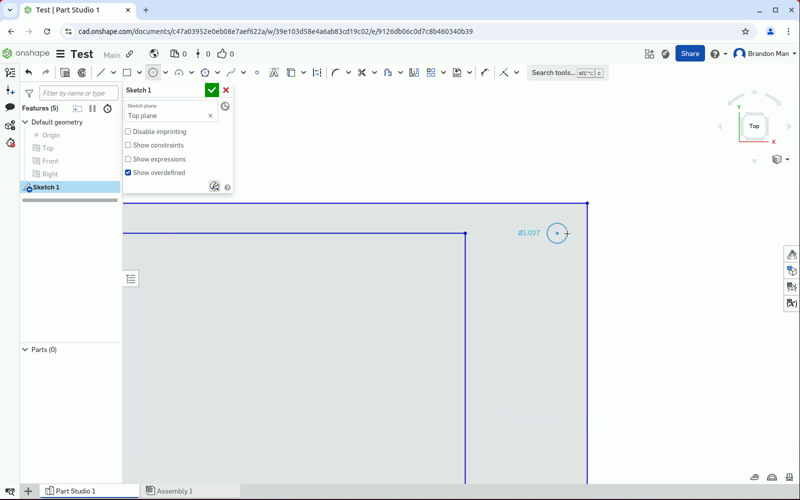
scroll(6)
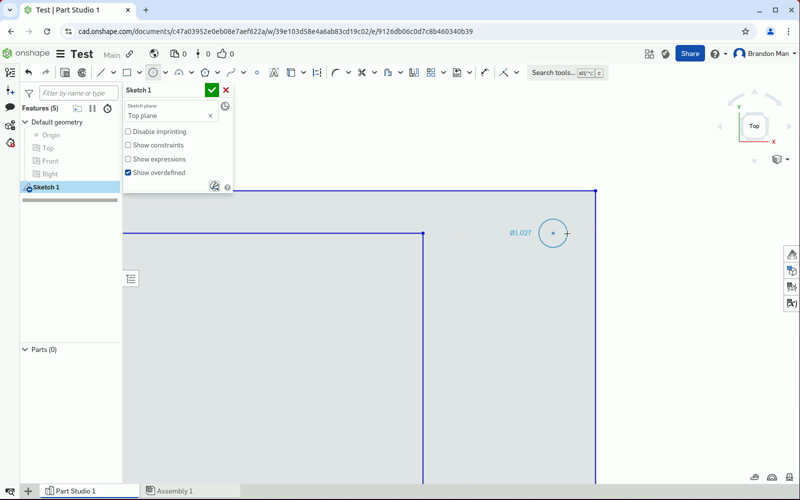
scroll(6)
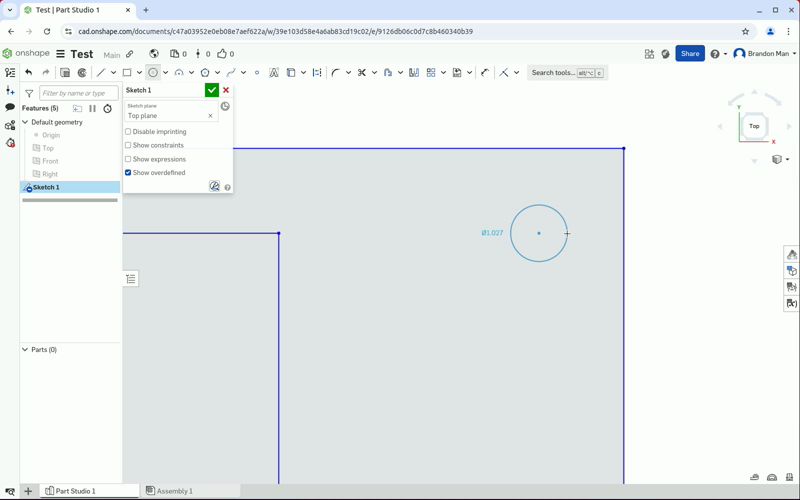
click(567, 233)
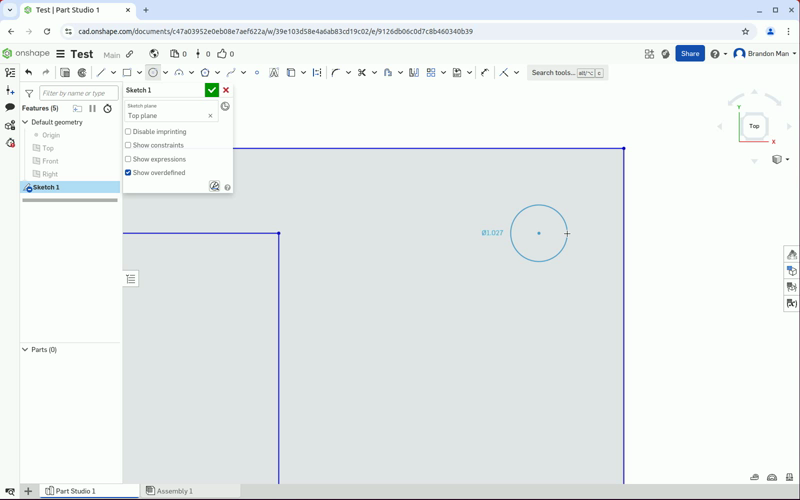
scroll(-6)
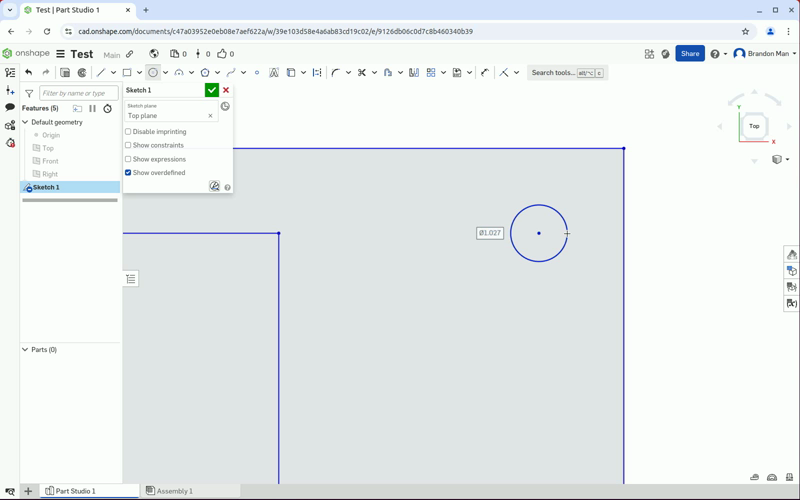
scroll(-6)
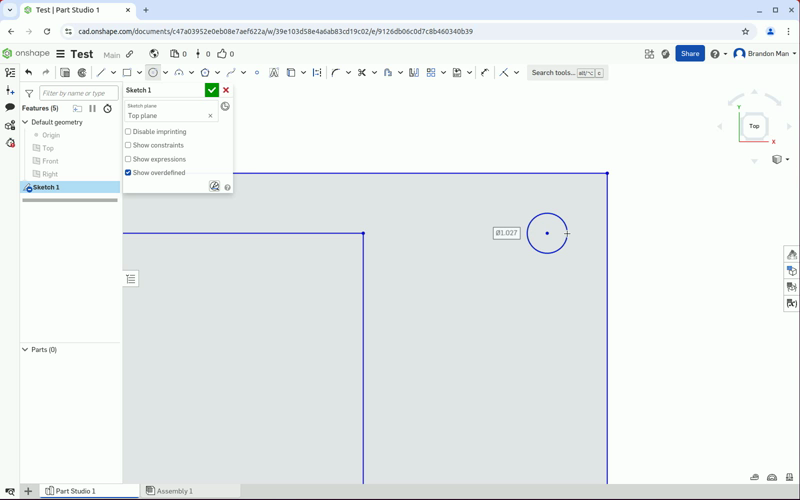
scroll(-6)
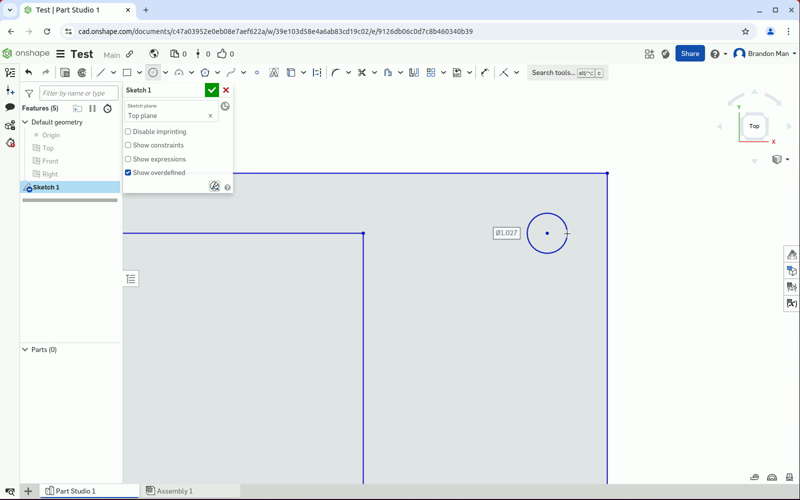
scroll(-6)
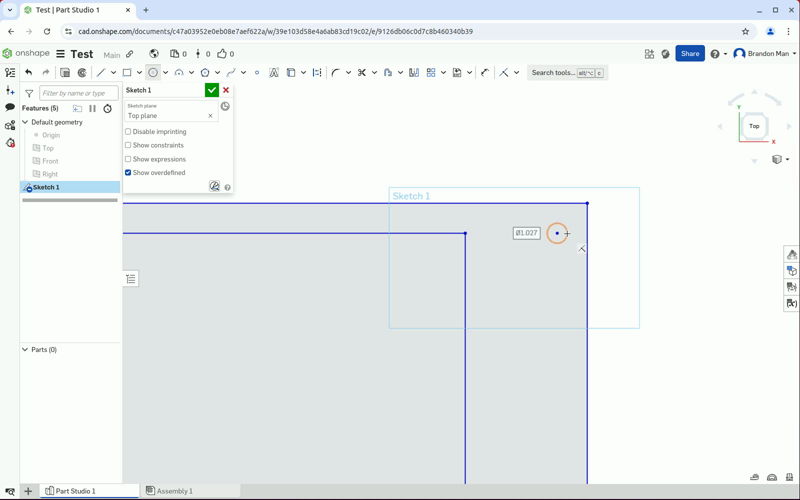
scroll(-6)
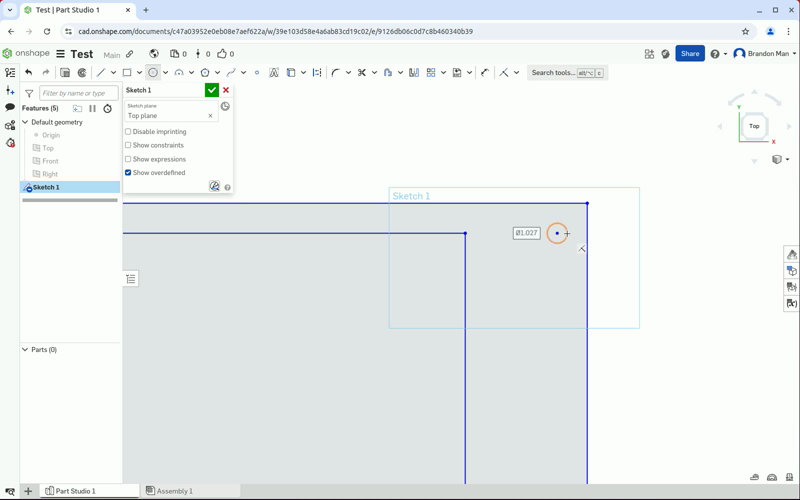
scroll(-6)
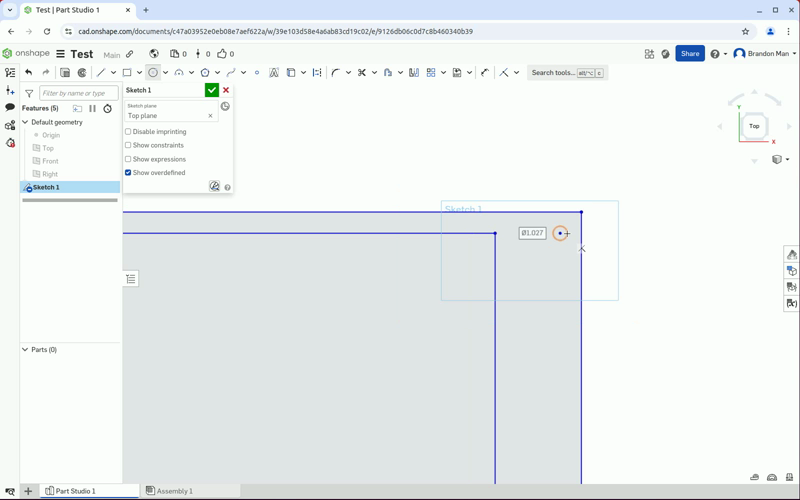
scroll(-6)
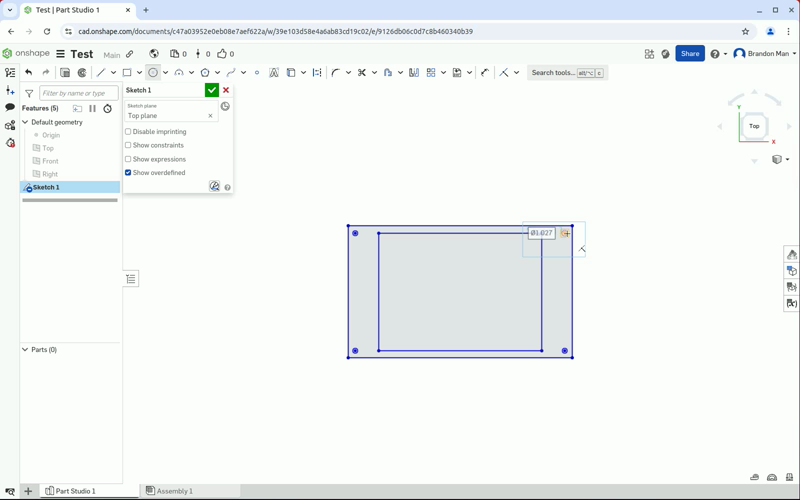
key(esc)
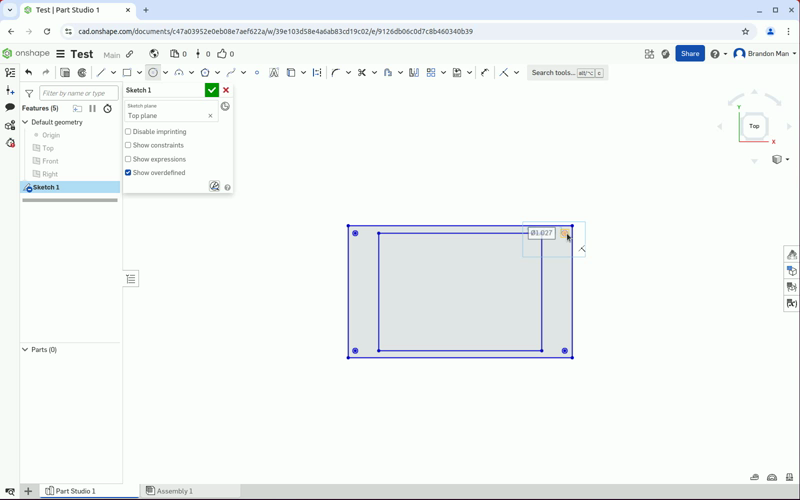
mouse_move(364, 331)
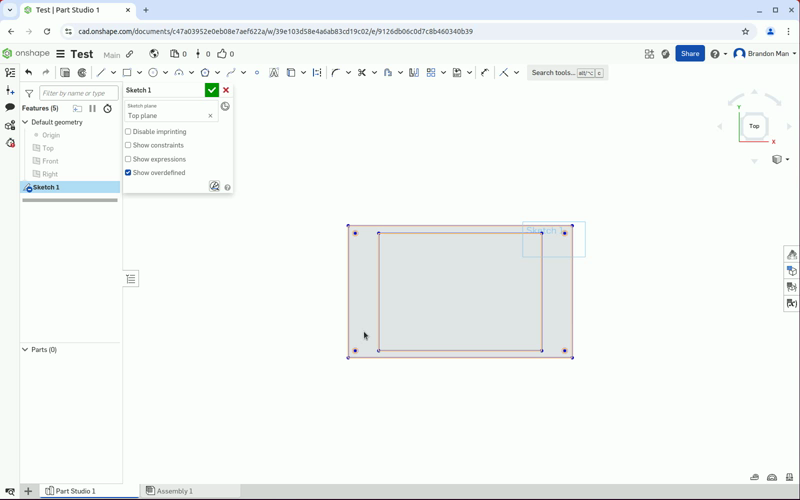
click(364, 331)
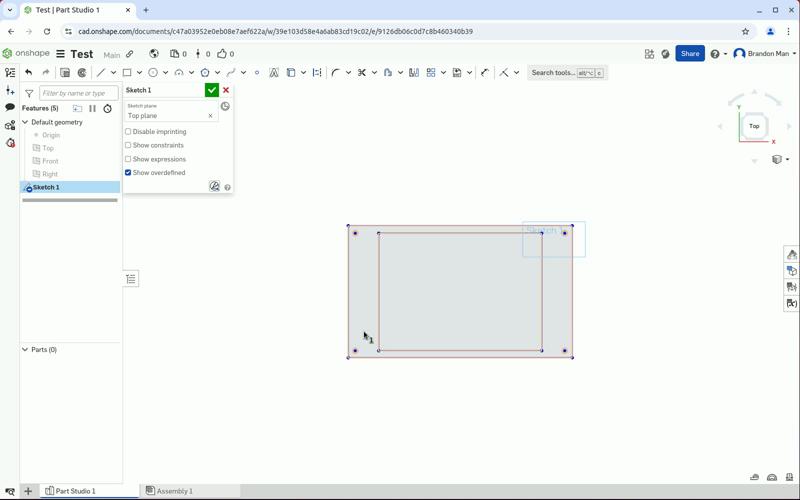
mouse_move(73, 352)
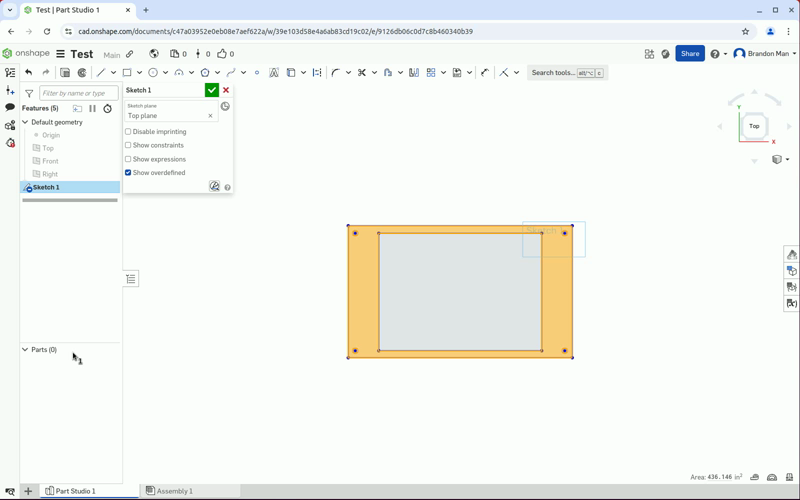
key(shift+y)
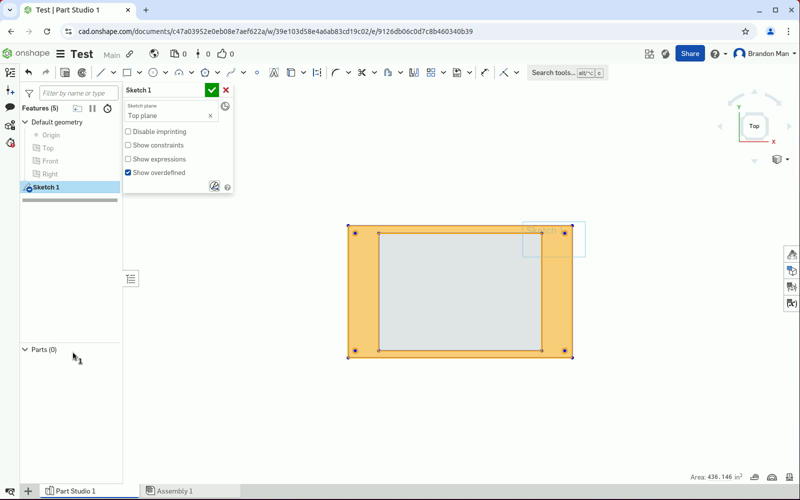
key(shift+e)
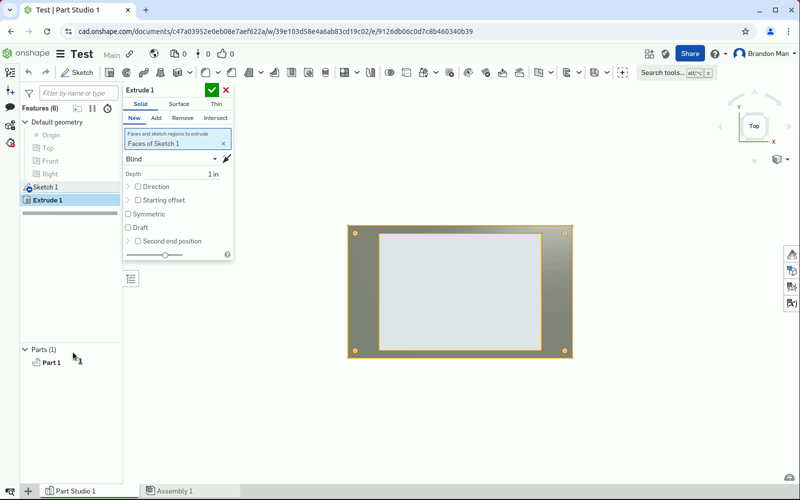
mouse_move(143, 106)
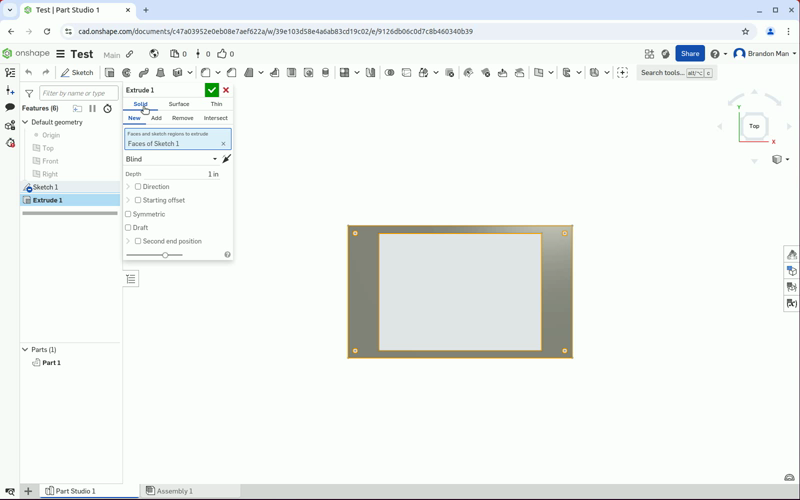
click(143, 106)
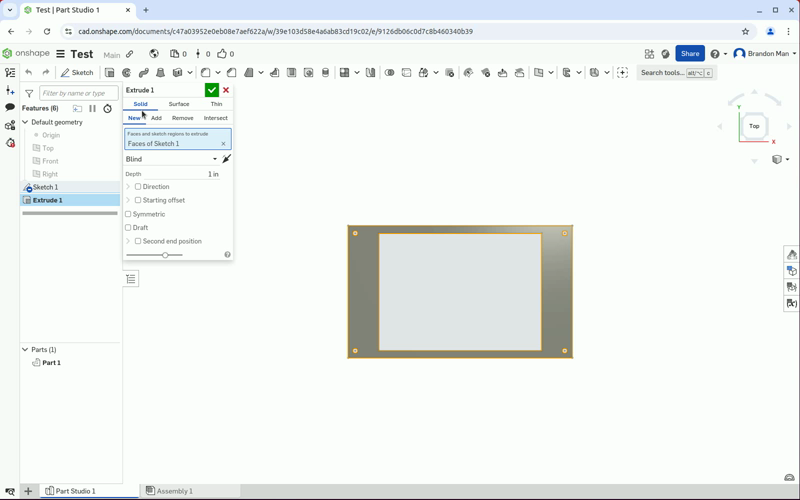
mouse_move(137, 120)
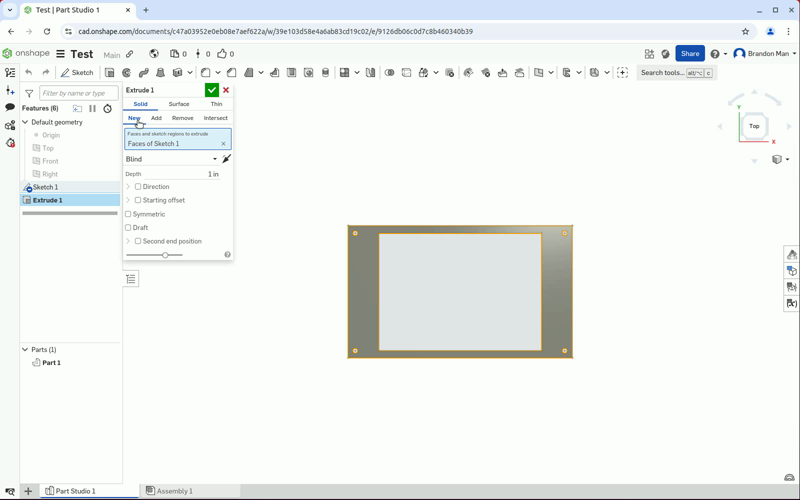
click(137, 120)
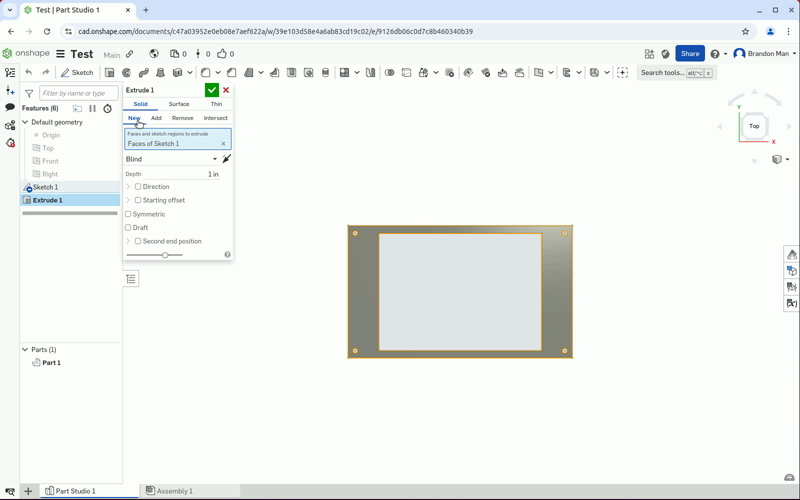
key(tab, 4)
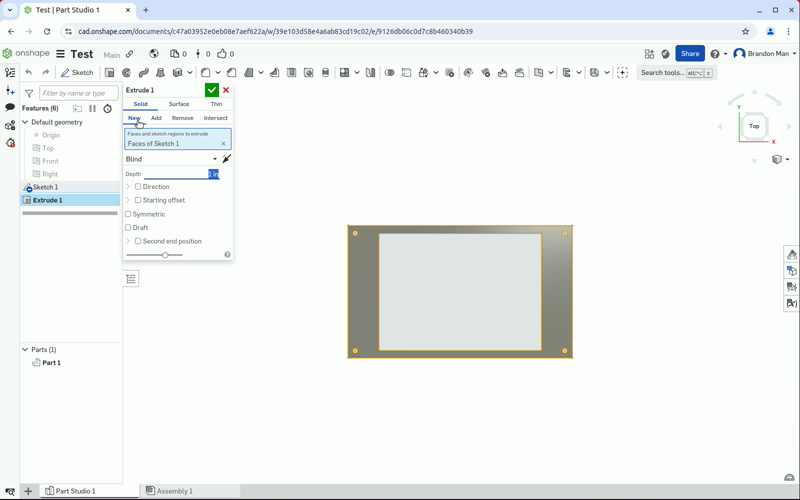
text(0.722)
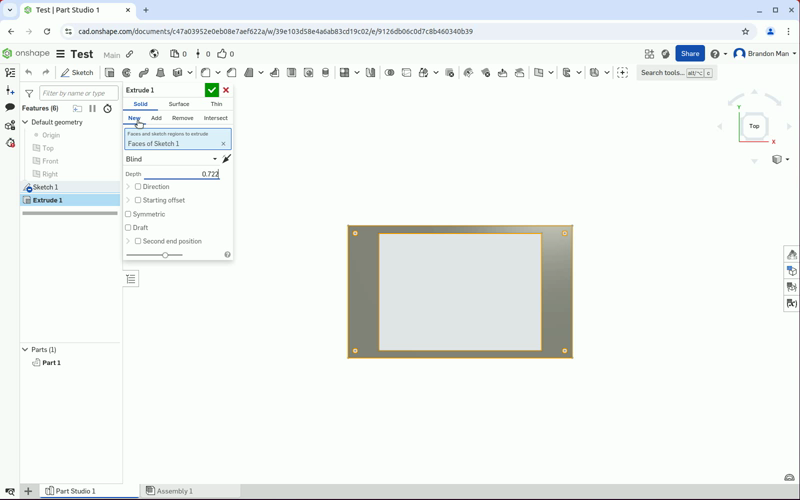
key(enter)
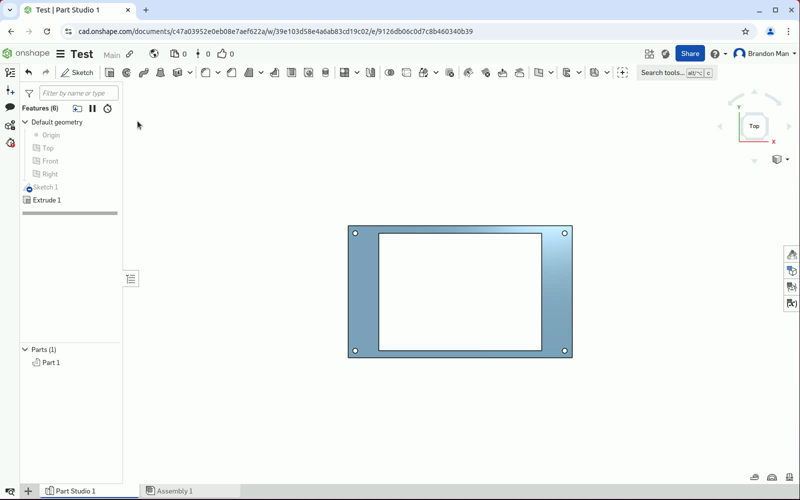
key(shift+h)
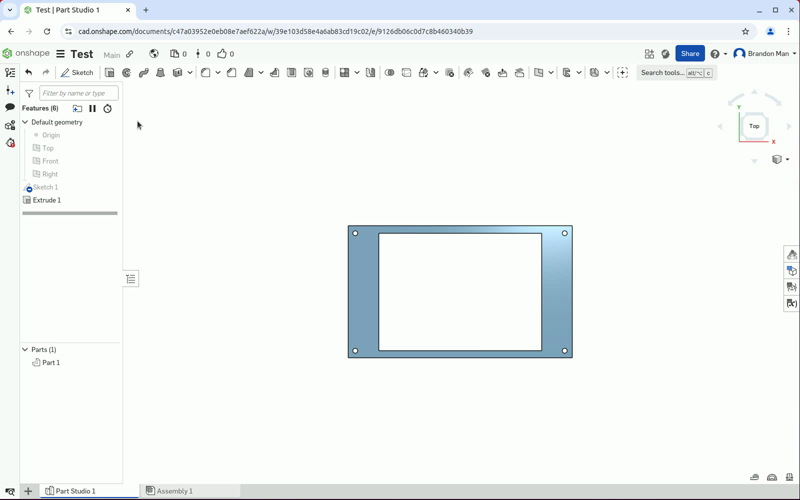
key(shift+h)
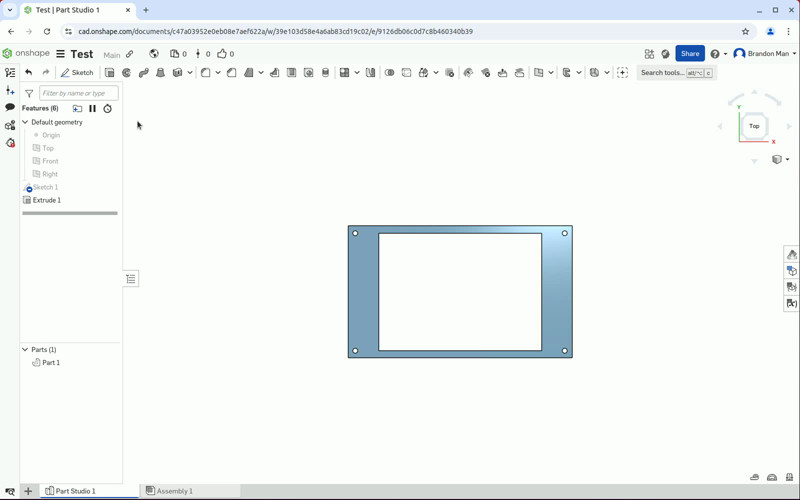
mouse_move(73, 189)
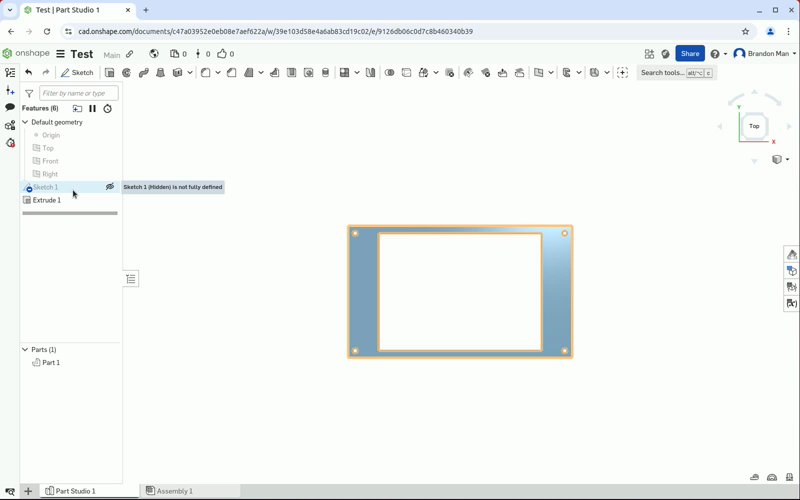
click(73, 189)
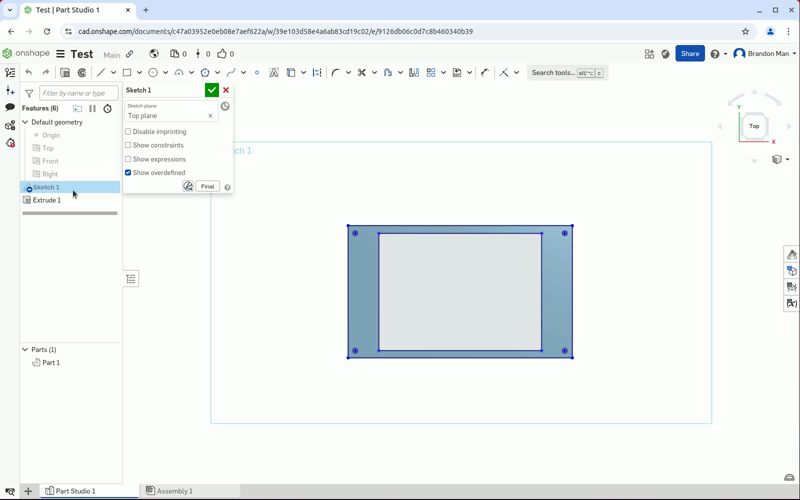
mouse_move(229, 92)
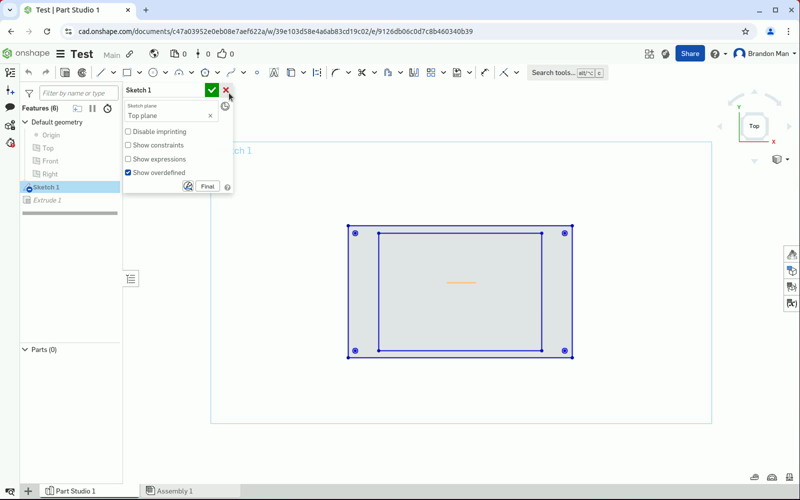
click(229, 92)
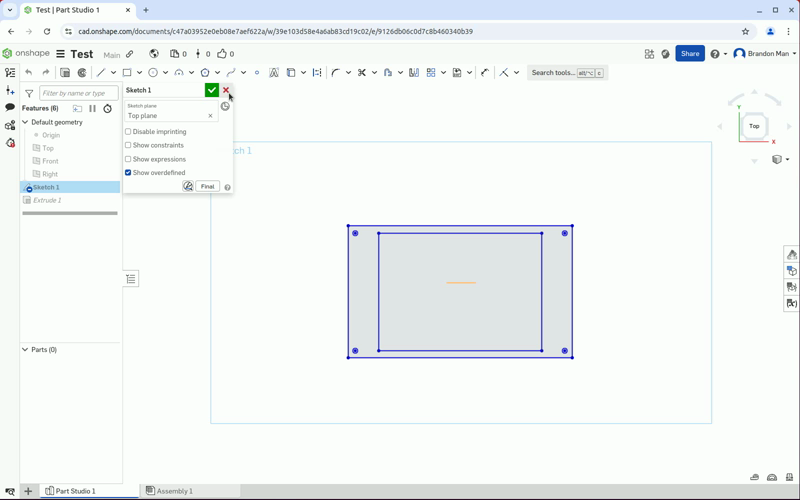
key(shift+s)
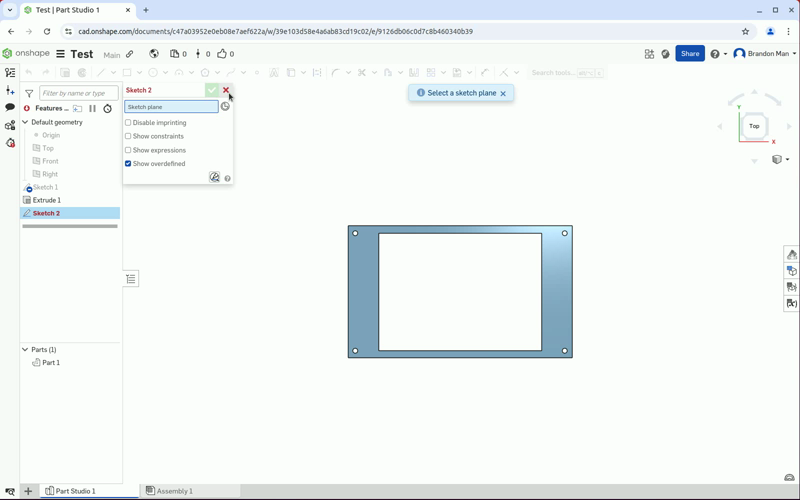
mouse_move(73, 150)
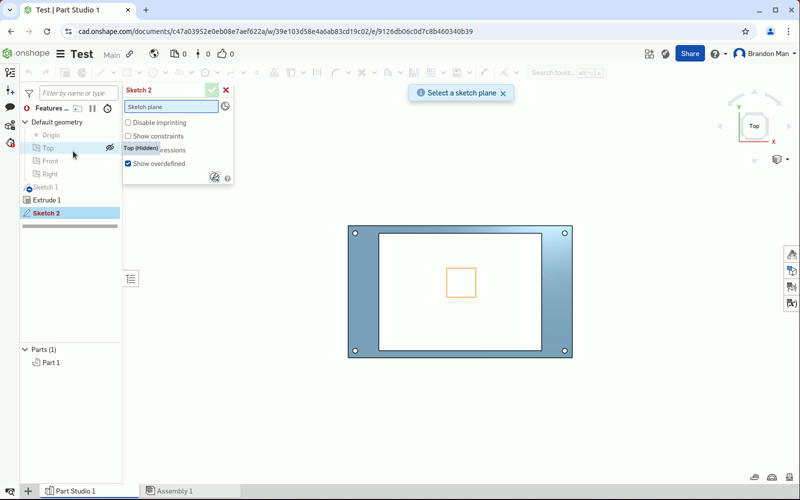
click(73, 150)
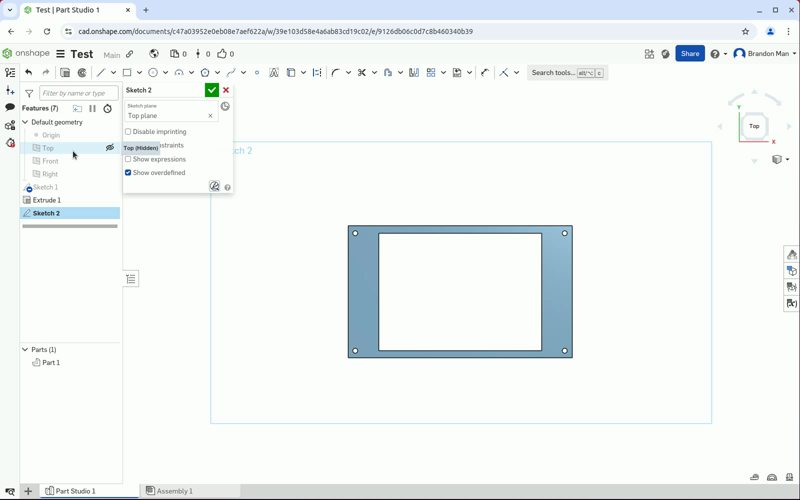
mouse_move(73, 352)
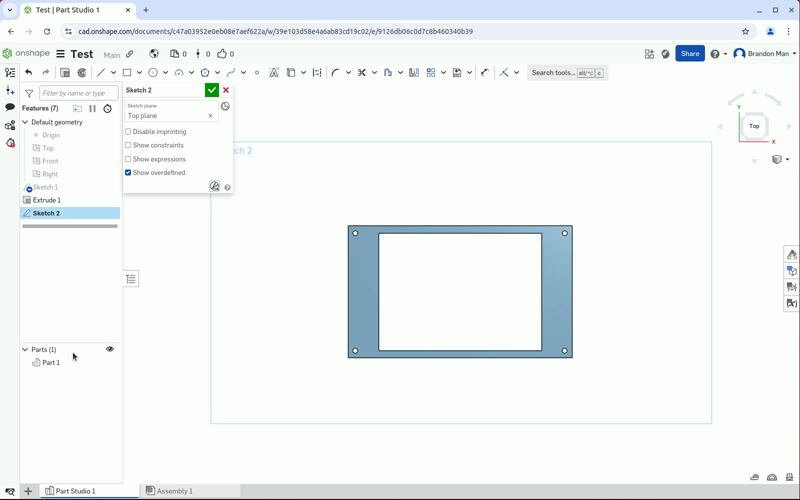
key(y)
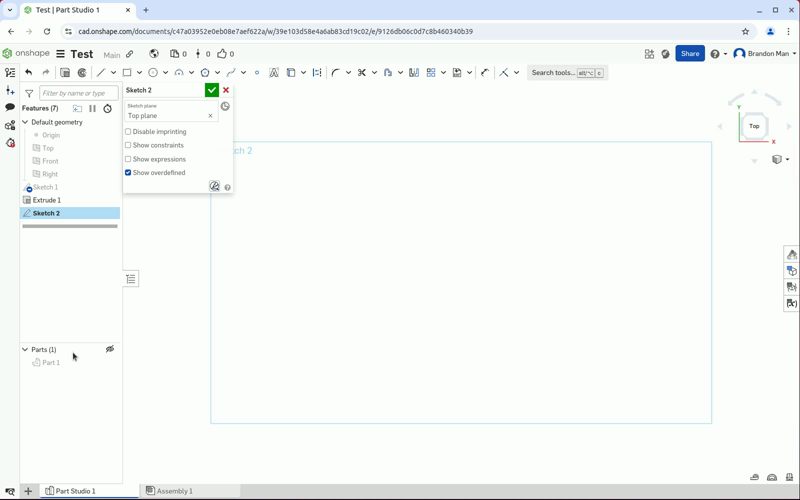
key(l)
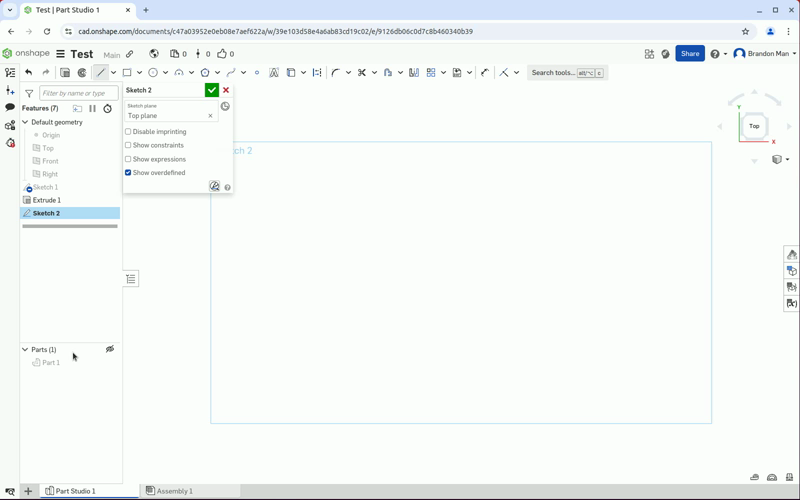
key_down(shift)
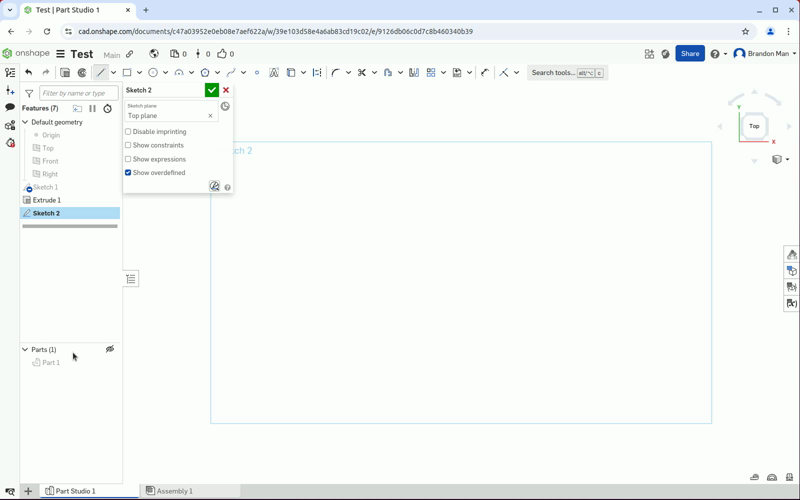
mouse_move(378, 351)
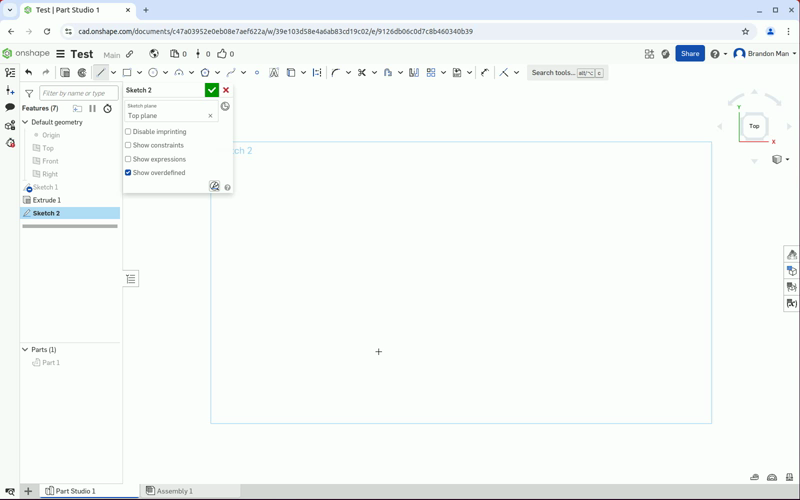
click(378, 351)
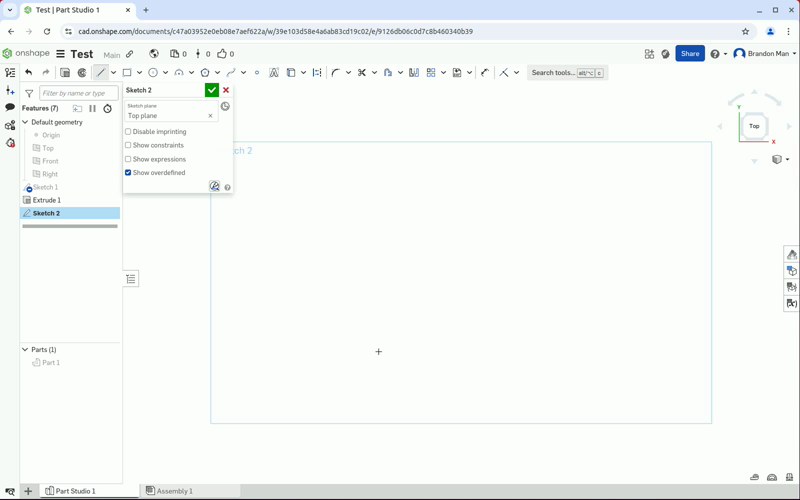
key_up(shift)
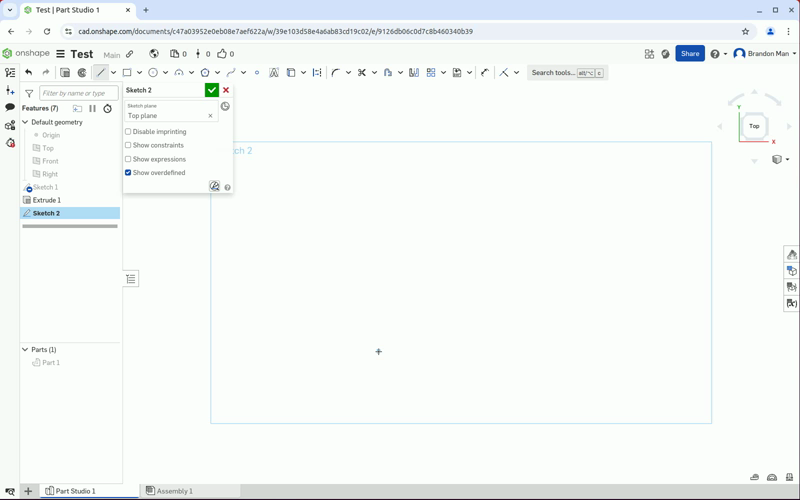
key_down(shift)
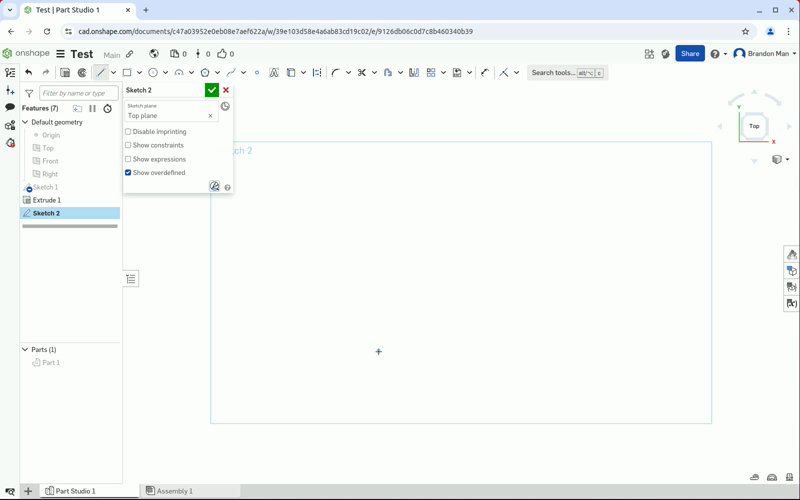
mouse_move(542, 351)
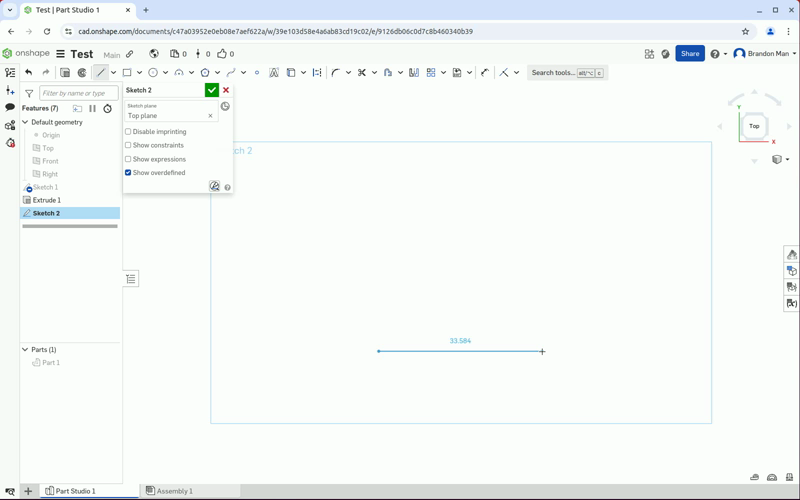
click(542, 351)
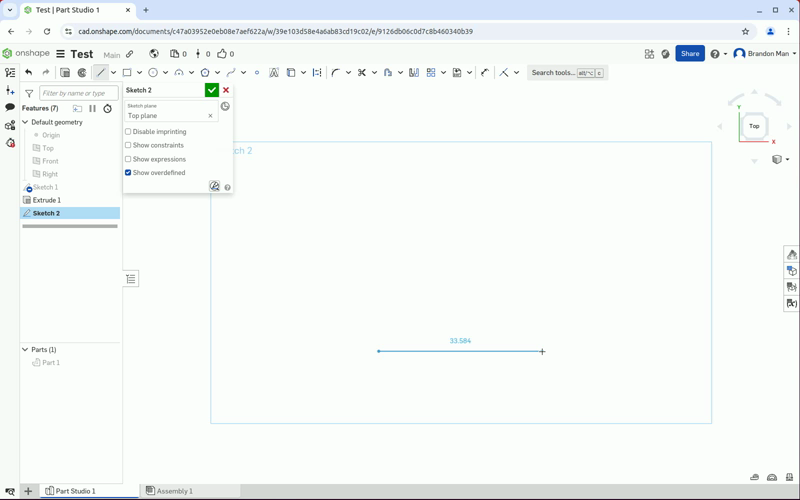
key_up(shift)
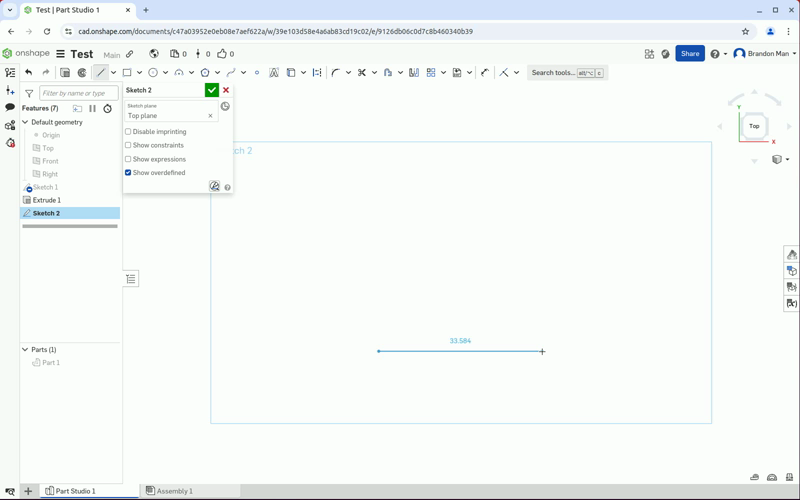
key_down(shift)
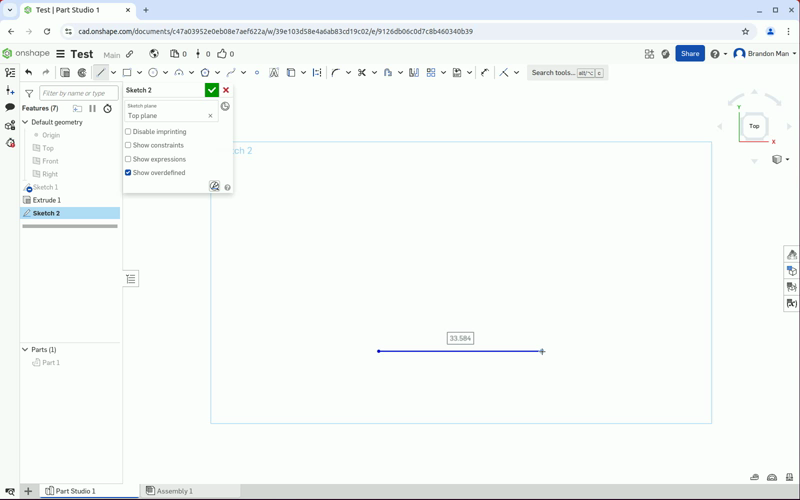
mouse_move(542, 232)
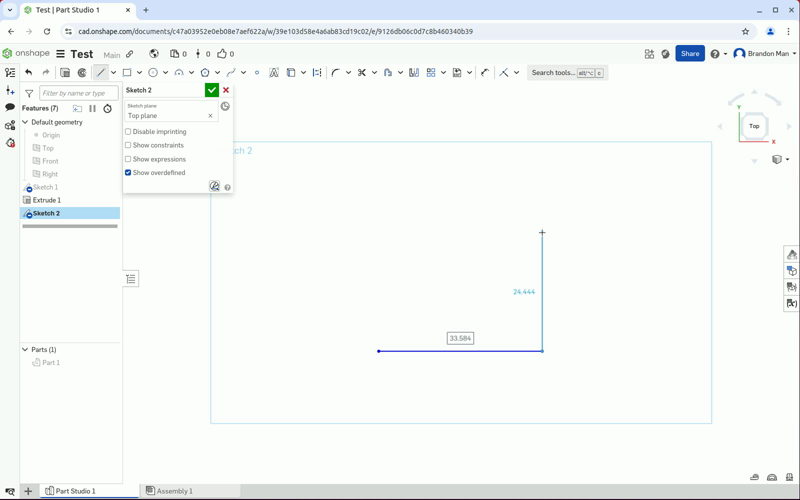
click(542, 232)
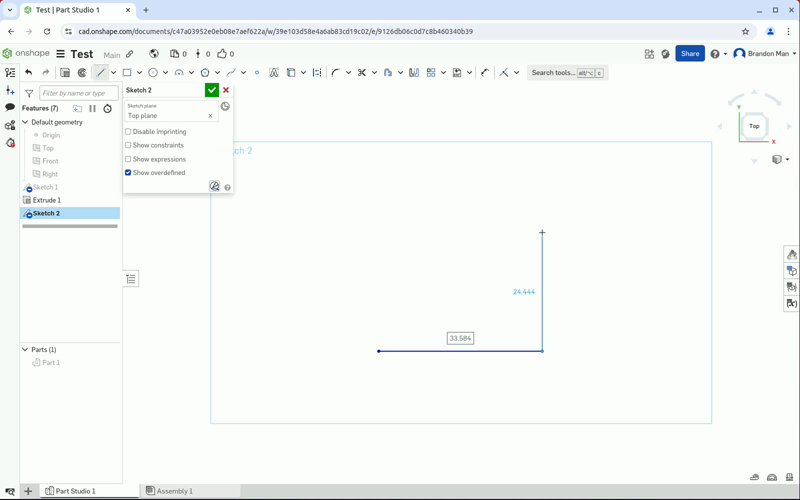
key_up(shift)
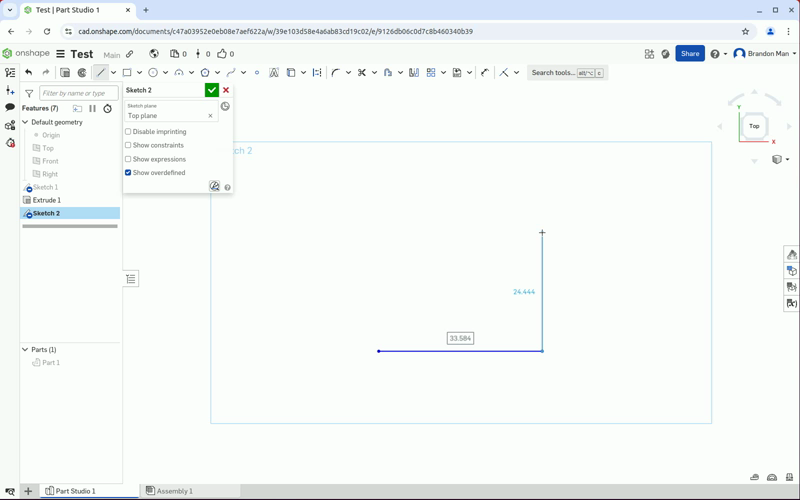
key_down(shift)
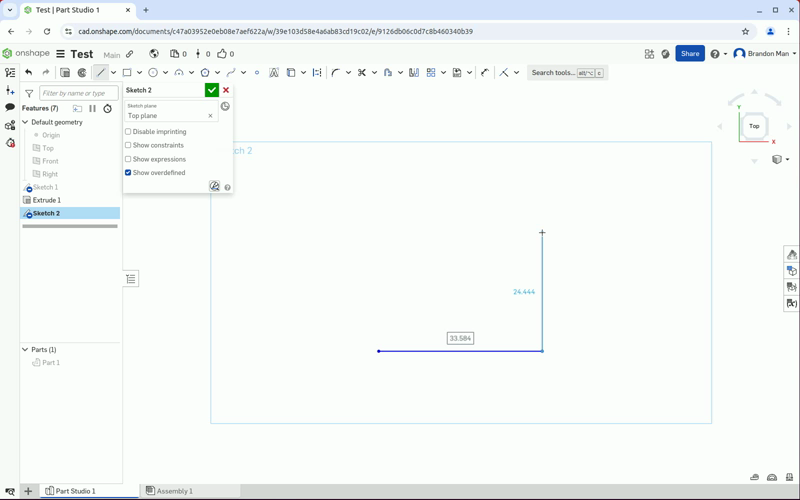
mouse_move(378, 232)
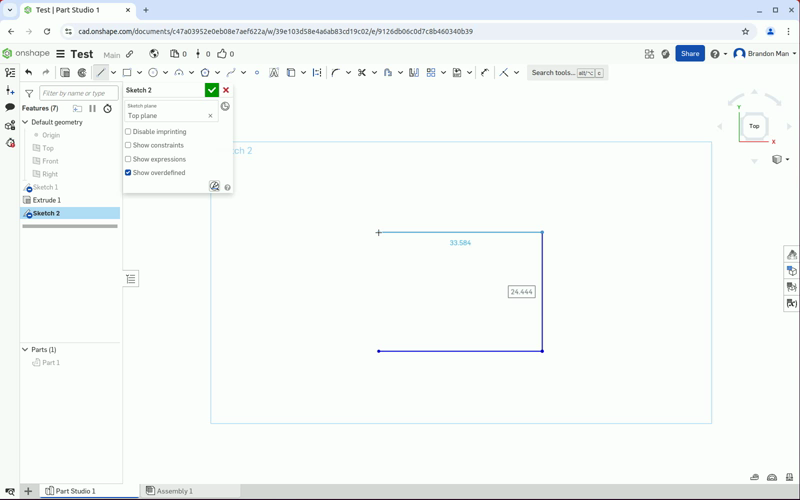
click(378, 232)
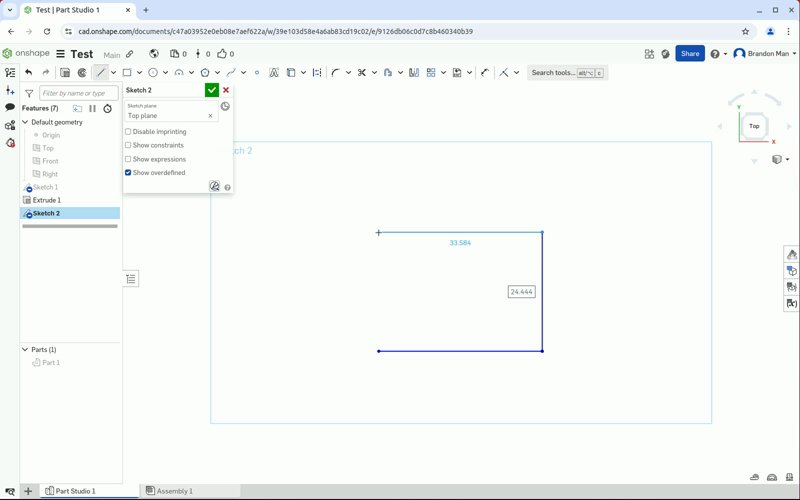
key_up(shift)
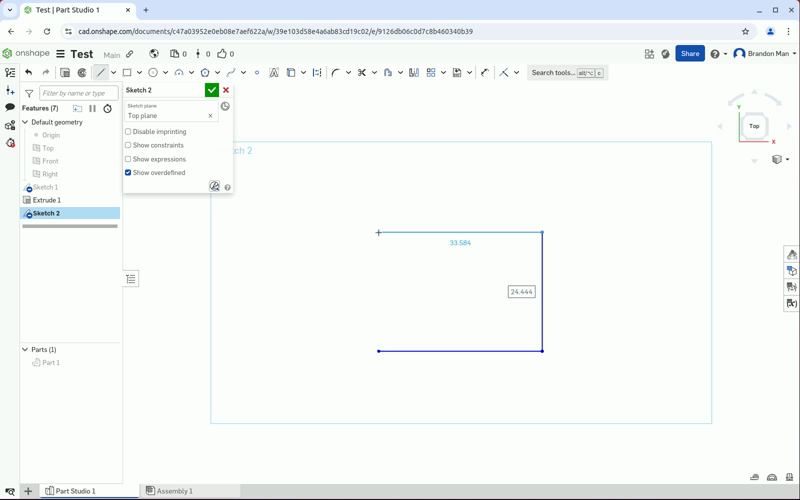
key_down(shift)
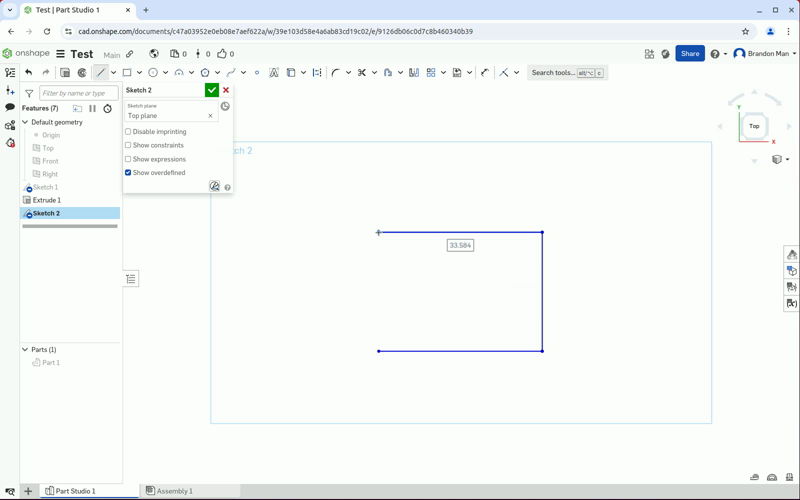
mouse_move(378, 351)
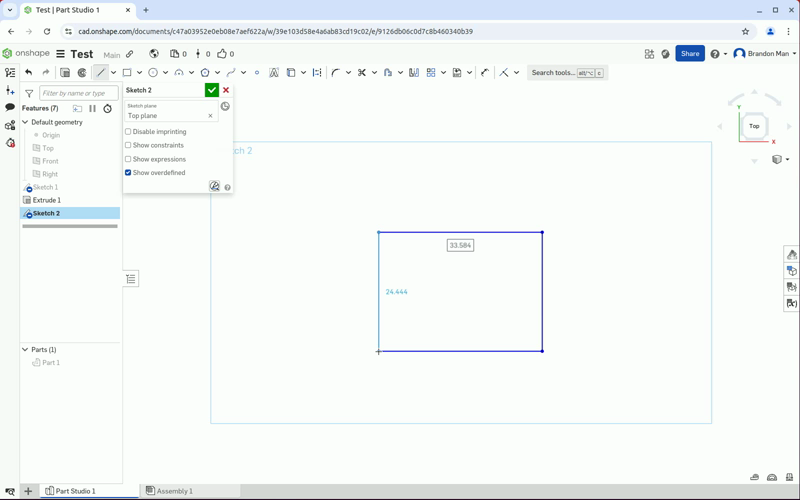
key_up(shift)
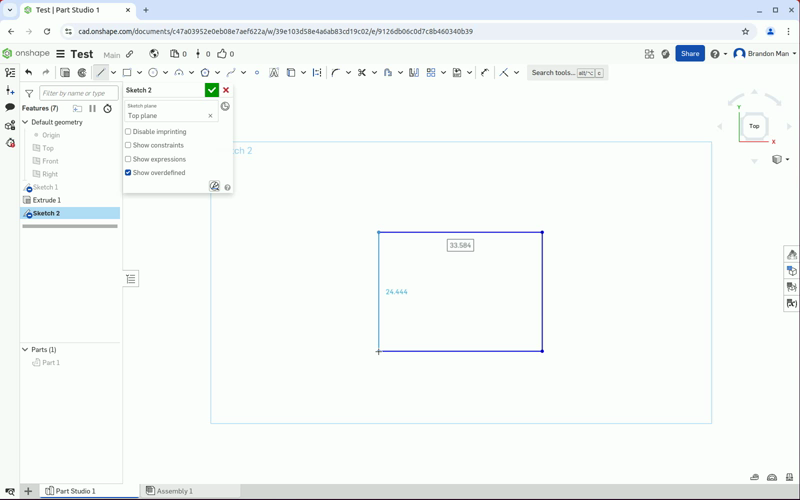
click(378, 351)
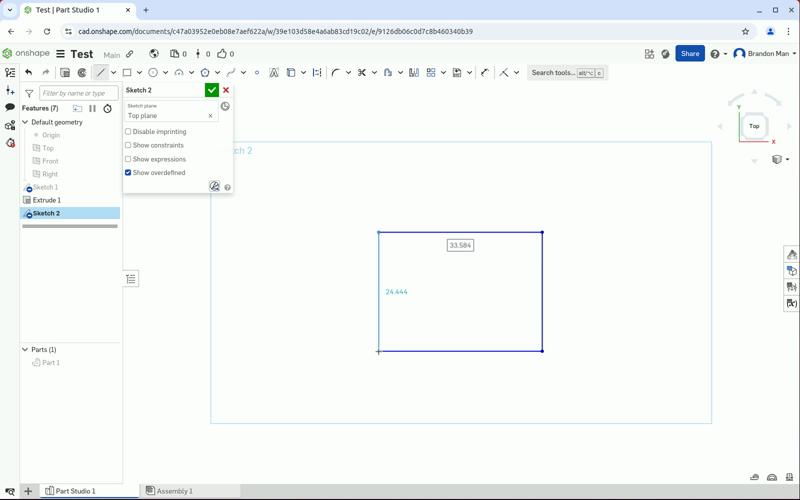
key(esc)
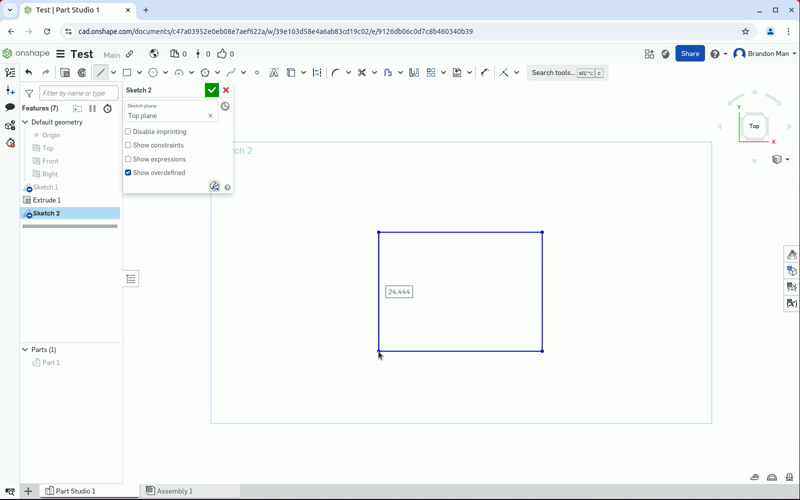
mouse_move(412, 285)
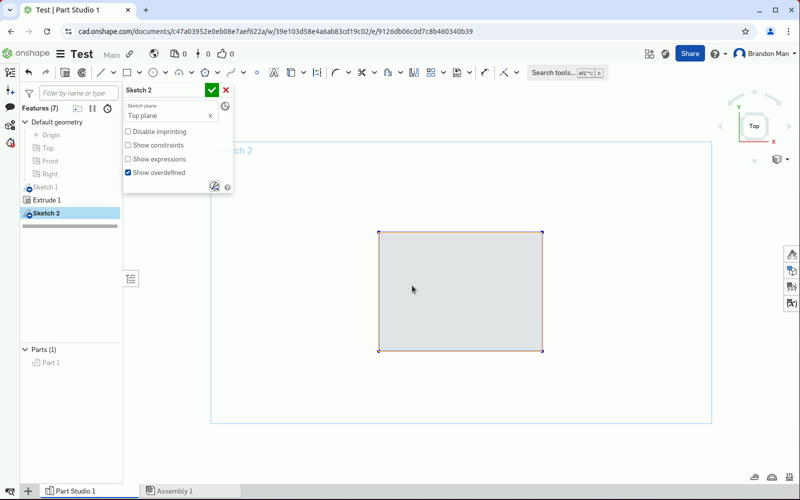
click(412, 285)
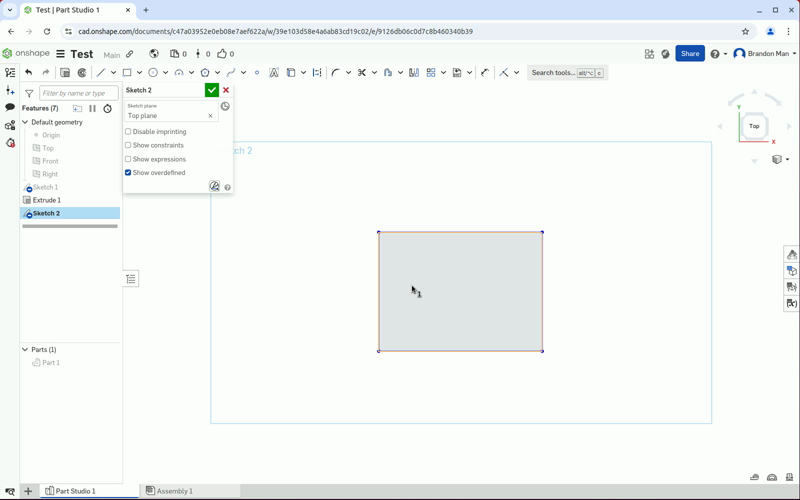
mouse_move(73, 352)
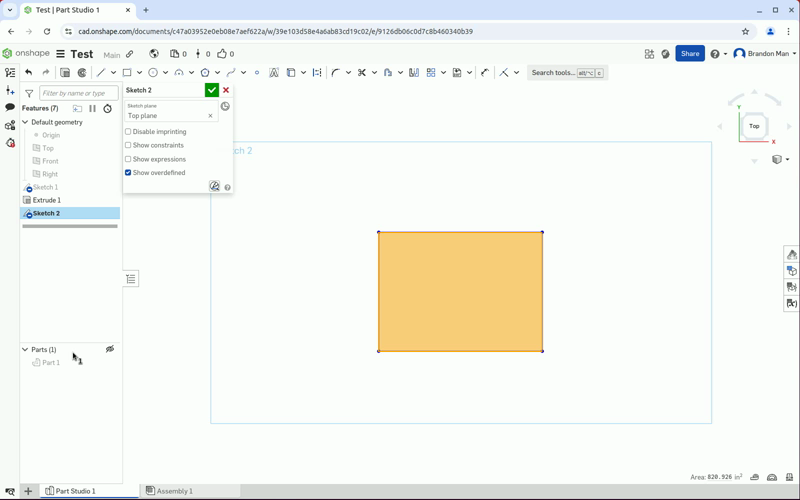
key(shift+y)
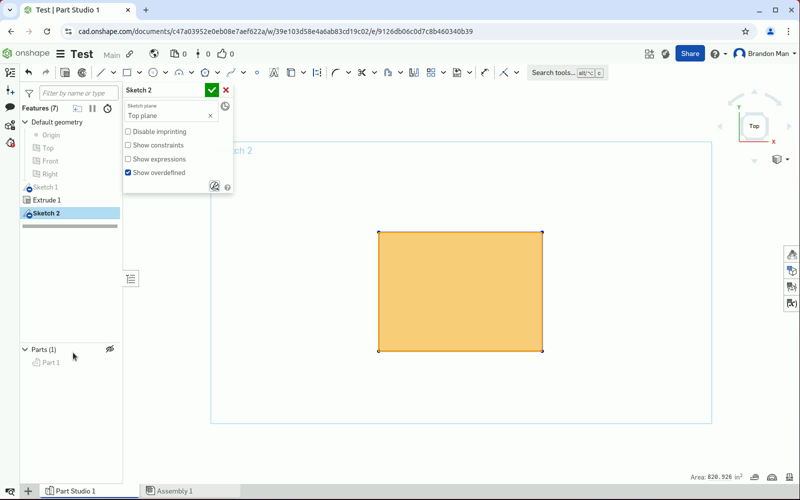
key(shift+e)
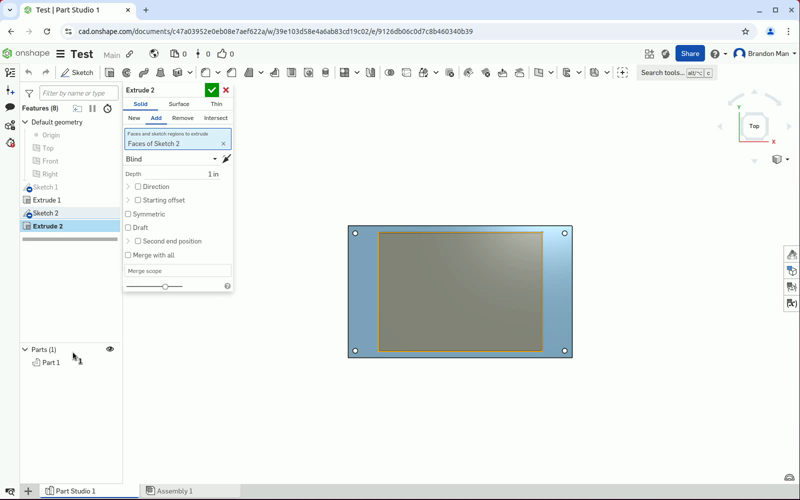
mouse_move(143, 106)
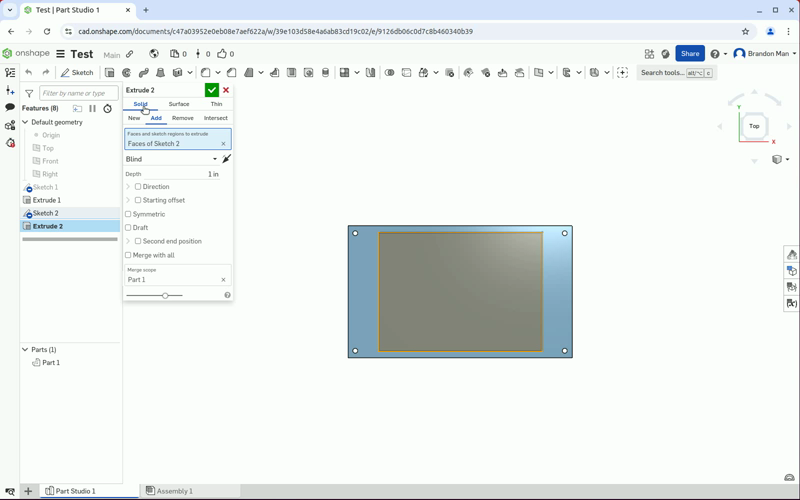
click(143, 106)
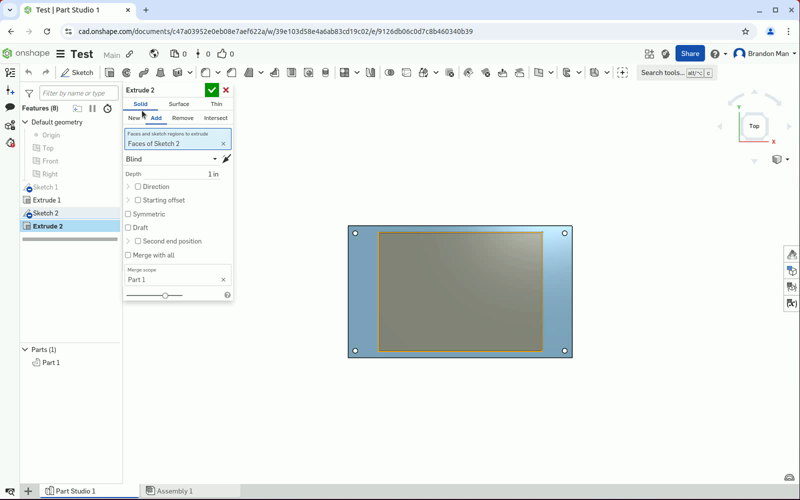
mouse_move(137, 120)
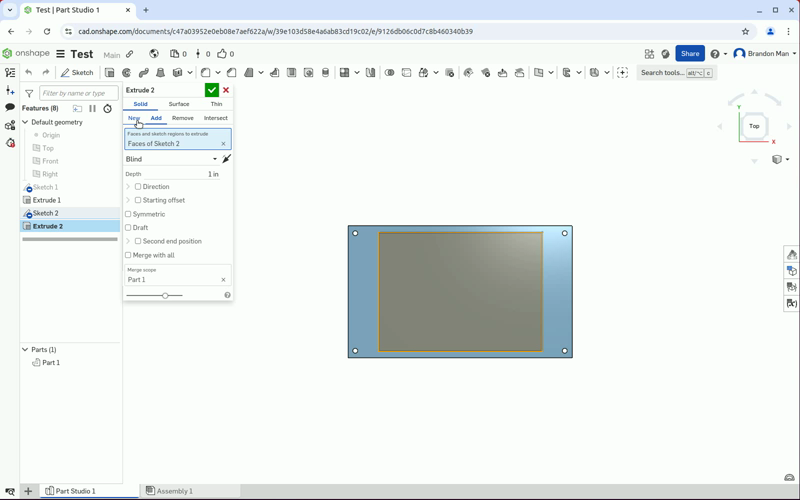
click(137, 120)
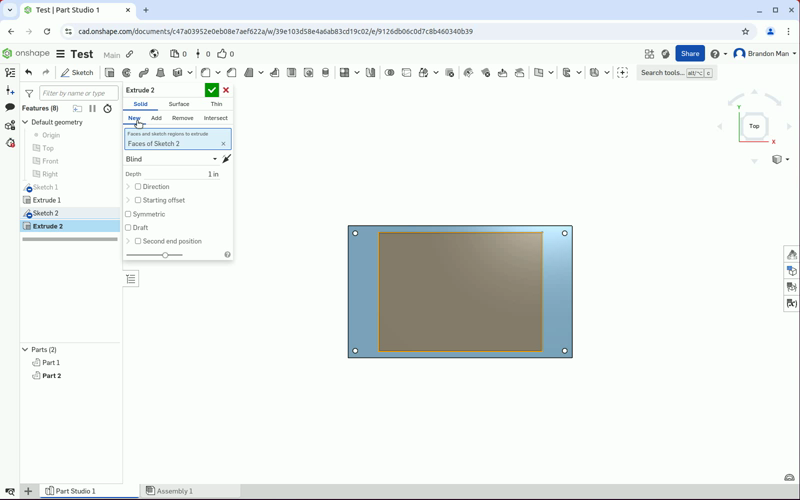
key(tab, 4)
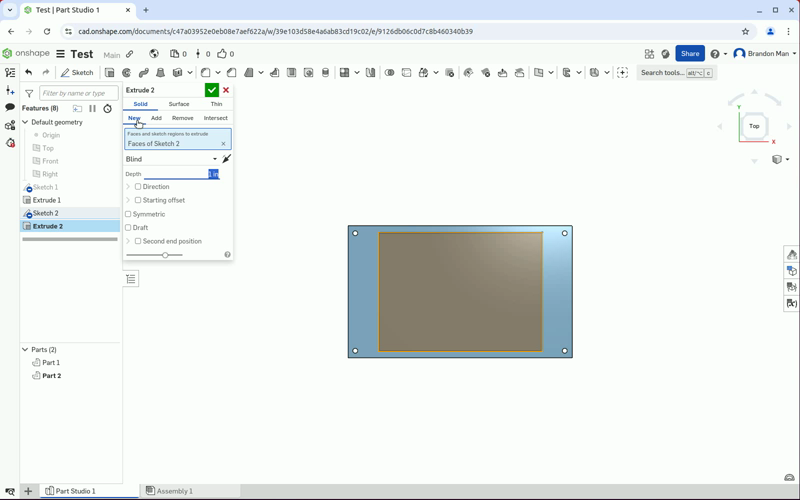
text(2.166)
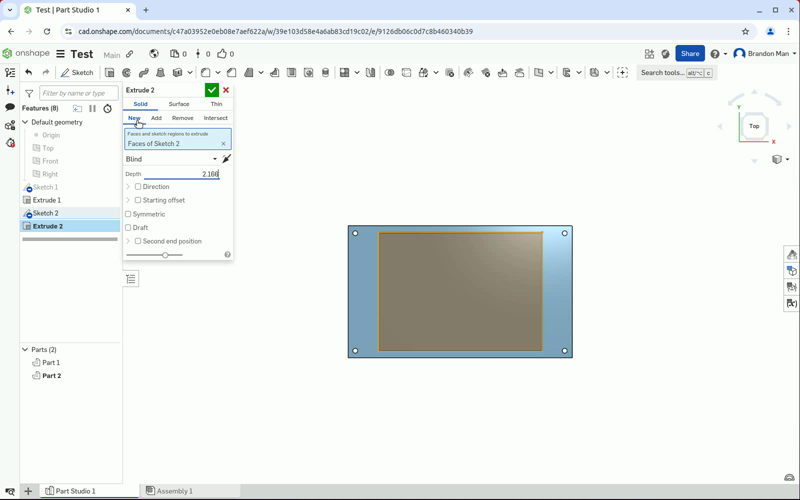
key(enter)
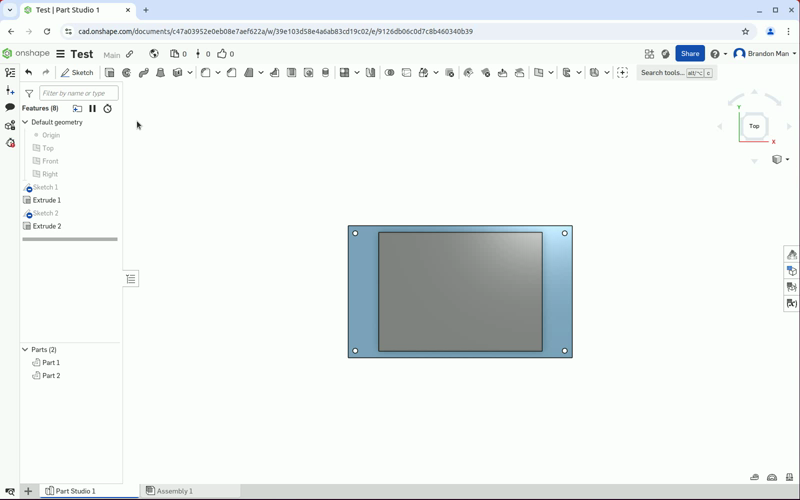
key(shift+h)
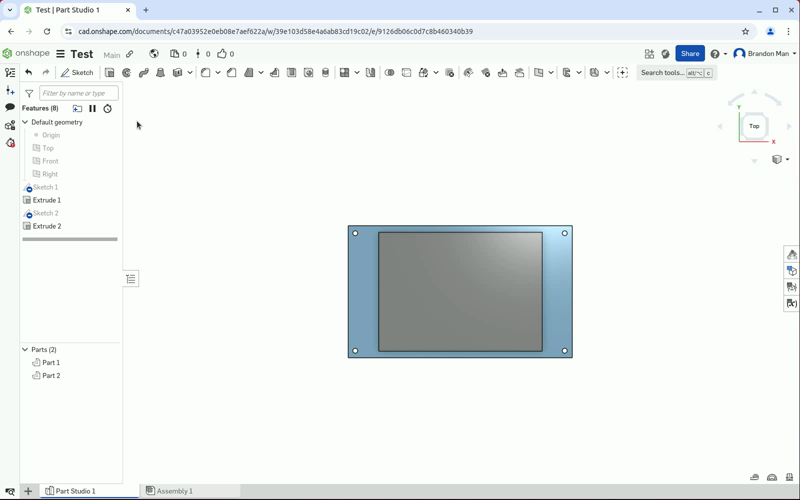
key(shift+h)
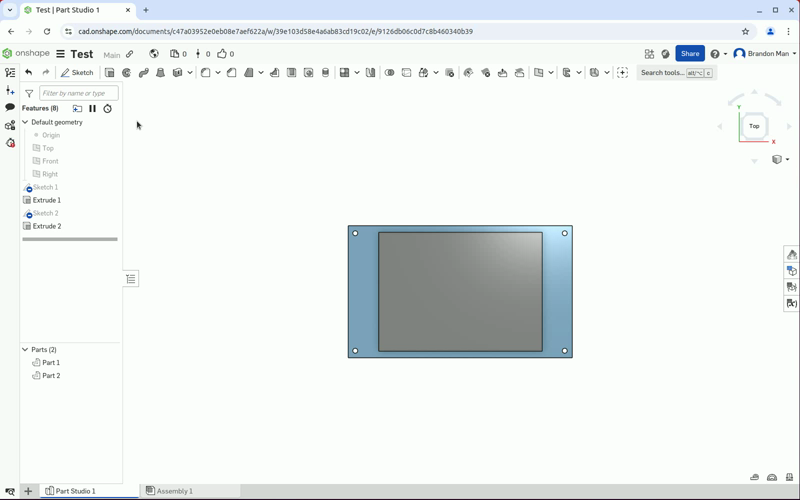
mouse_move(73, 189)
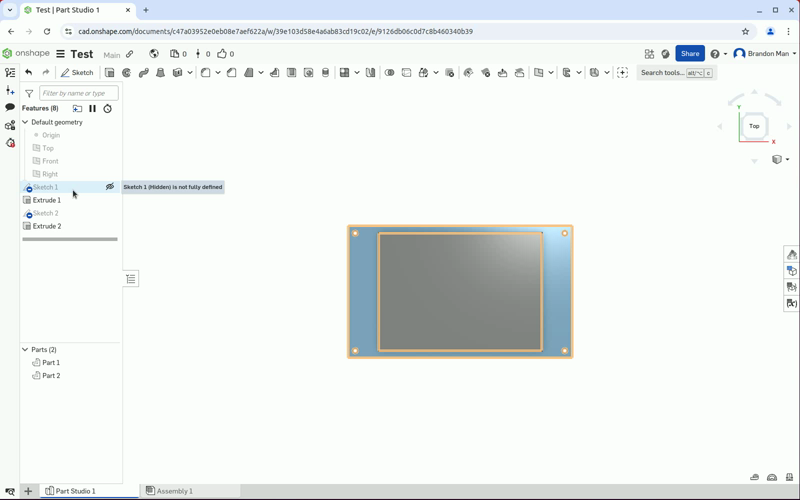
click(73, 189)
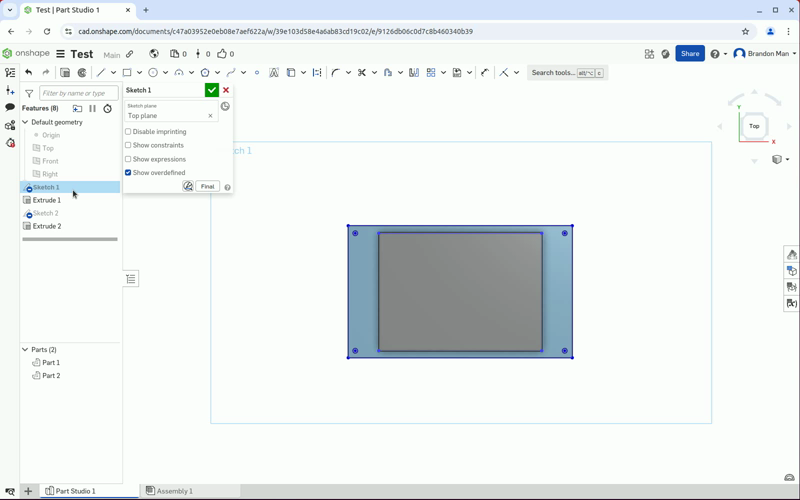
mouse_move(229, 92)
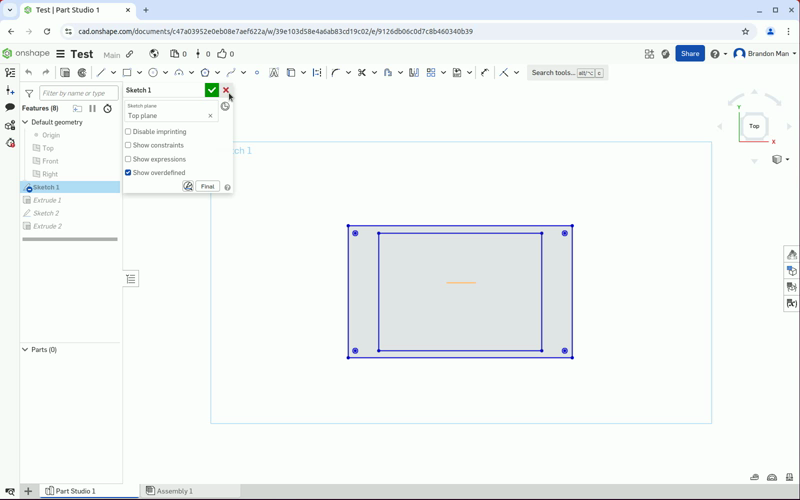
click(229, 92)
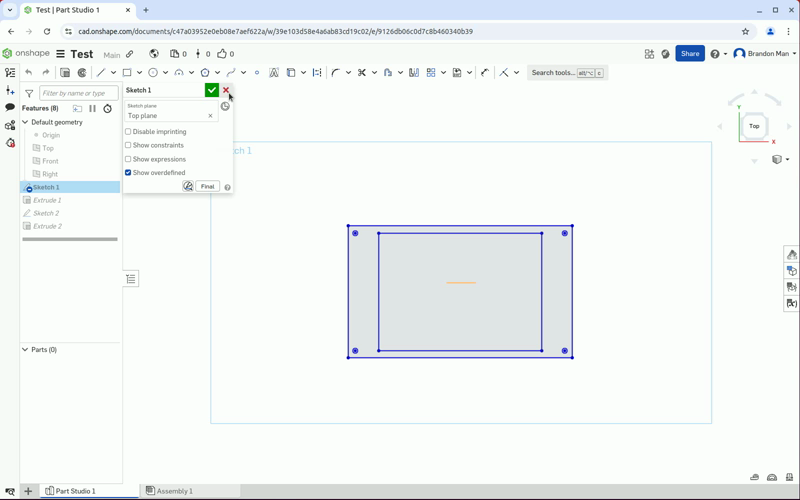
key(shift+s)
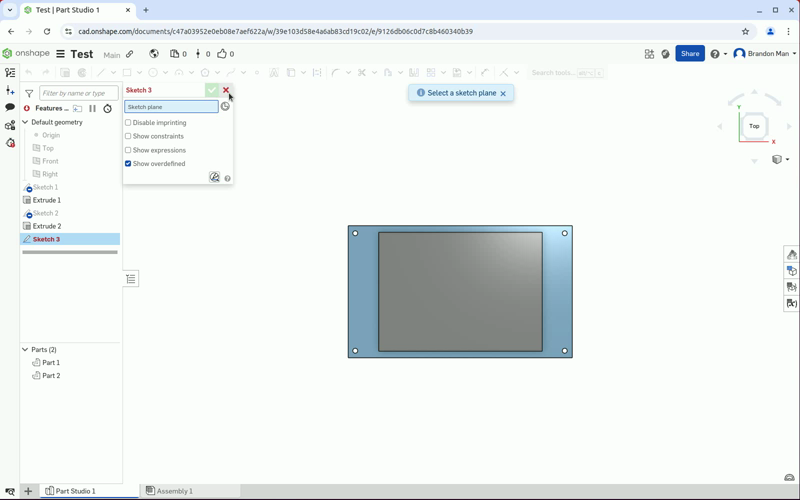
mouse_move(73, 150)
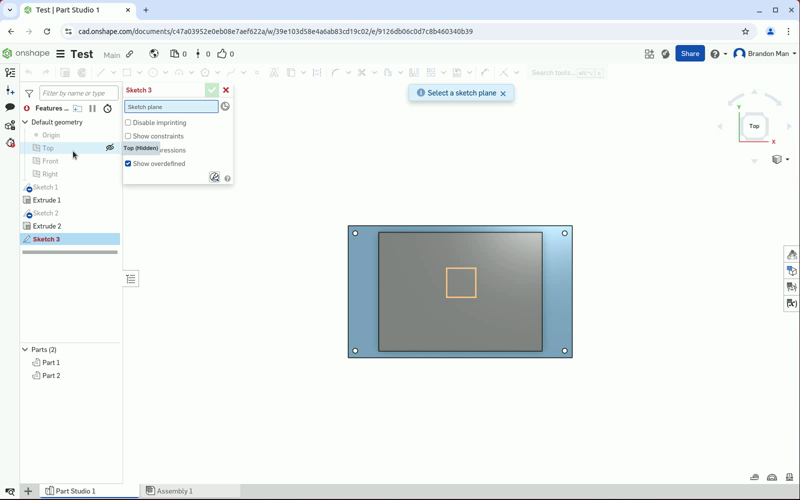
click(73, 150)
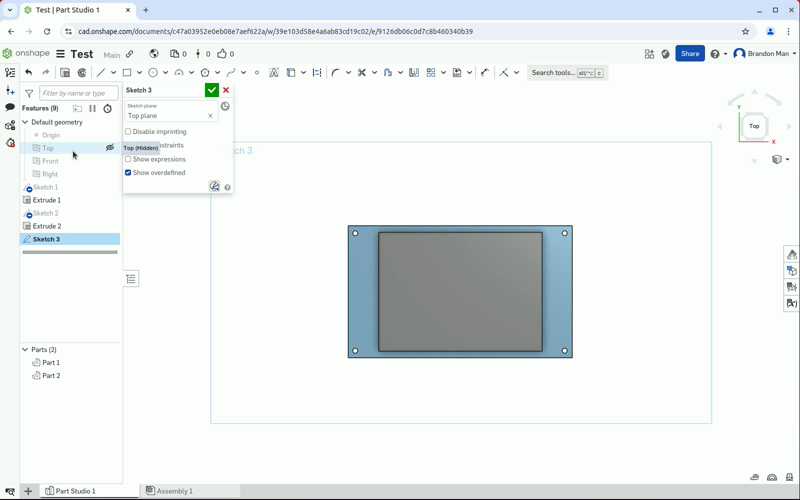
mouse_move(73, 352)
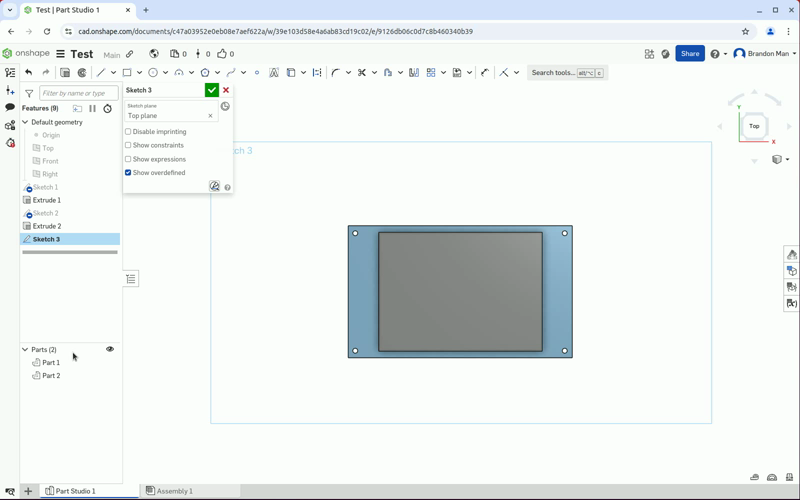
key(y)
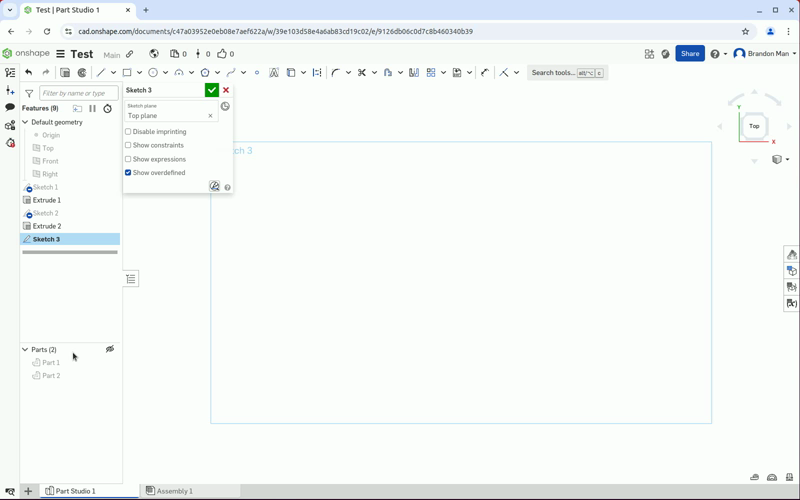
key(l)
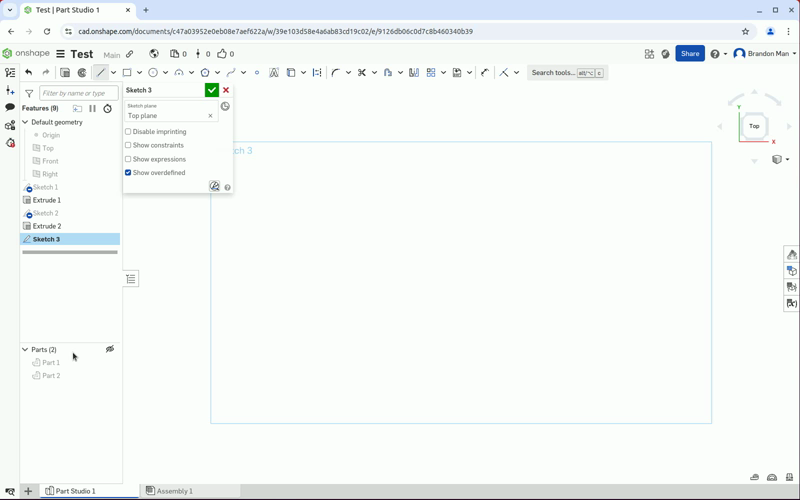
key_down(shift)
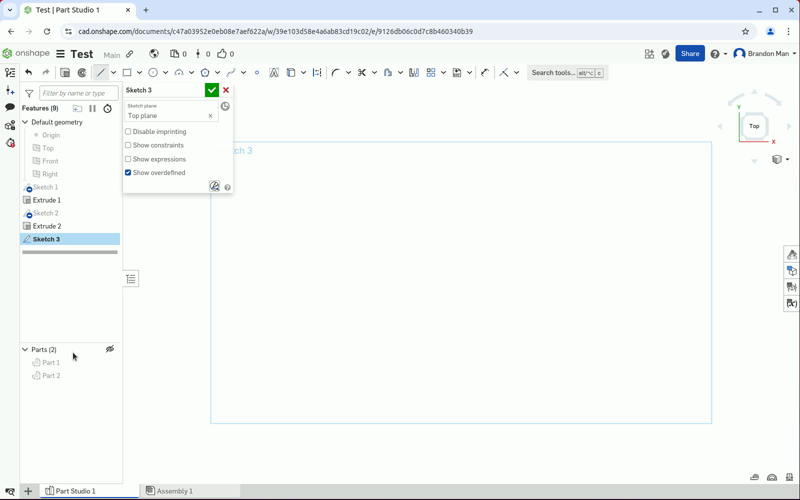
mouse_move(378, 351)
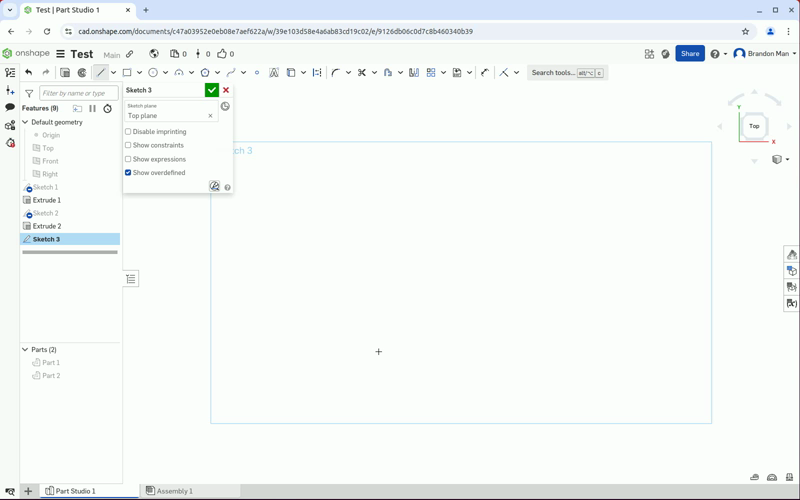
click(378, 351)
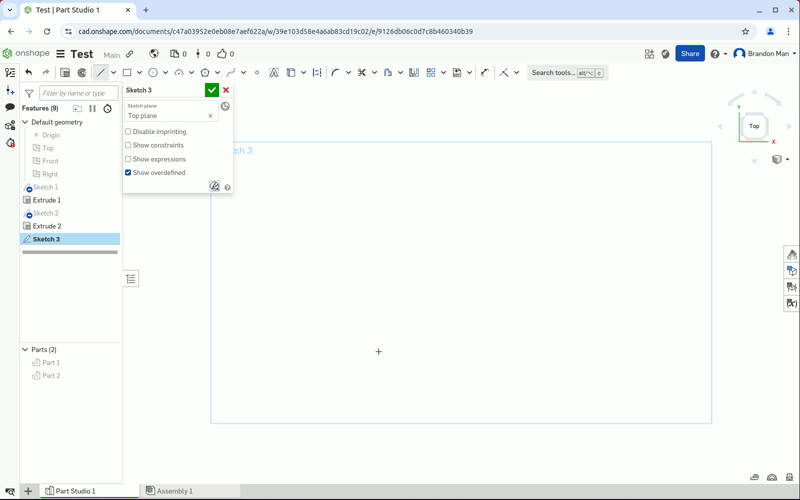
key_up(shift)
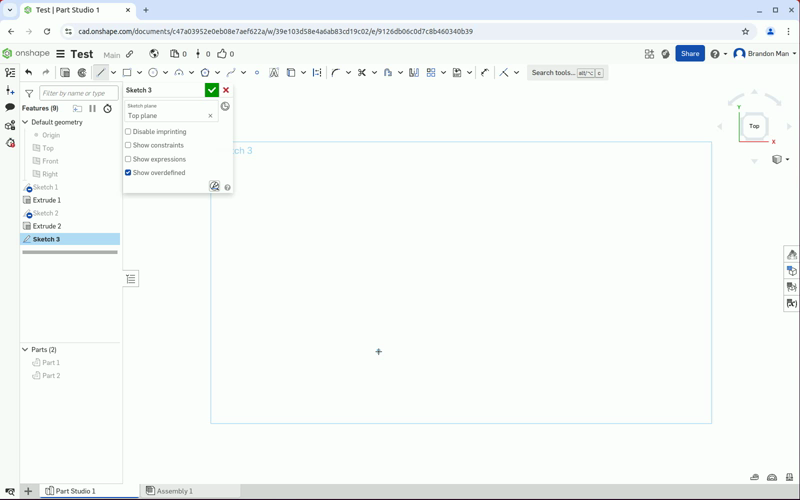
key_down(shift)
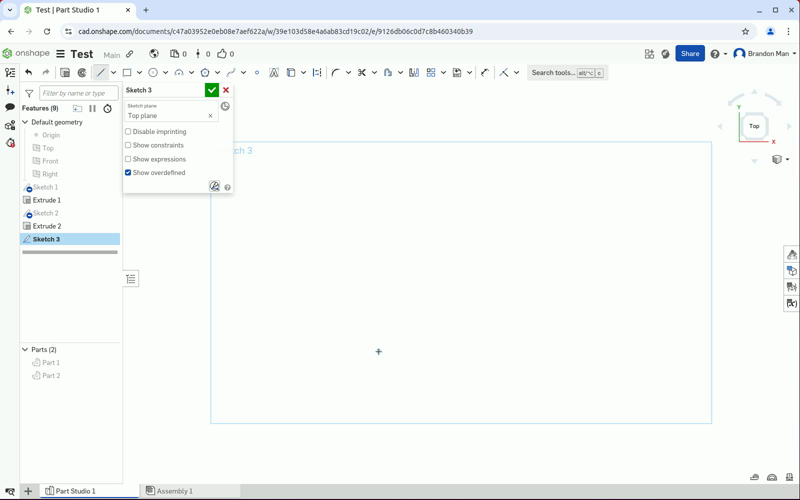
mouse_move(542, 351)
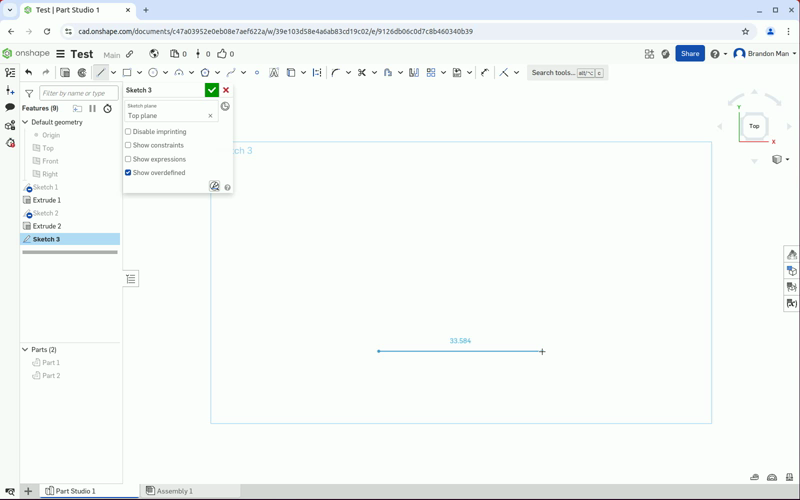
click(542, 351)
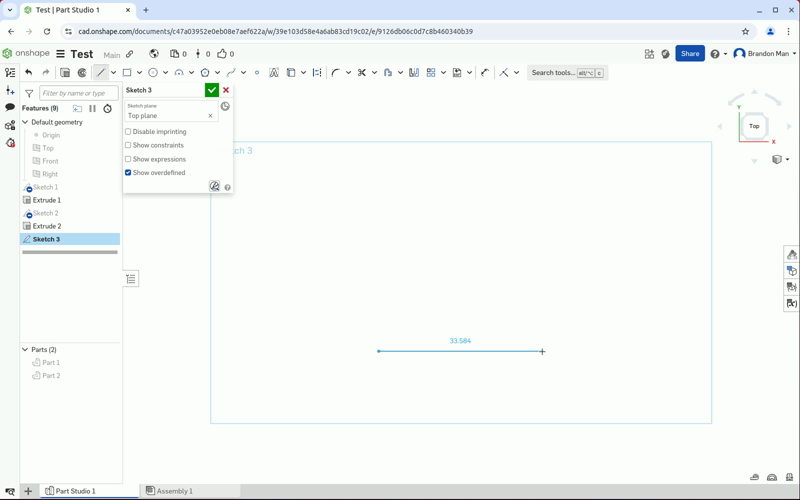
key_up(shift)
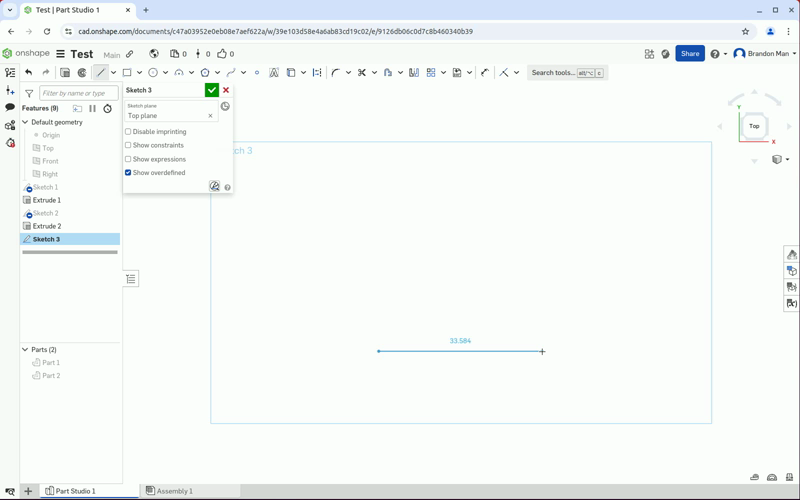
key_down(shift)
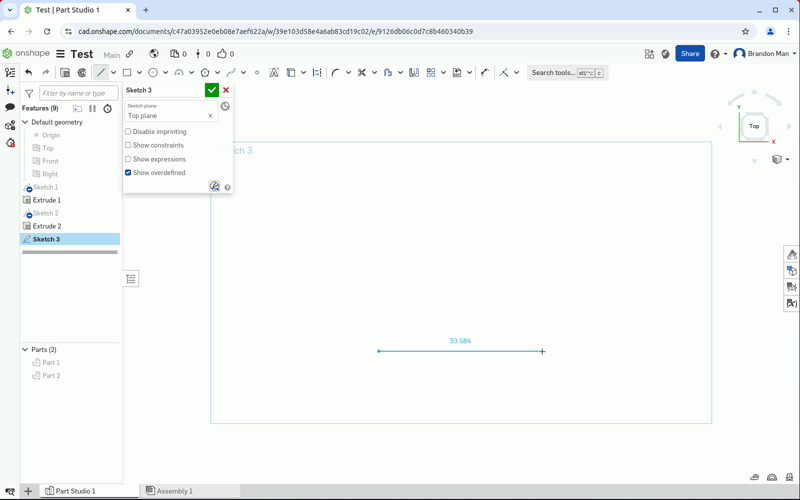
mouse_move(542, 232)
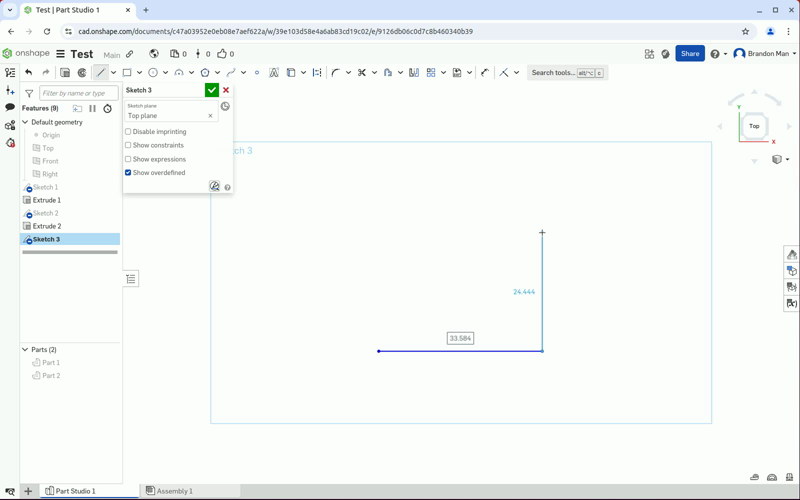
click(542, 232)
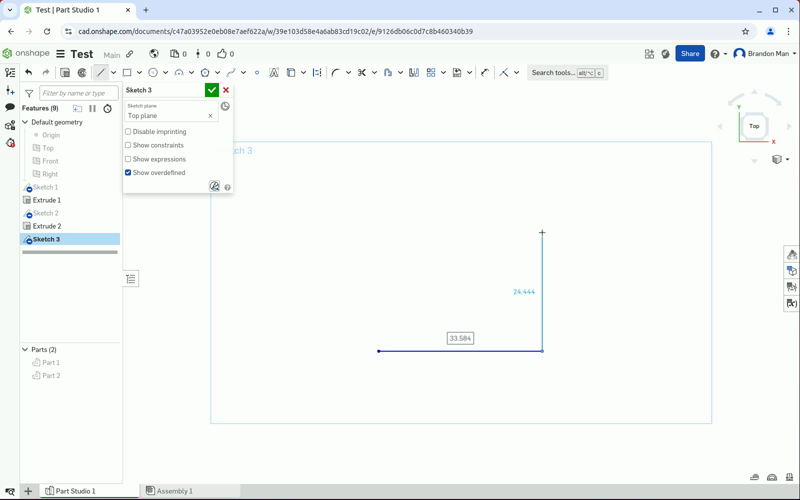
key_up(shift)
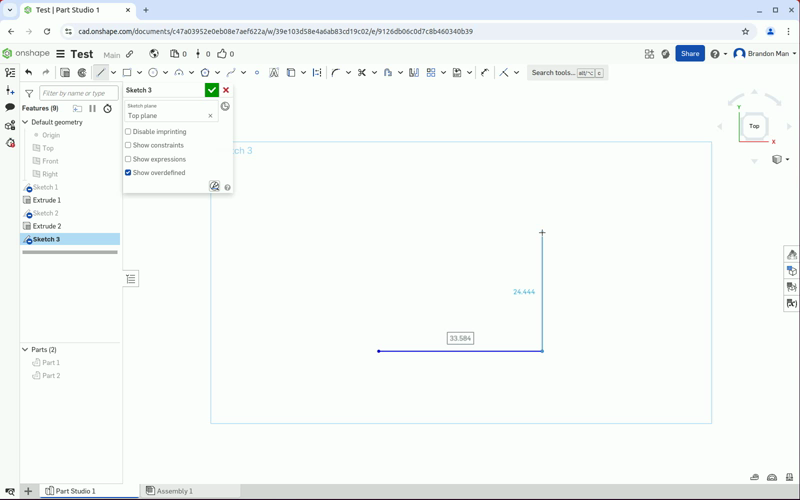
key_down(shift)
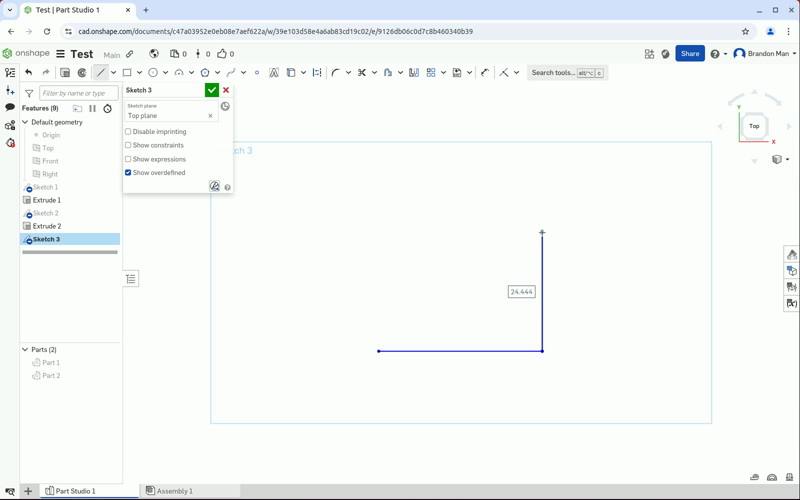
mouse_move(378, 232)
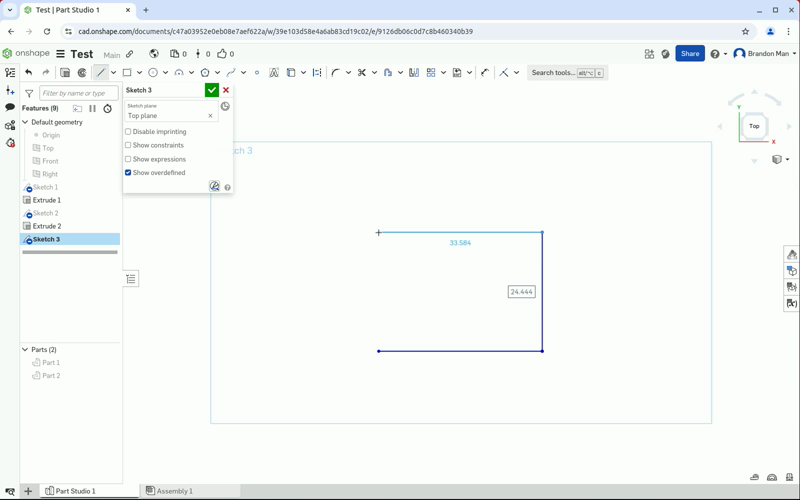
click(378, 232)
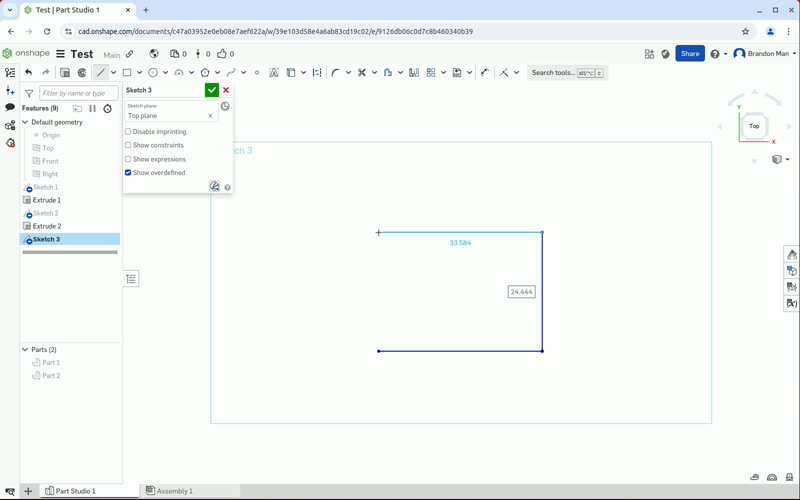
key_up(shift)
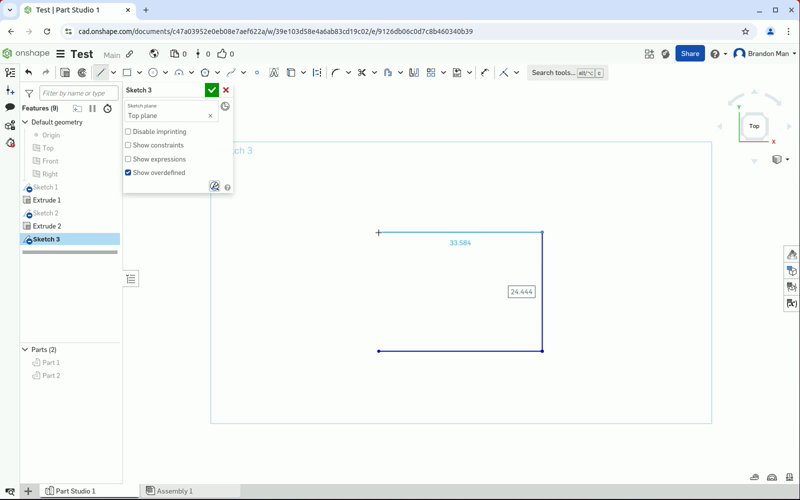
key_down(shift)
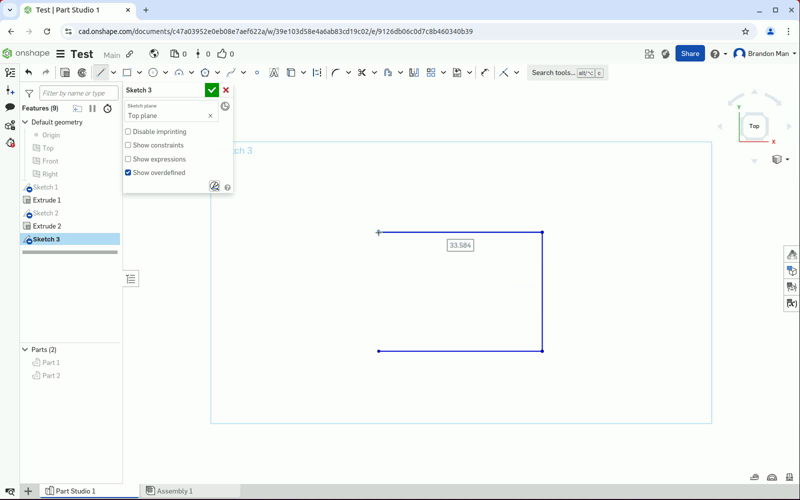
mouse_move(378, 351)
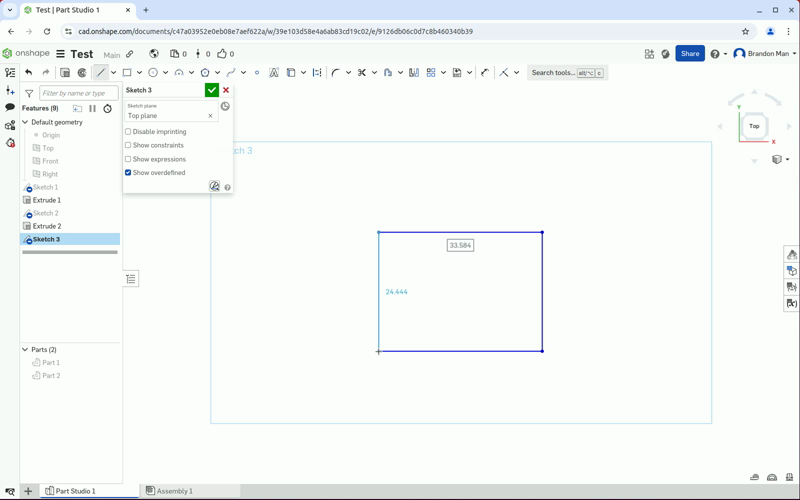
key_up(shift)
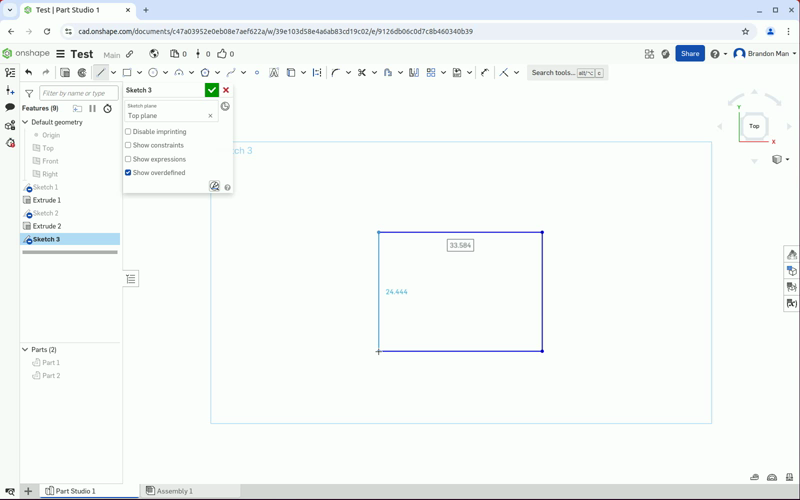
click(378, 351)
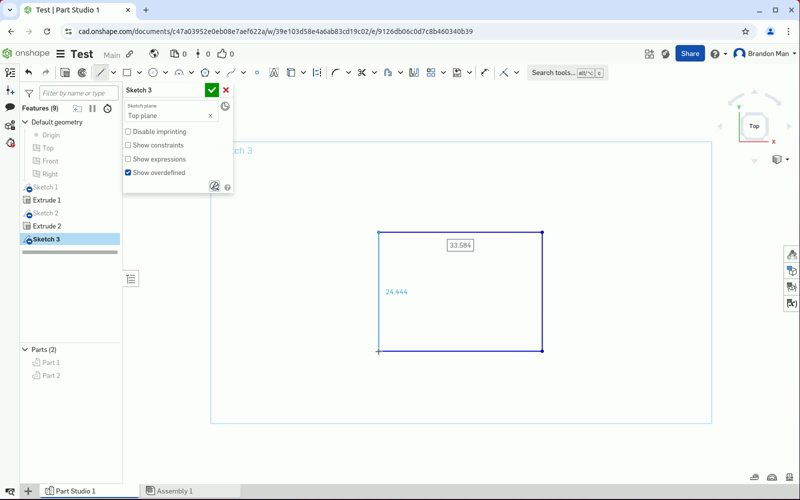
key(esc)
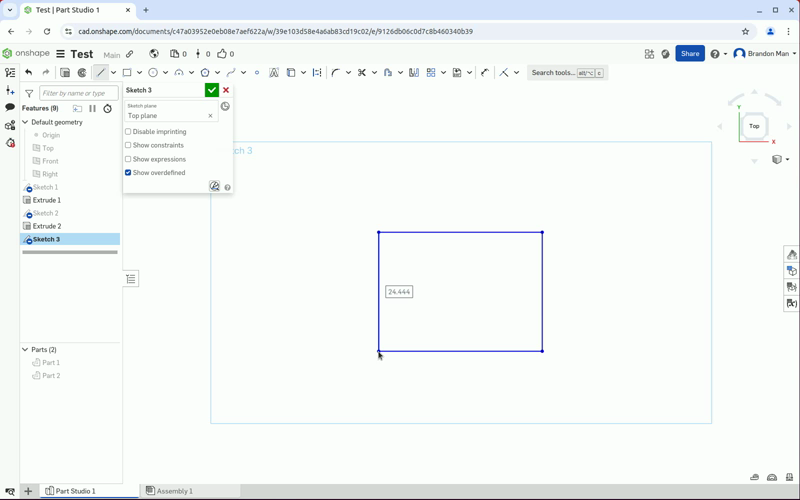
mouse_move(451, 259)
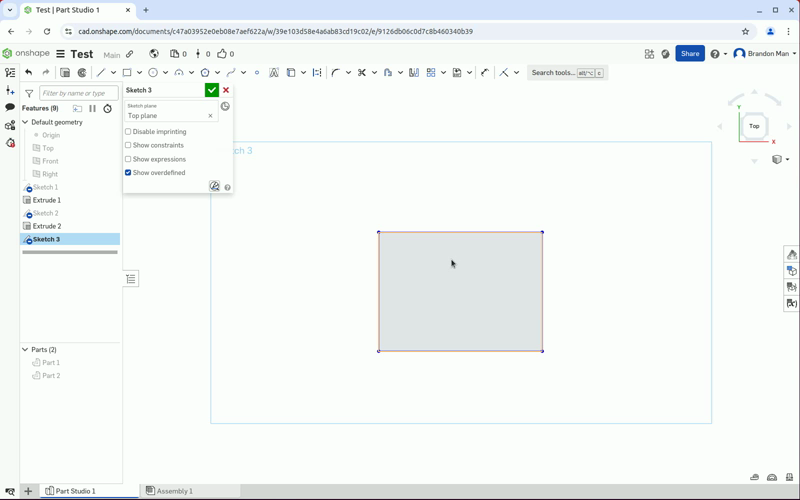
click(451, 259)
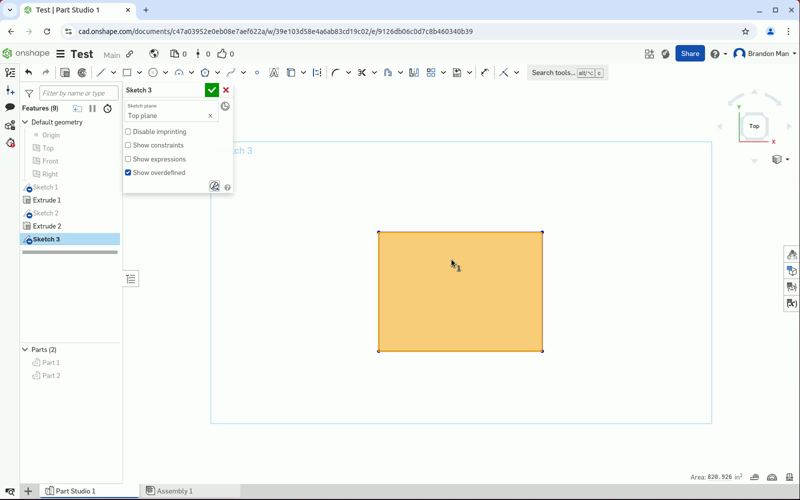
mouse_move(73, 352)
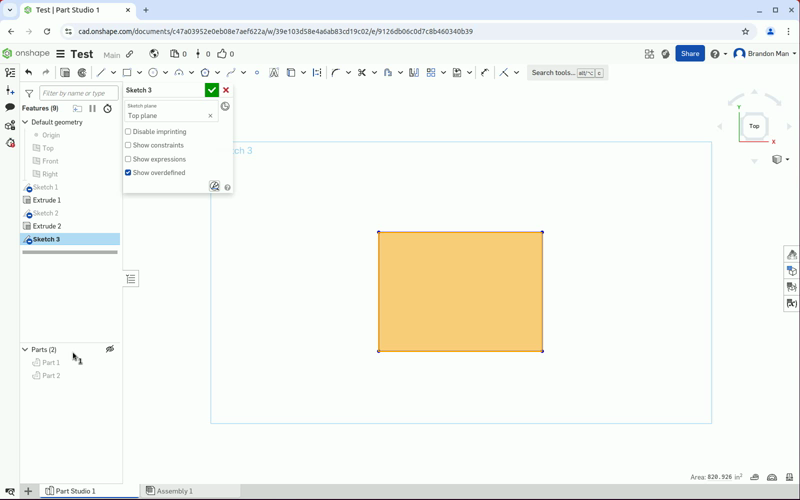
key(shift+y)
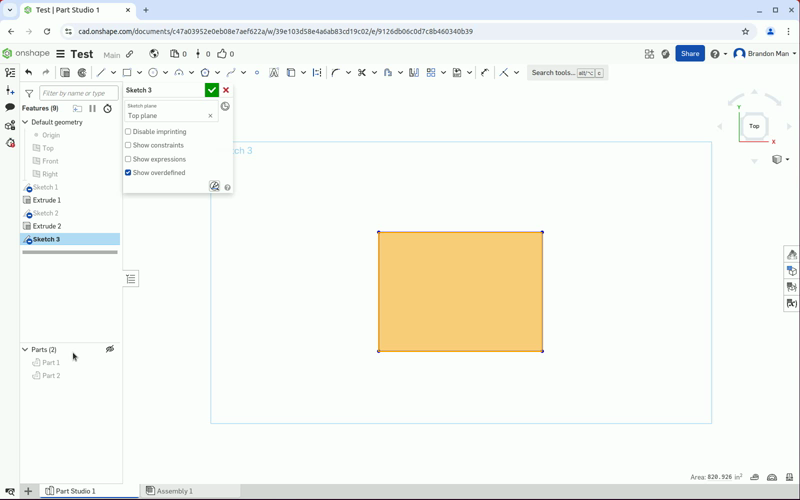
key(shift+e)
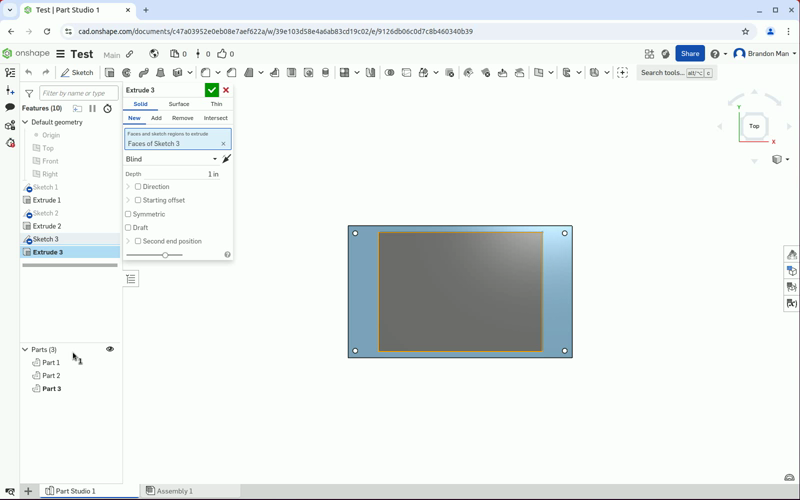
mouse_move(143, 106)
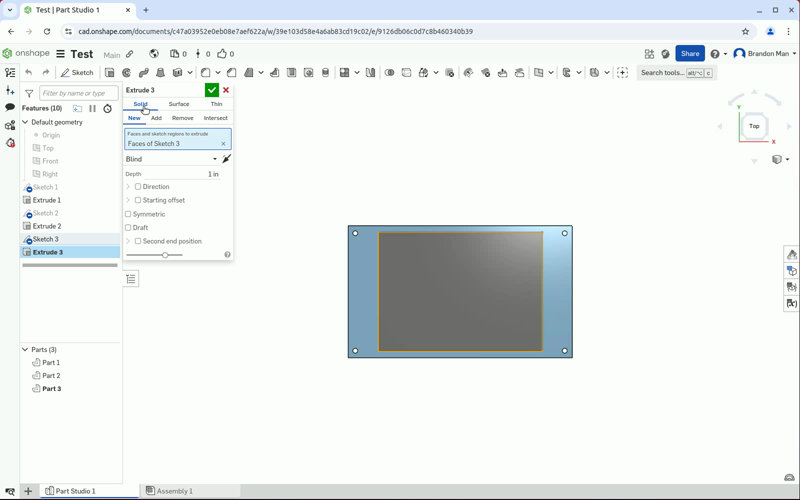
click(143, 106)
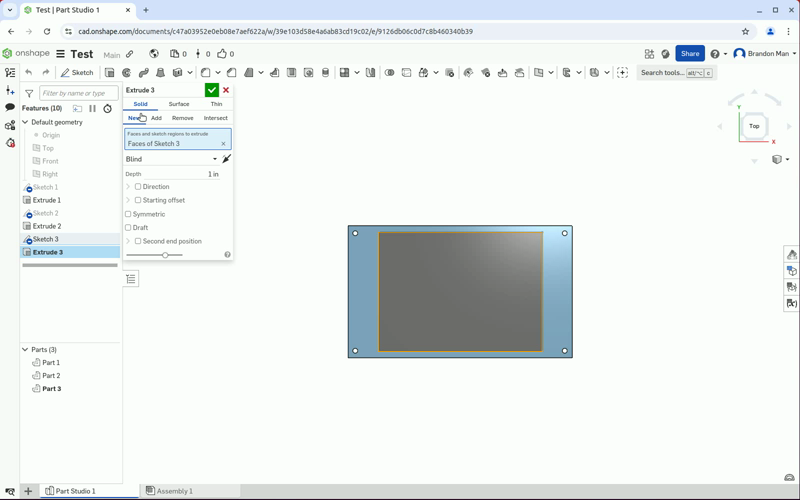
mouse_move(137, 120)
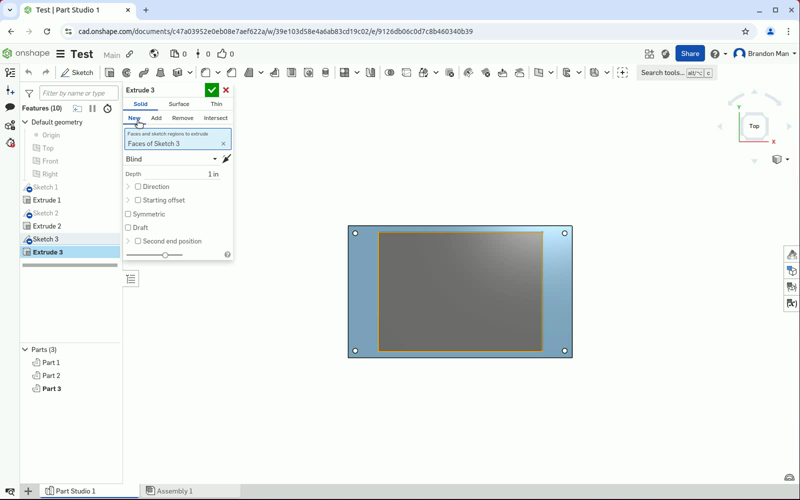
click(137, 120)
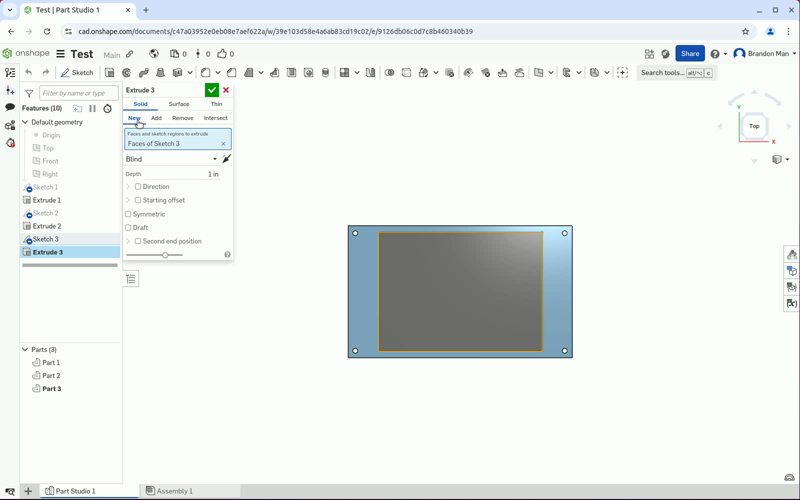
key(tab, 4)
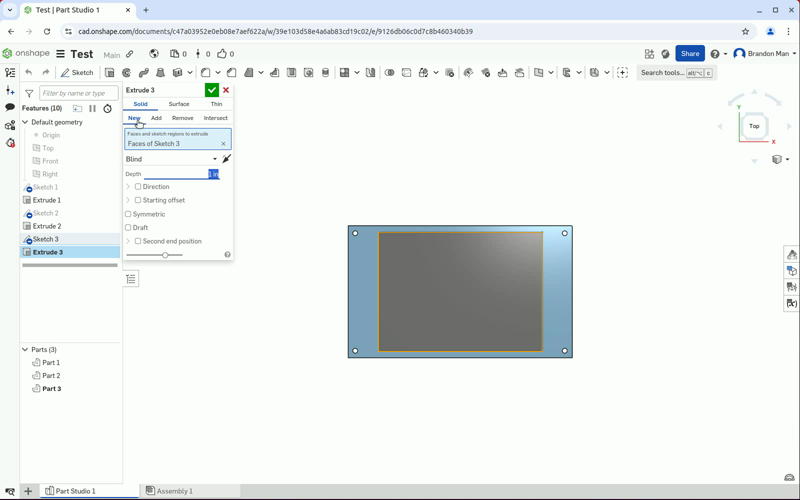
text(-4.092)
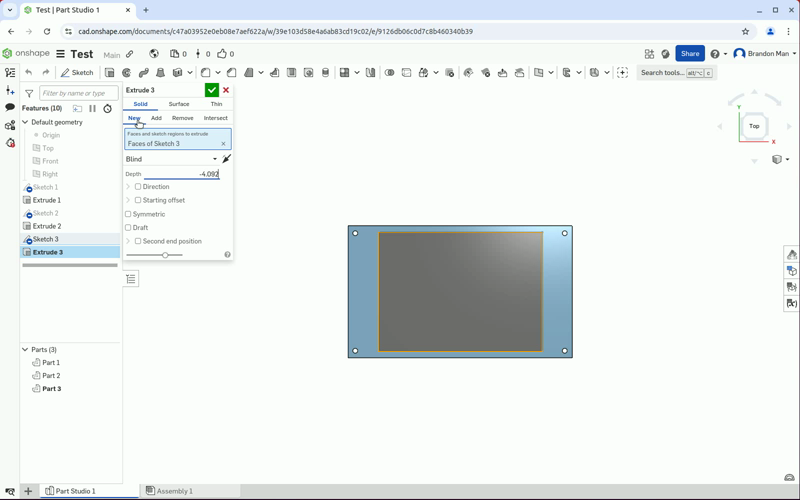
key(enter)
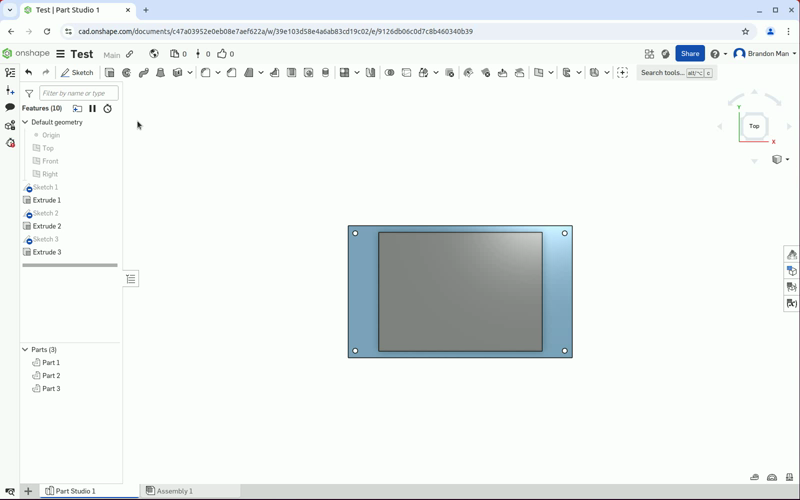
key(shift+h)
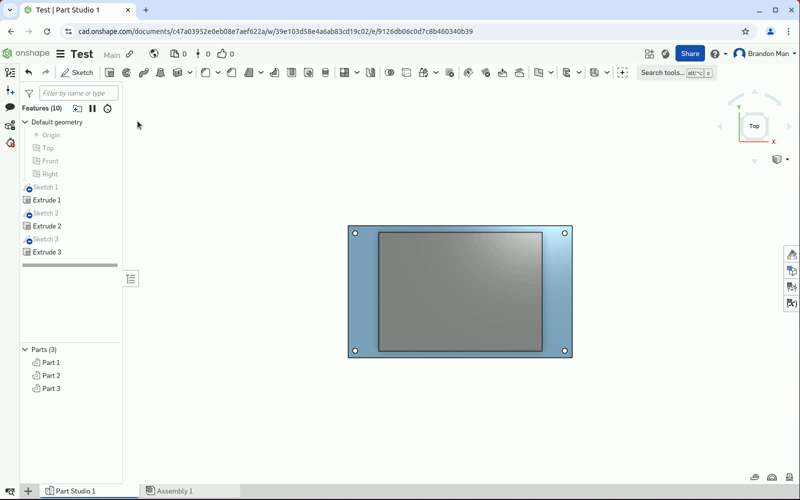
key(shift+h)
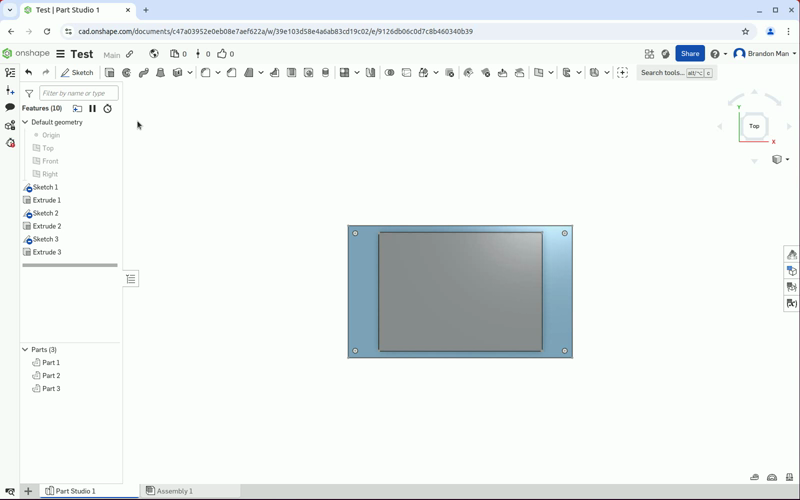
key(shift+7)
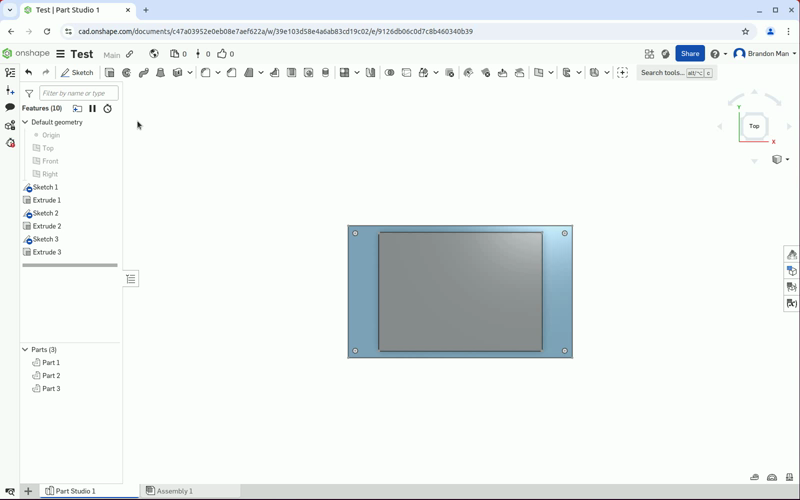
key(up, 3)
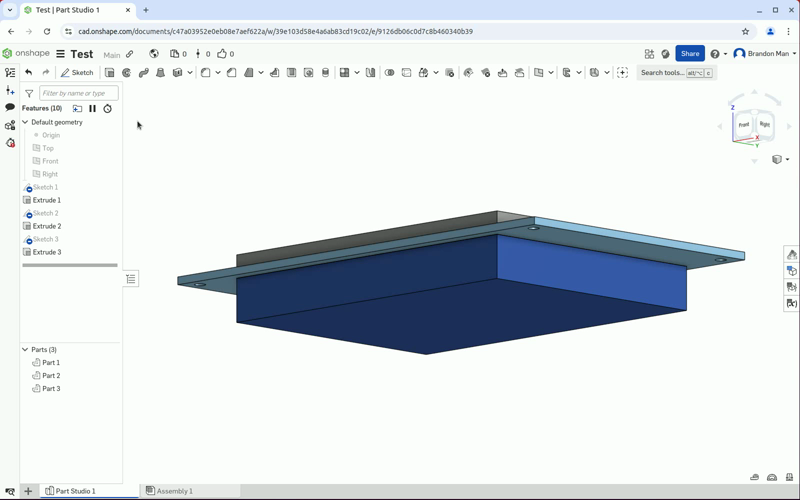
key(left, 3)
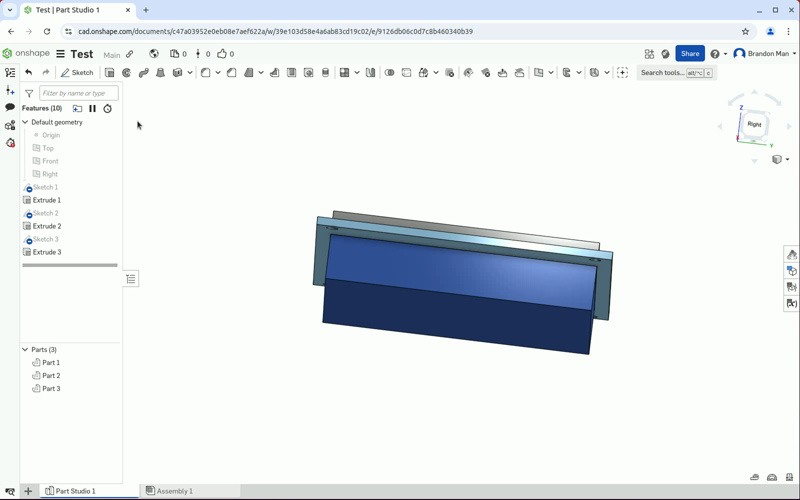
key(right, 3)
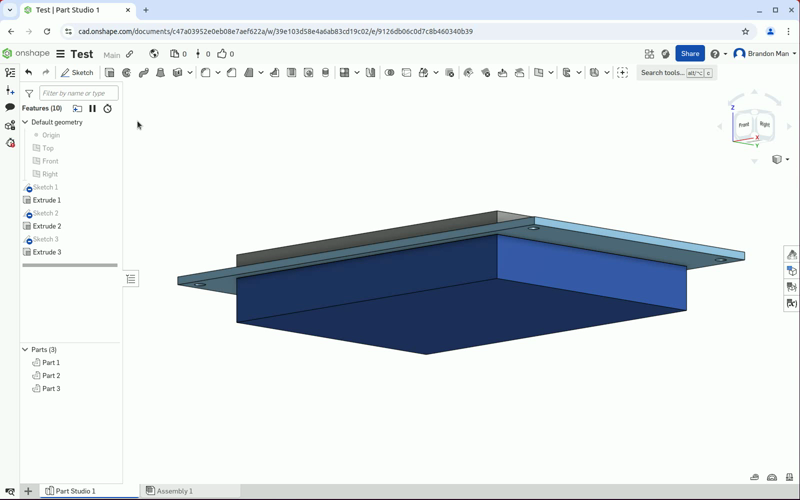
key(down, 3)
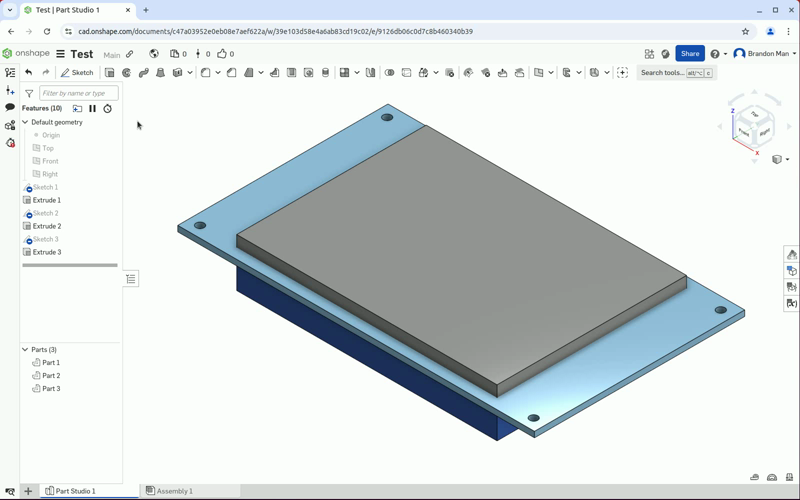
mouse_move(73, 189)
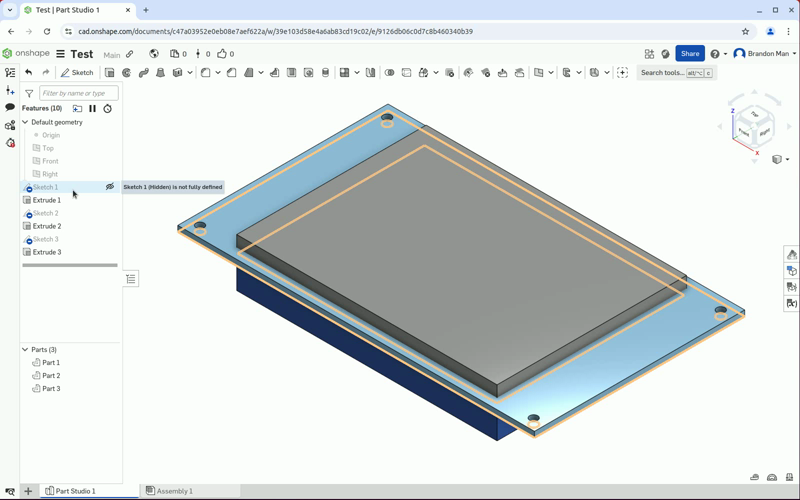
click(73, 189)